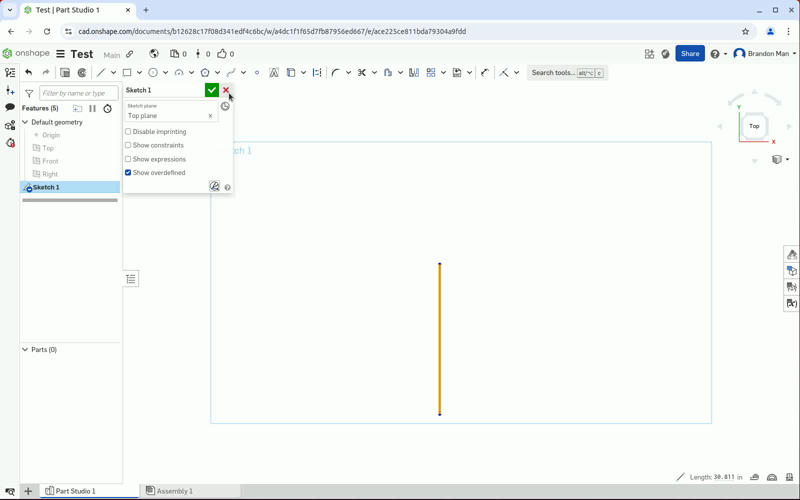
key(shift+h)
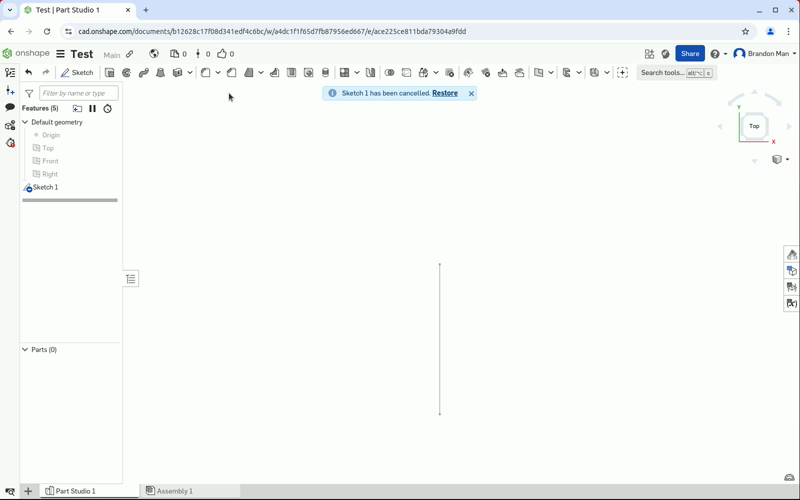
mouse_move(73, 352)
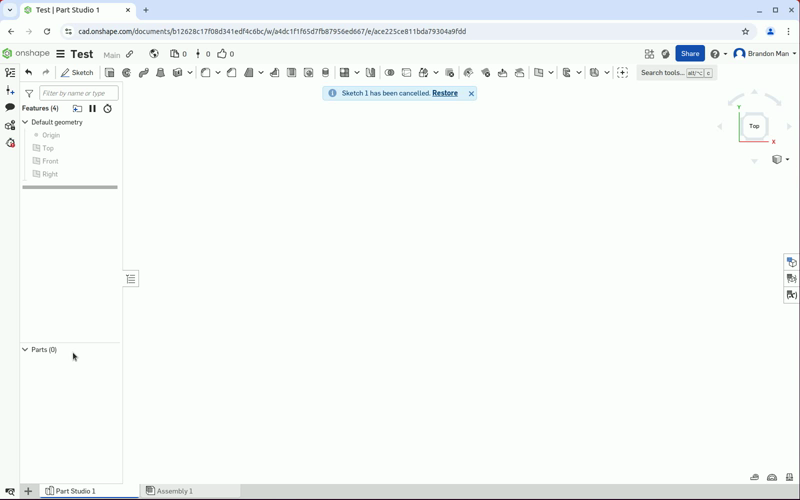
key(y)
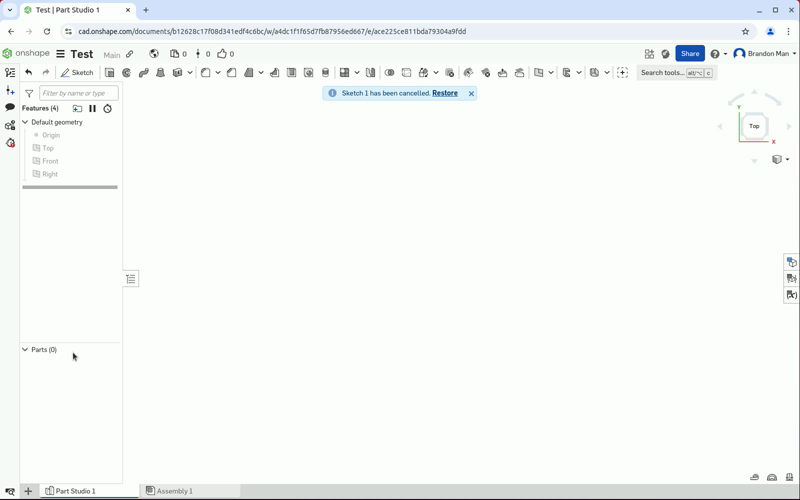
key(shift+p)
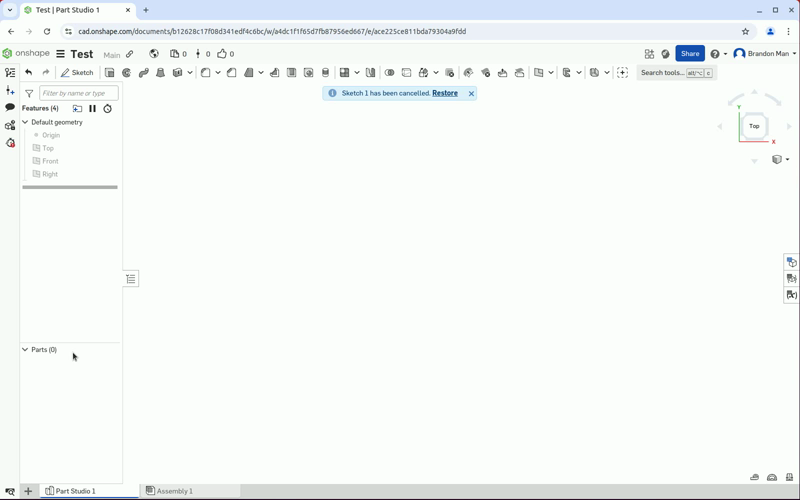
key(space)
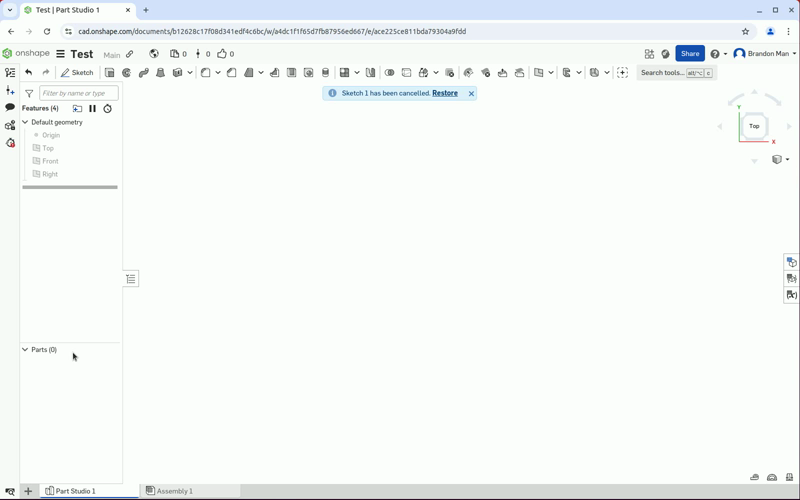
key_down(shift)
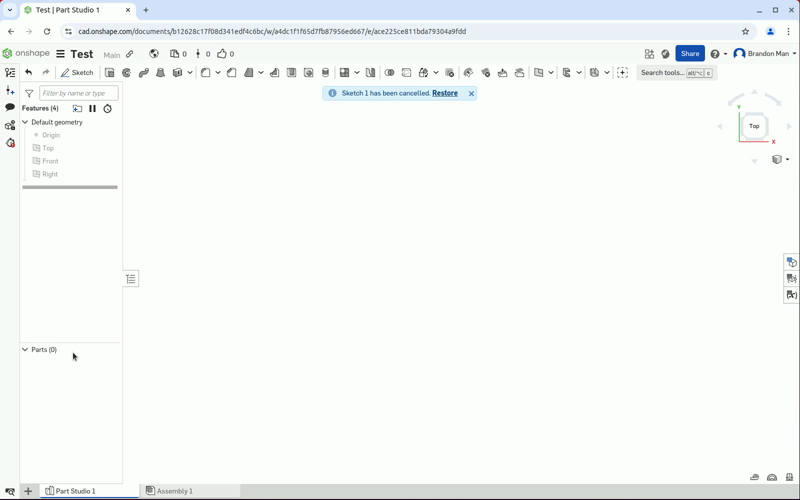
key(up)
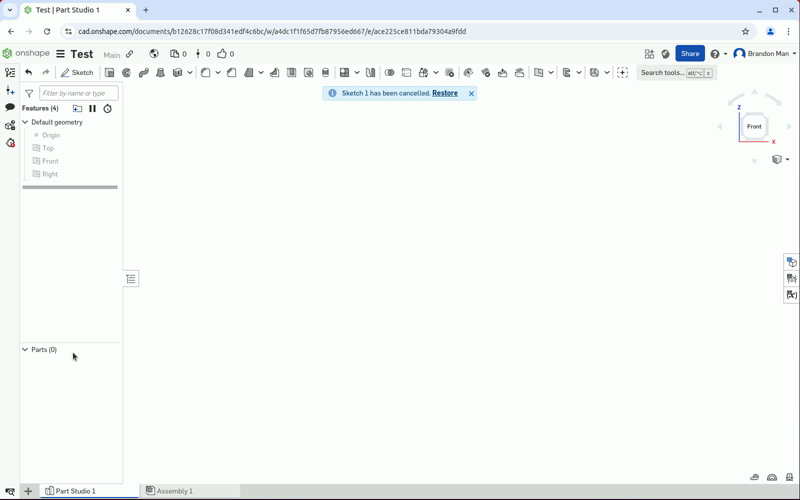
key_up(shift)
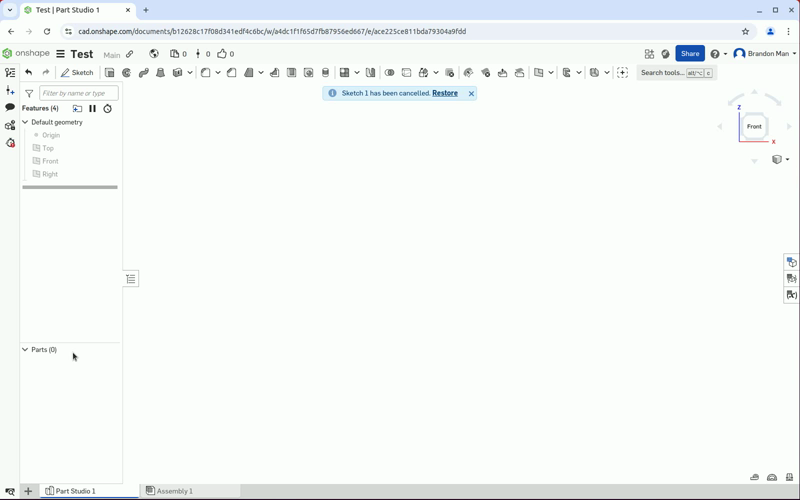
mouse_move(73, 352)
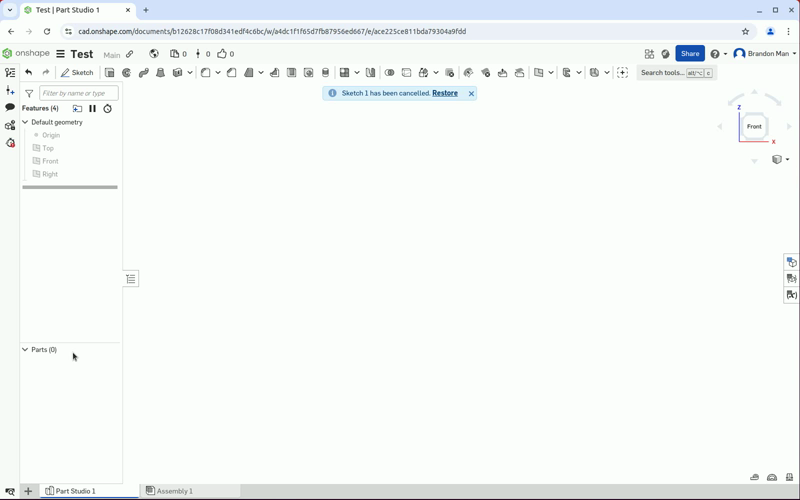
key(shift+y)
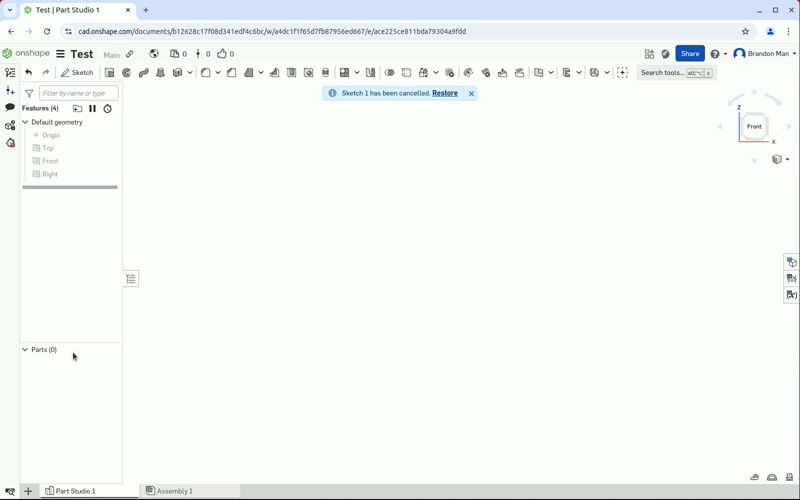
key(shift+s)
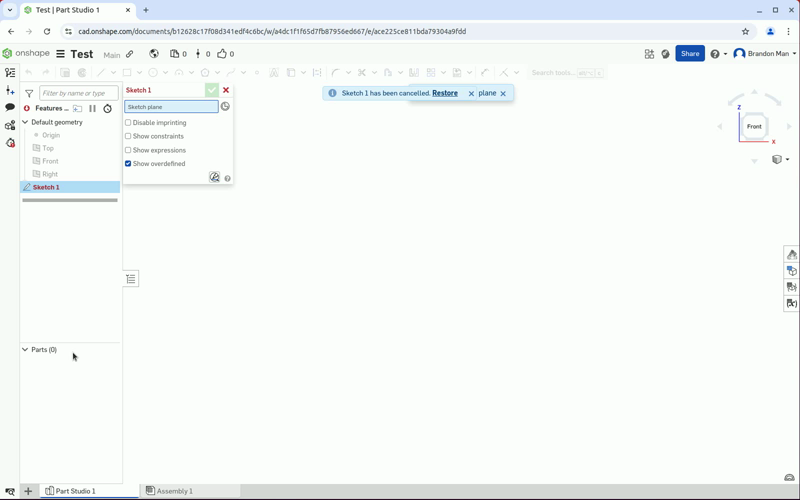
mouse_move(73, 163)
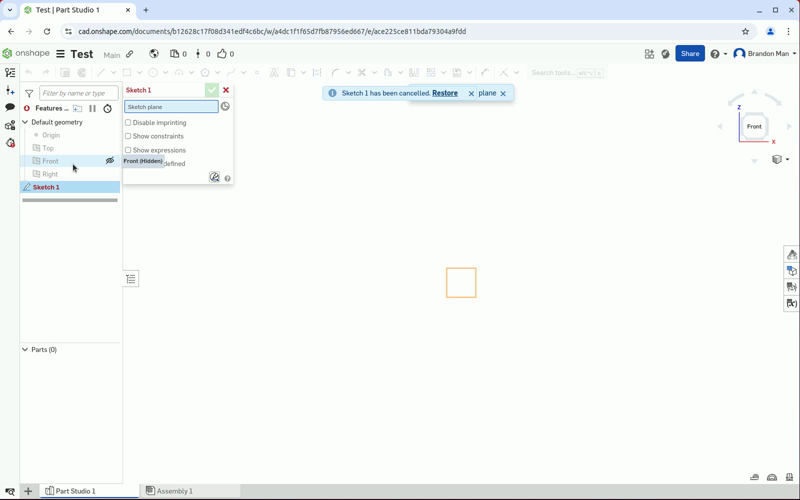
click(73, 163)
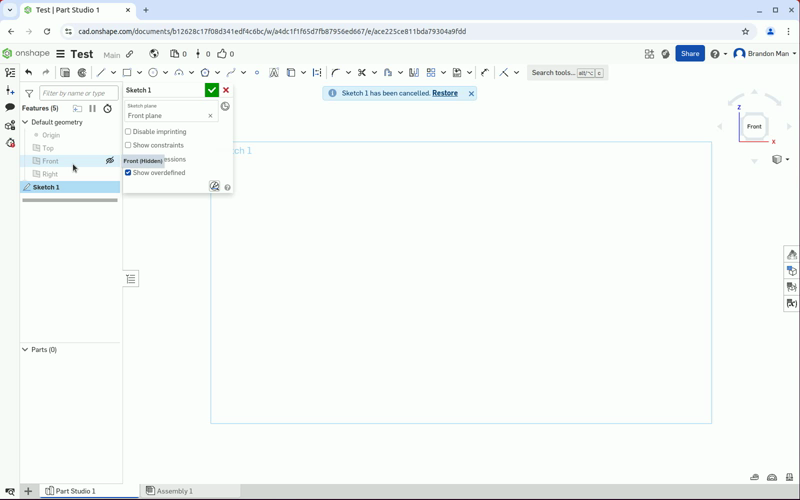
mouse_move(73, 352)
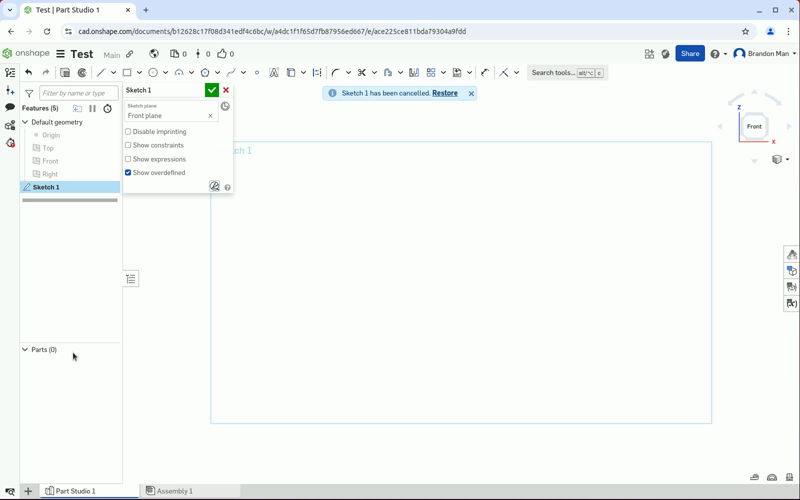
key(y)
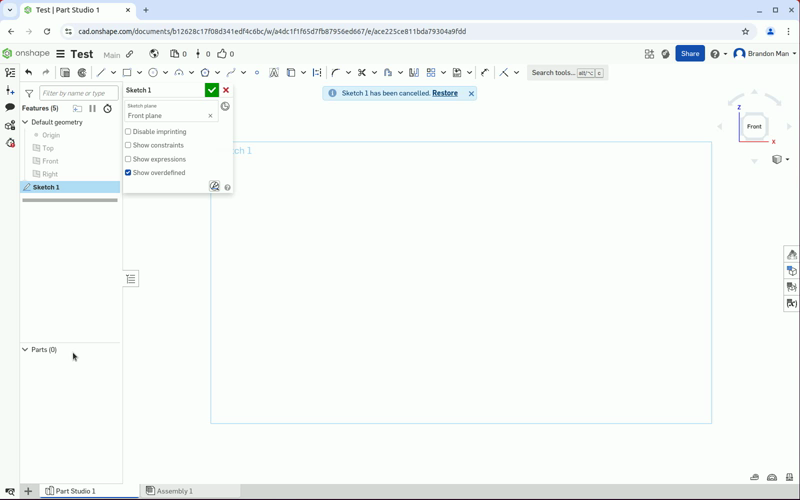
key(l)
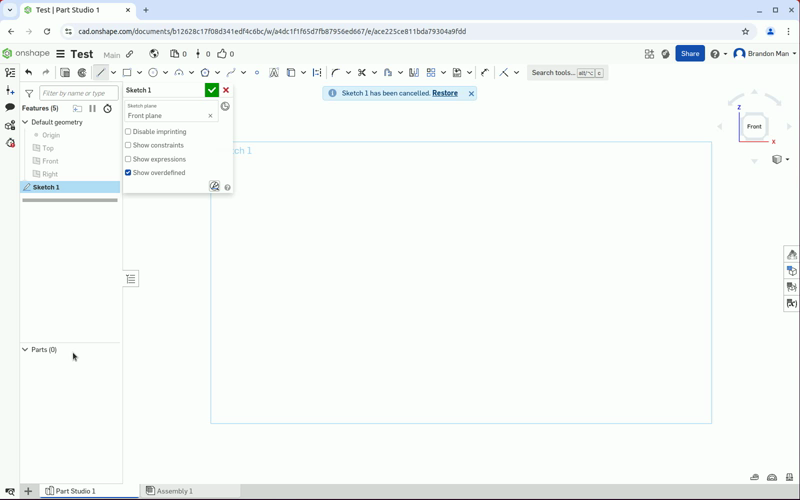
key_down(shift)
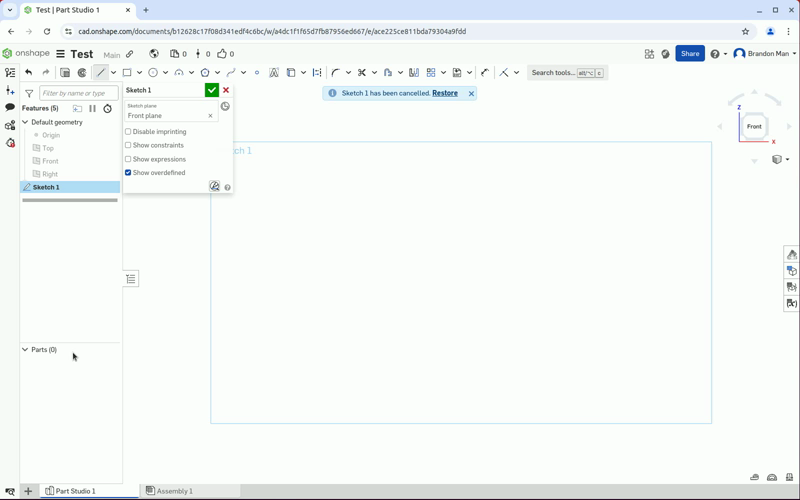
mouse_move(460, 282)
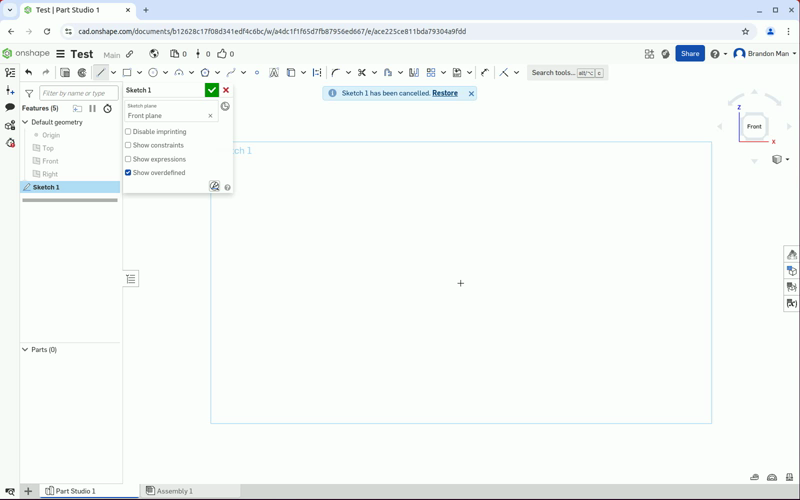
click(460, 282)
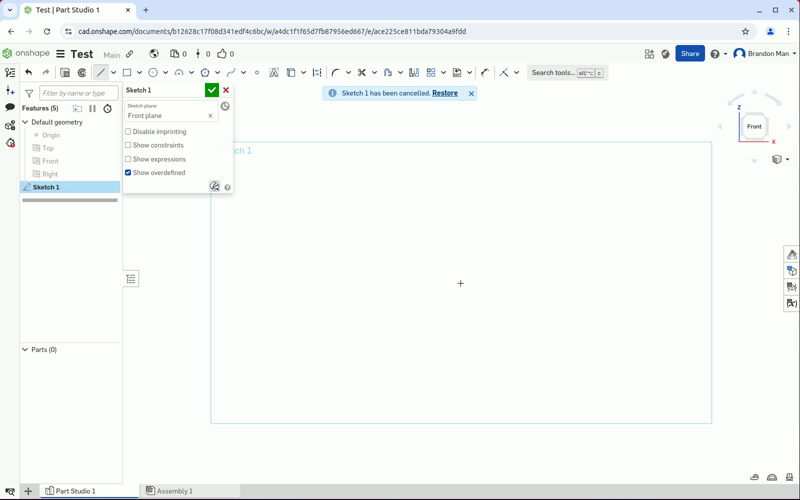
key_up(shift)
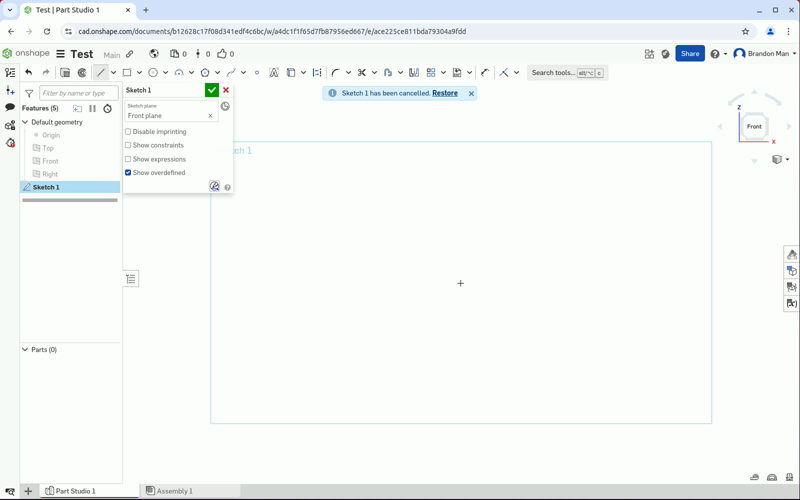
key_down(shift)
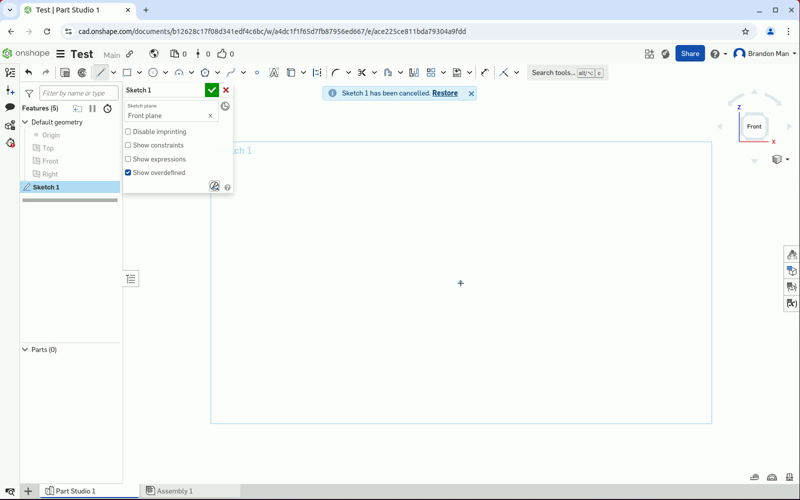
mouse_move(490, 282)
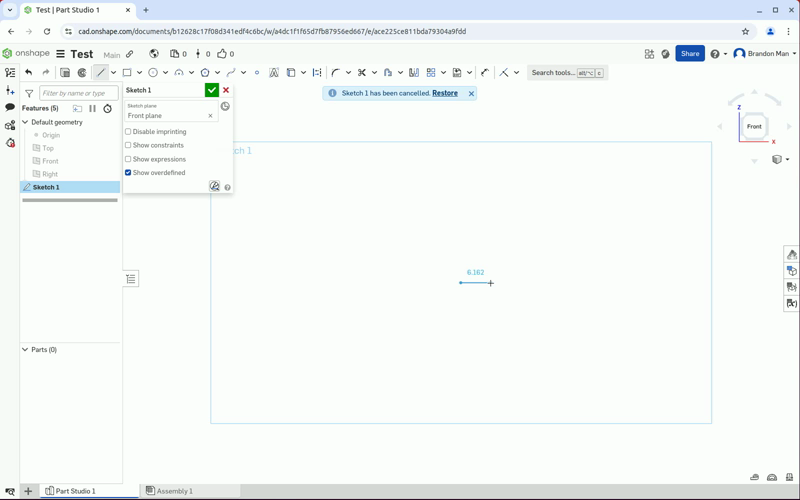
mouse_move(474, 282)
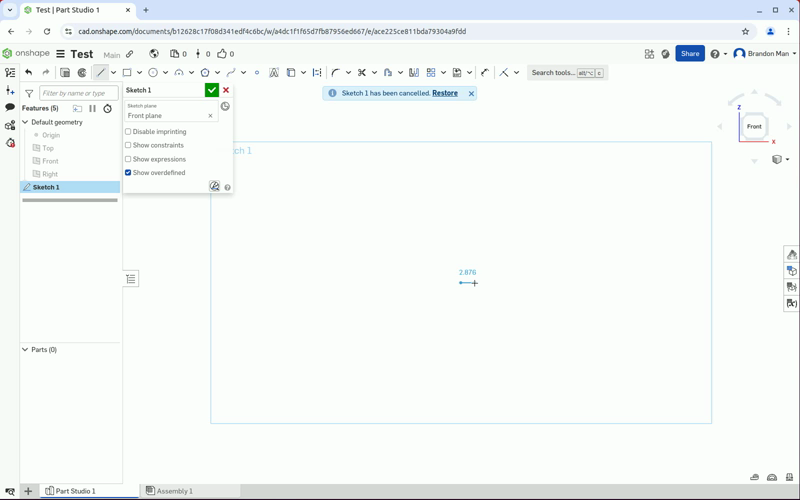
click(474, 282)
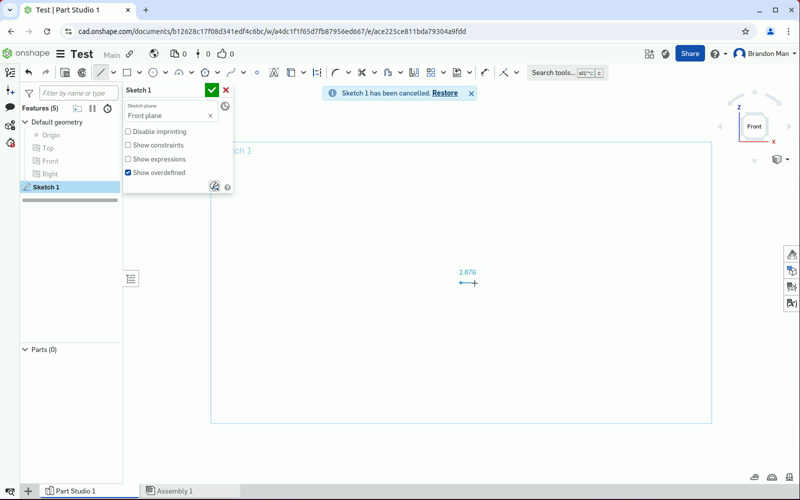
key_up(shift)
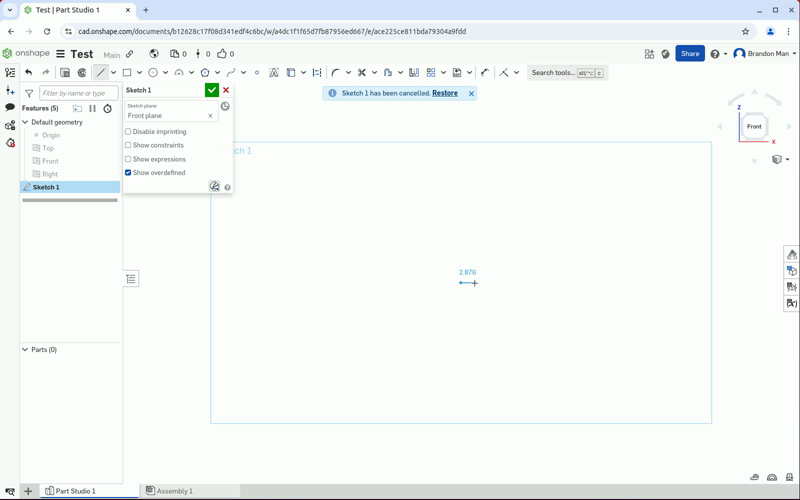
key_down(shift)
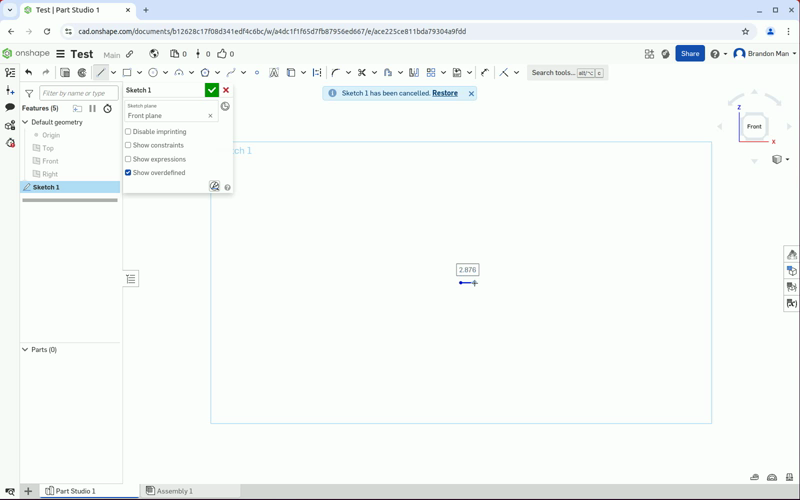
mouse_move(504, 282)
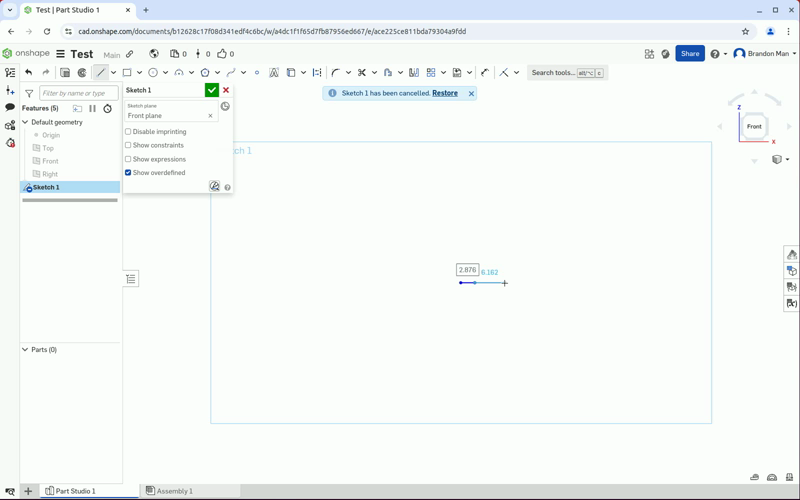
mouse_move(474, 279)
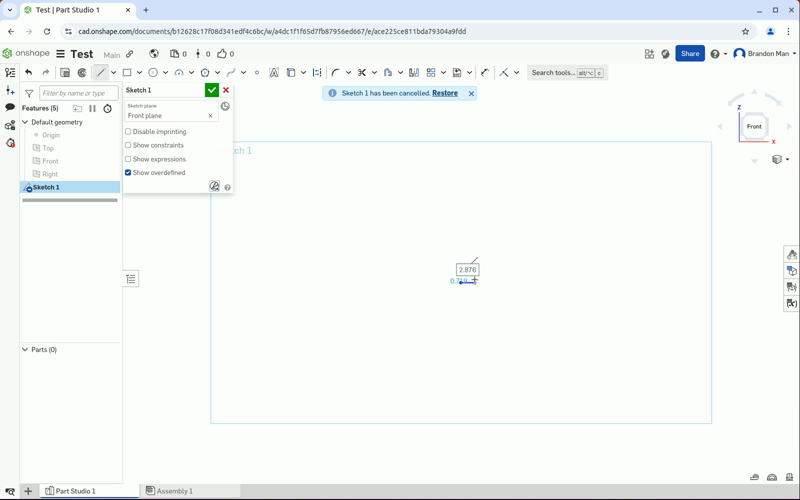
scroll(6)
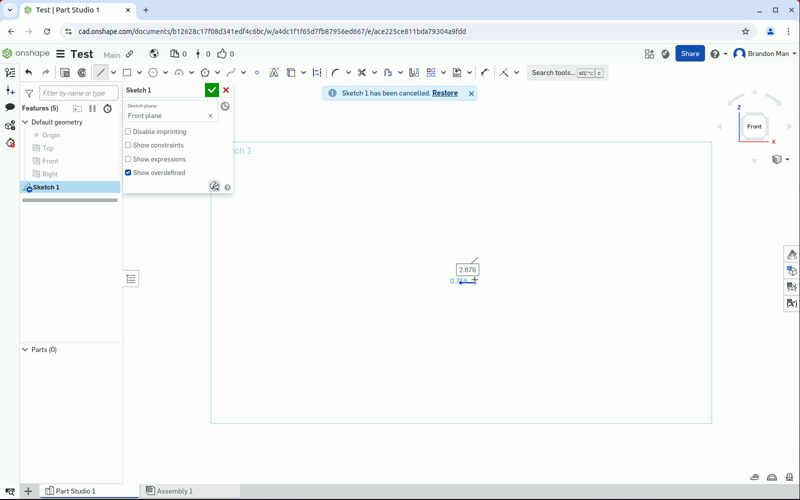
scroll(6)
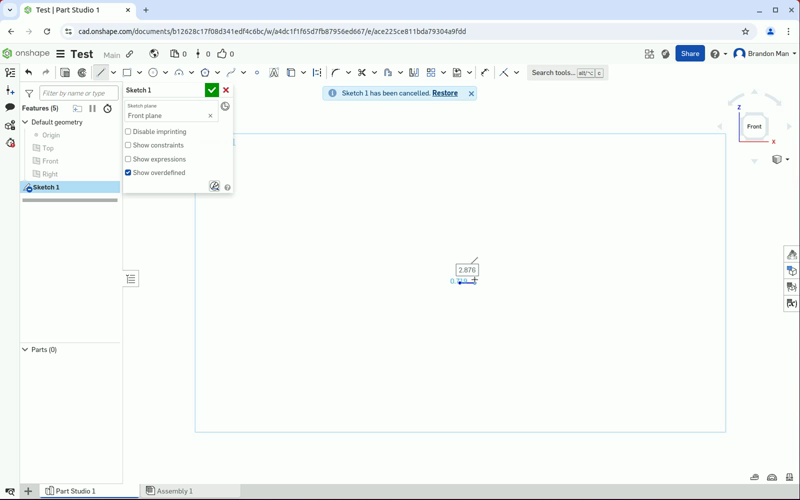
scroll(6)
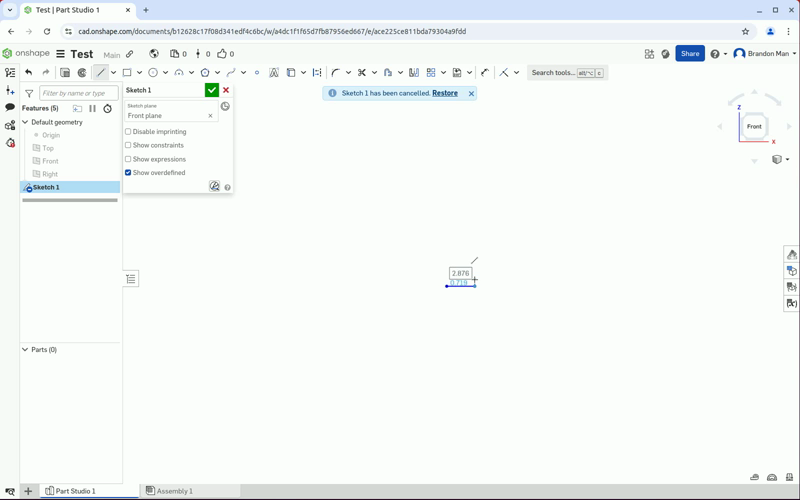
scroll(6)
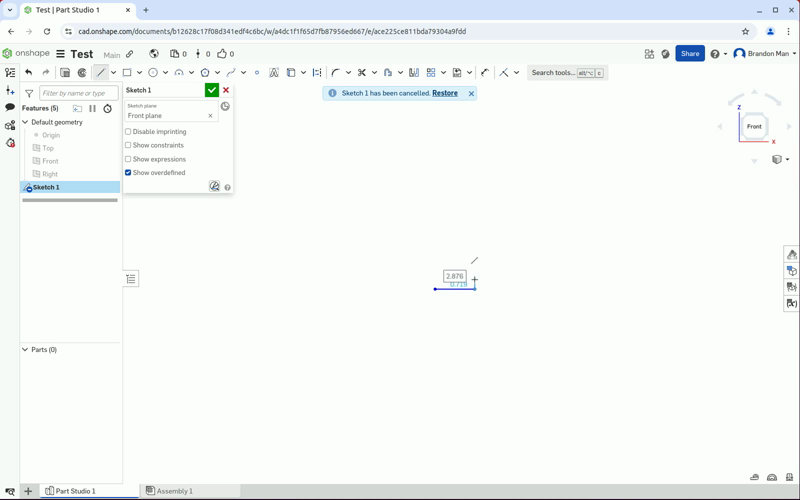
scroll(6)
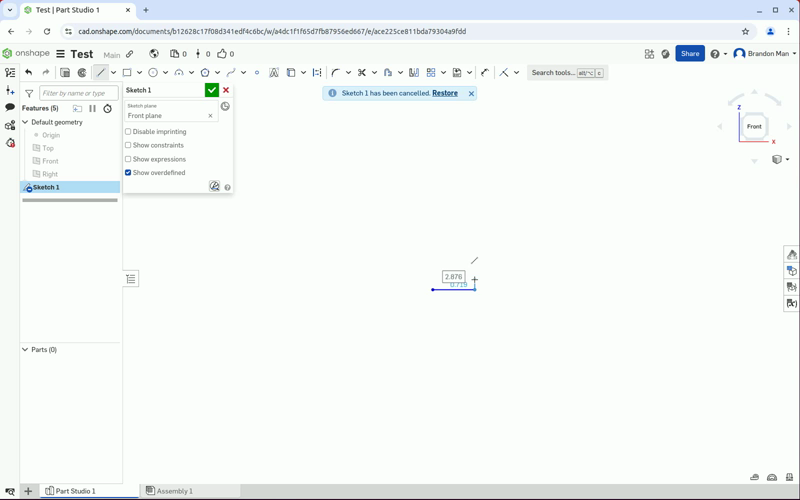
scroll(6)
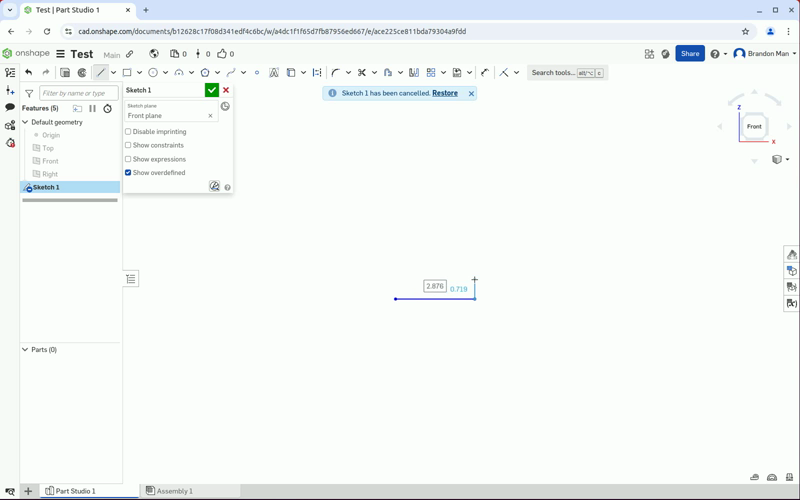
scroll(6)
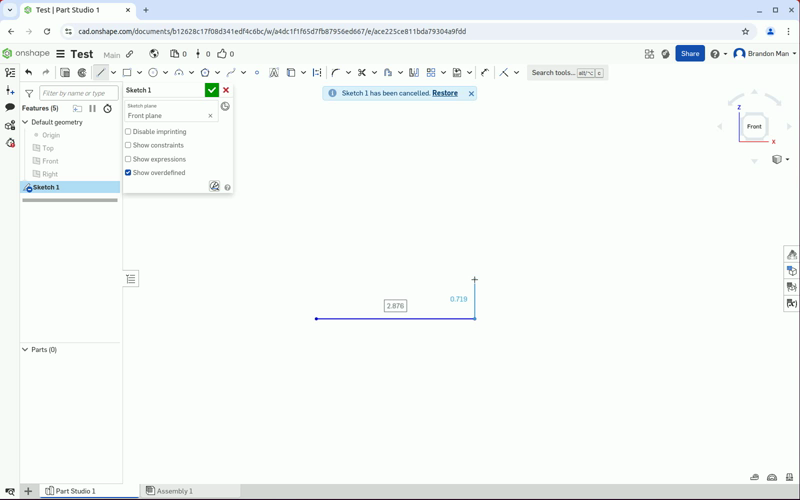
click(474, 279)
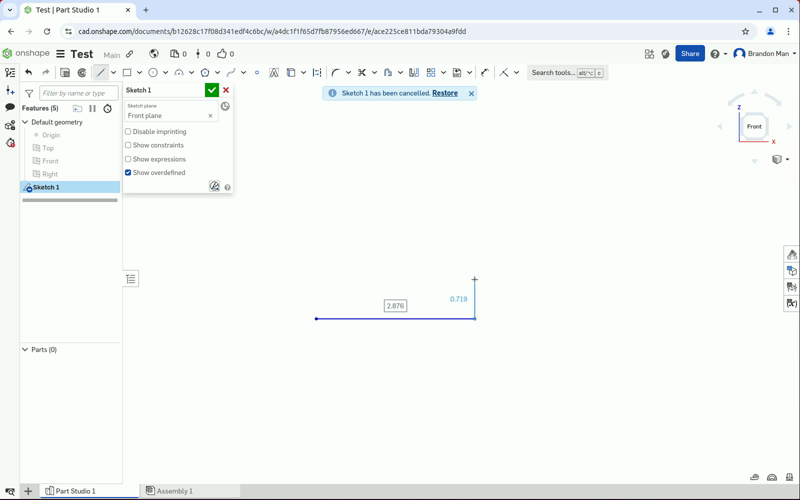
scroll(-6)
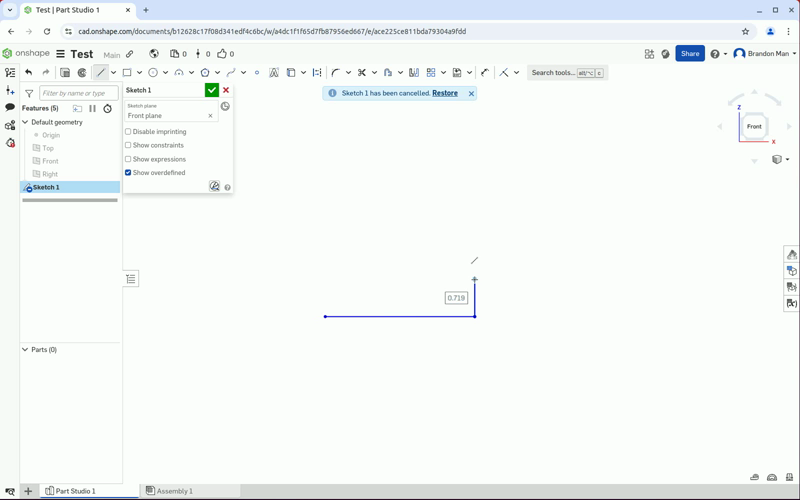
scroll(-6)
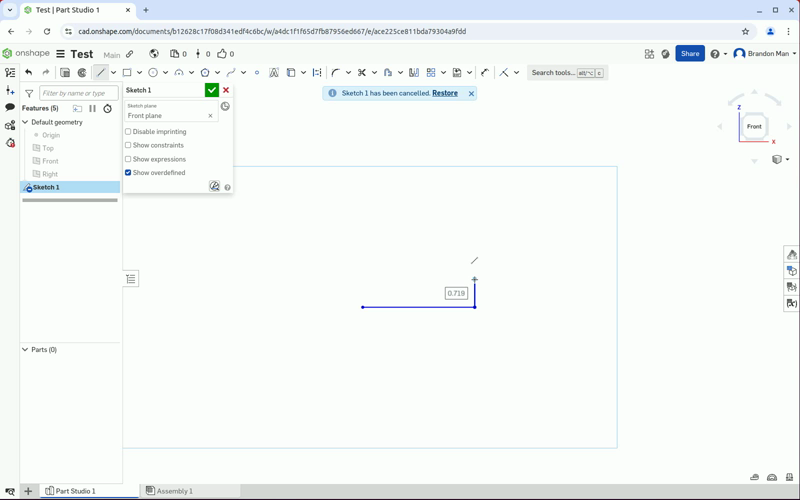
scroll(-6)
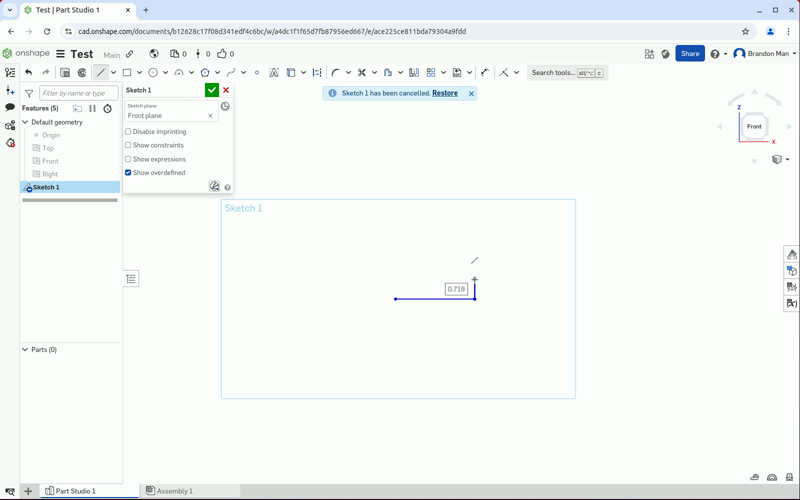
scroll(-6)
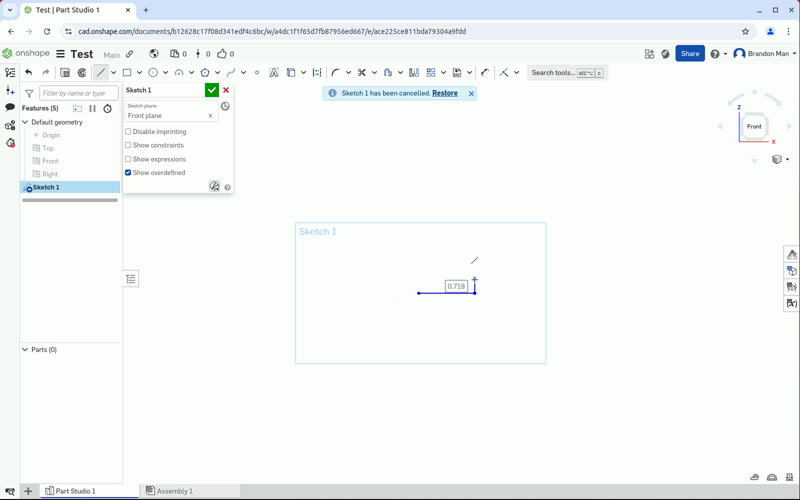
scroll(-6)
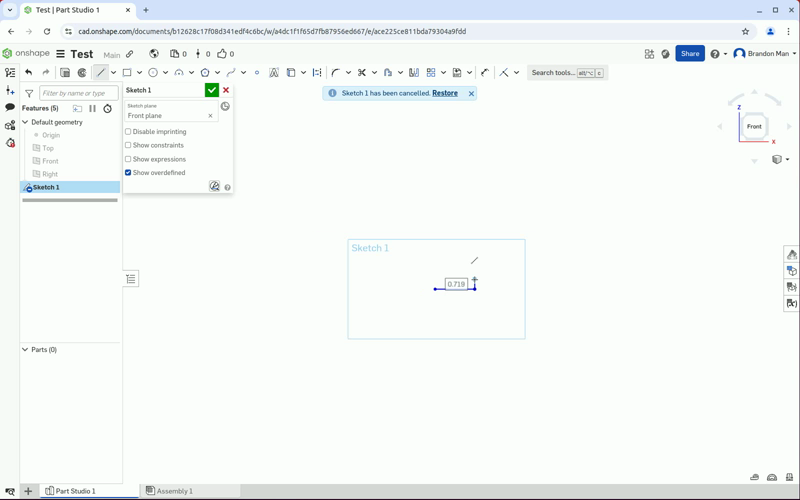
scroll(-6)
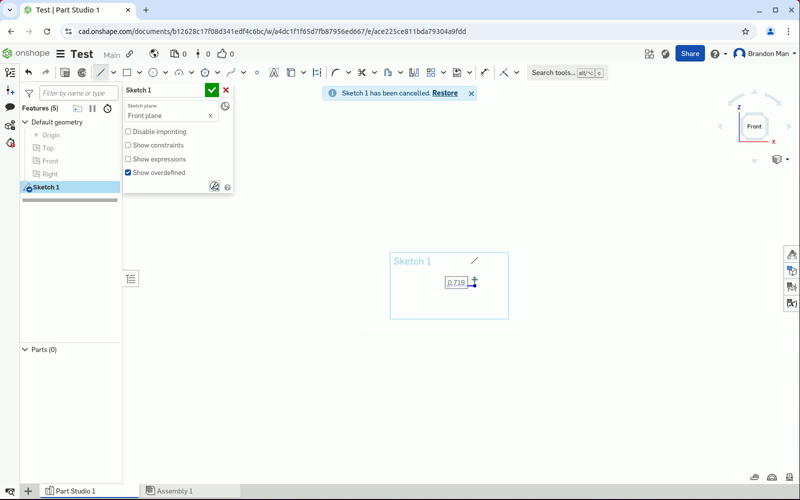
scroll(-6)
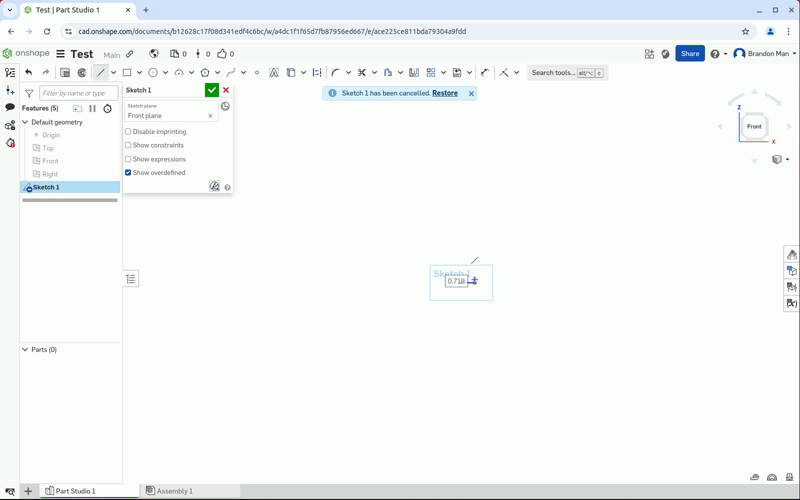
key_up(shift)
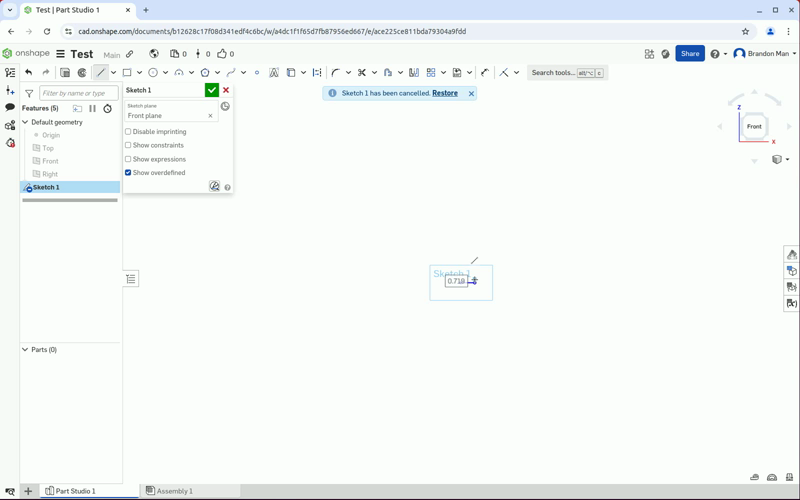
key_down(shift)
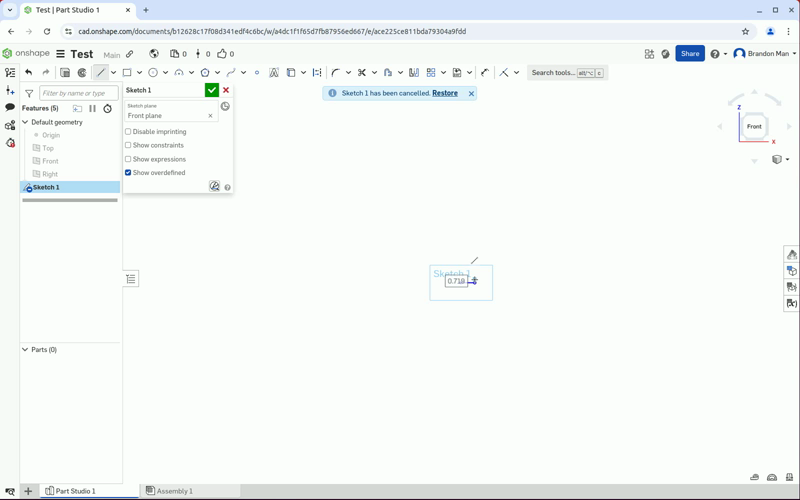
mouse_move(504, 279)
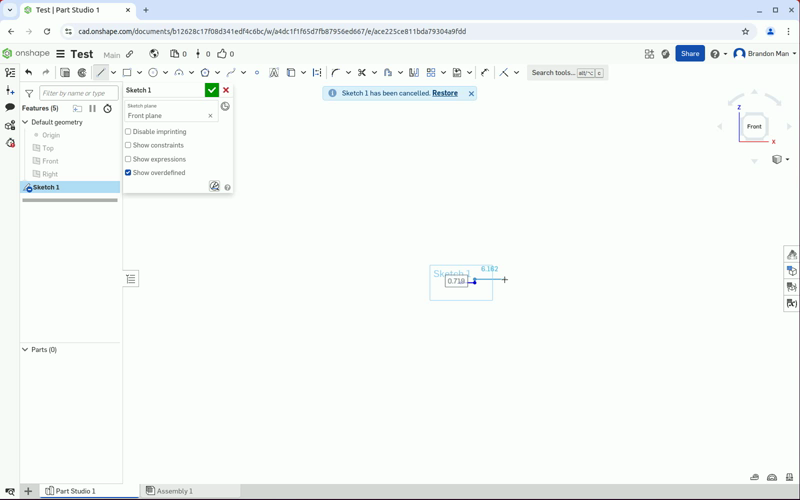
mouse_move(466, 279)
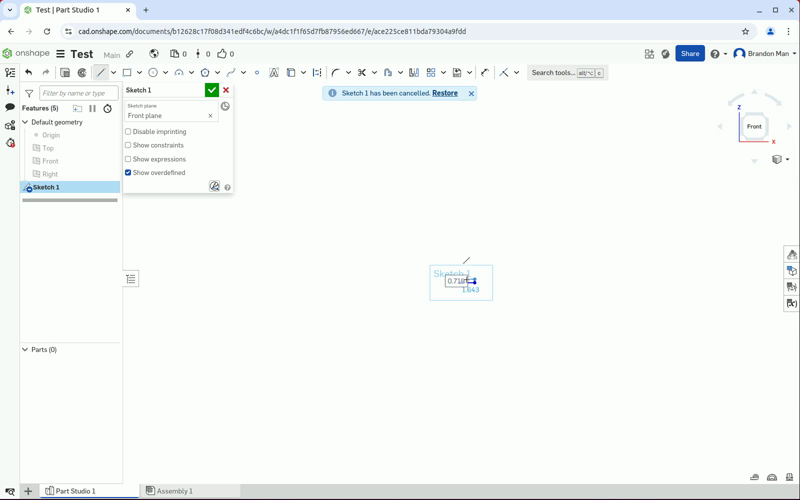
click(466, 279)
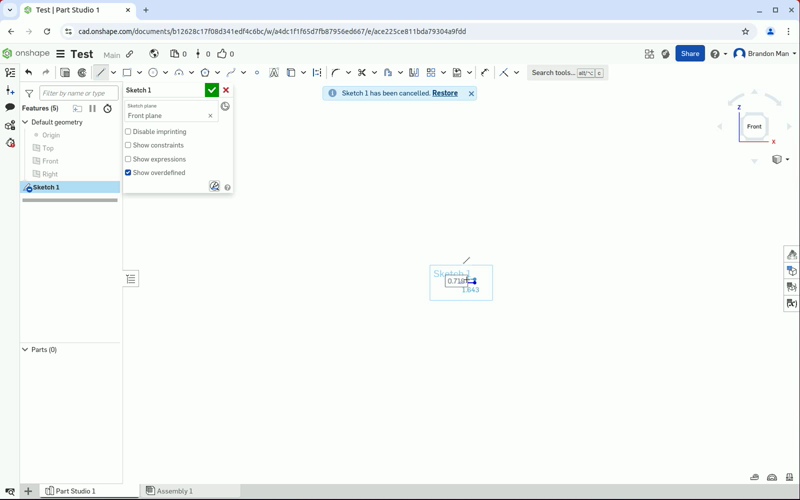
key_up(shift)
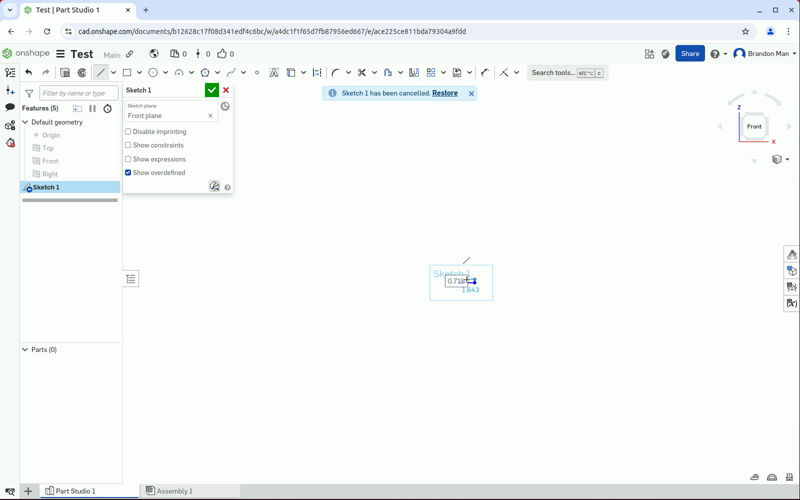
key_down(shift)
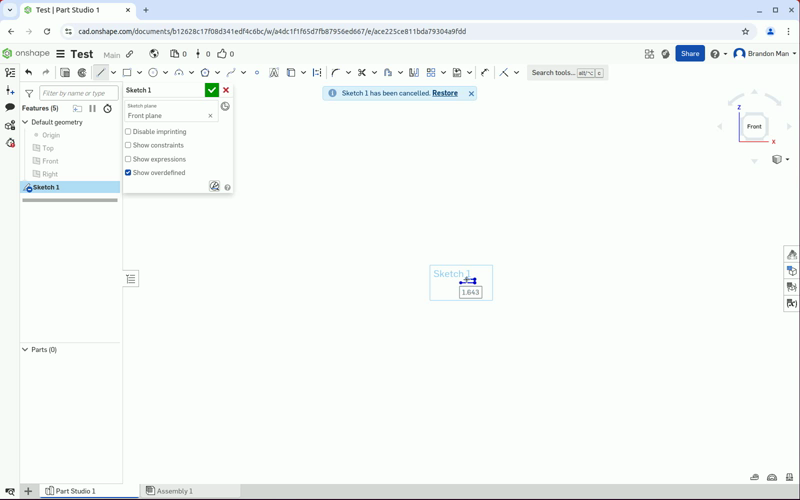
mouse_move(496, 279)
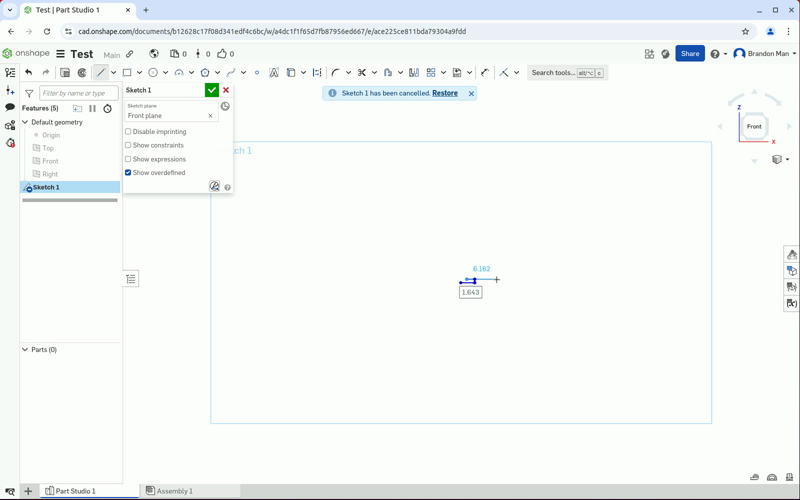
mouse_move(466, 271)
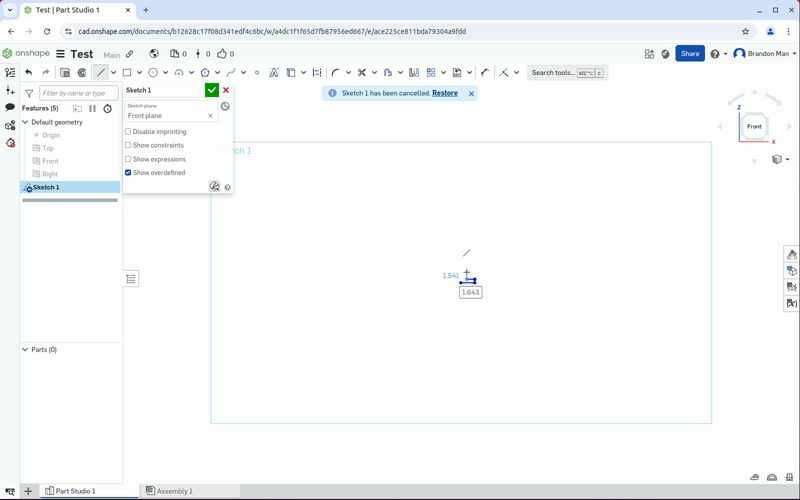
scroll(6)
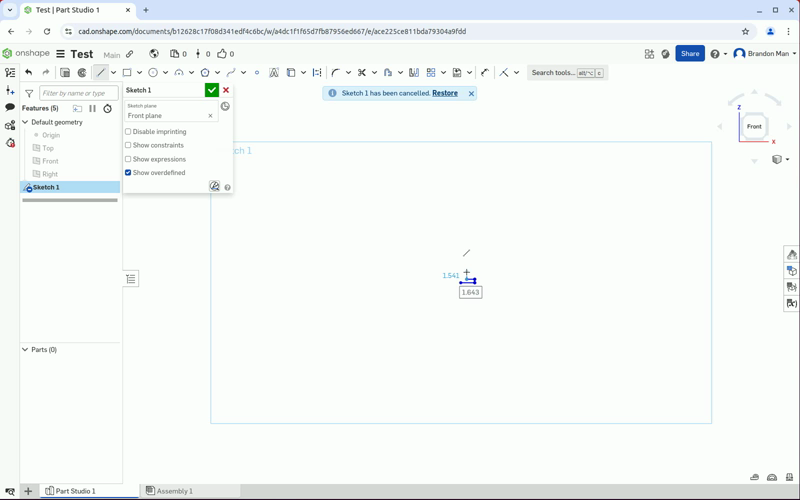
scroll(6)
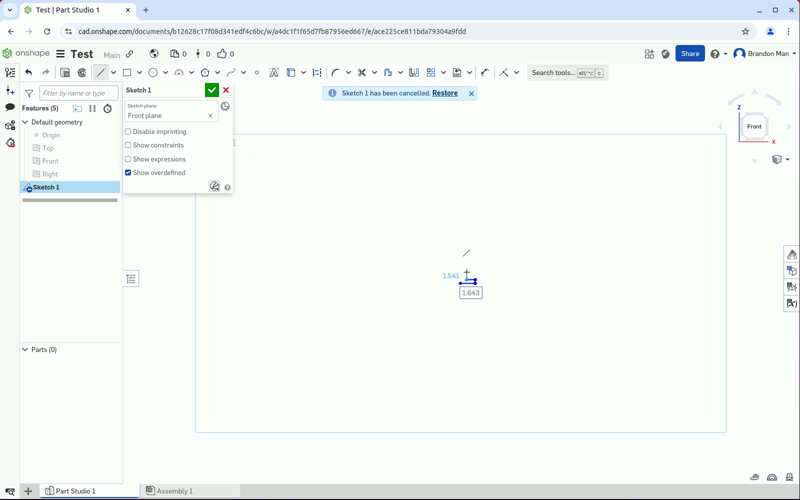
scroll(6)
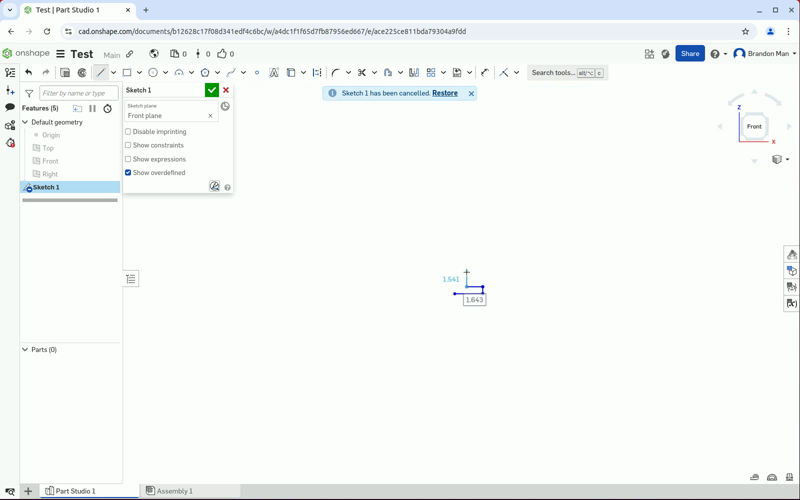
scroll(6)
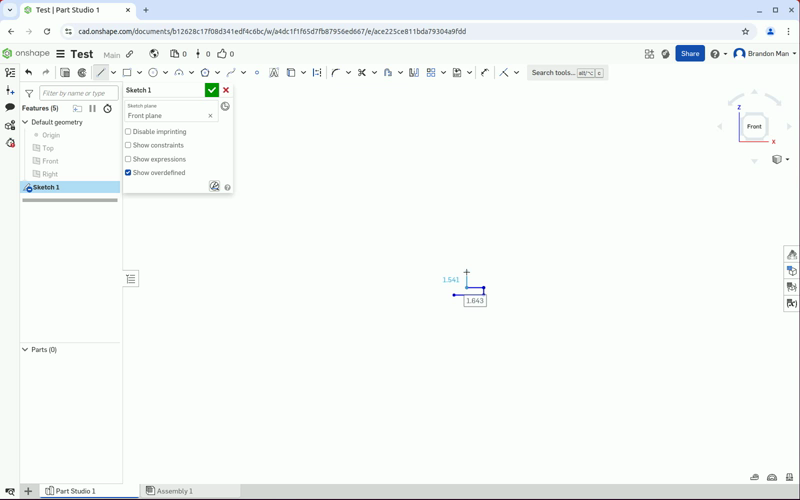
scroll(6)
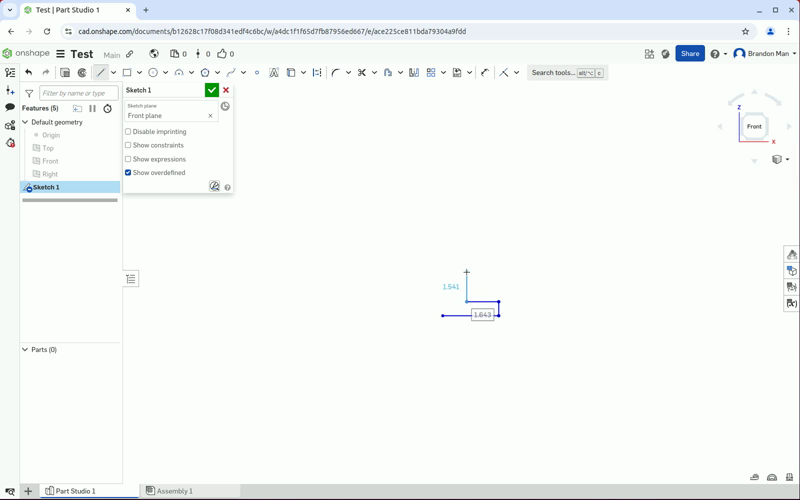
scroll(6)
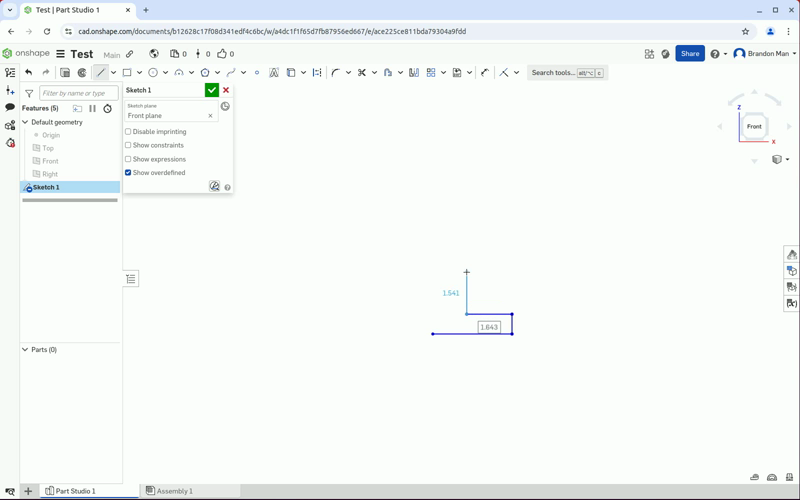
scroll(6)
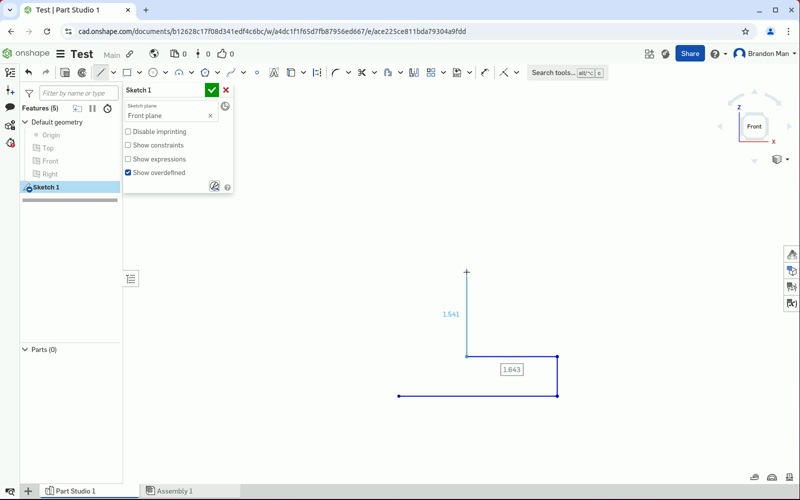
click(466, 271)
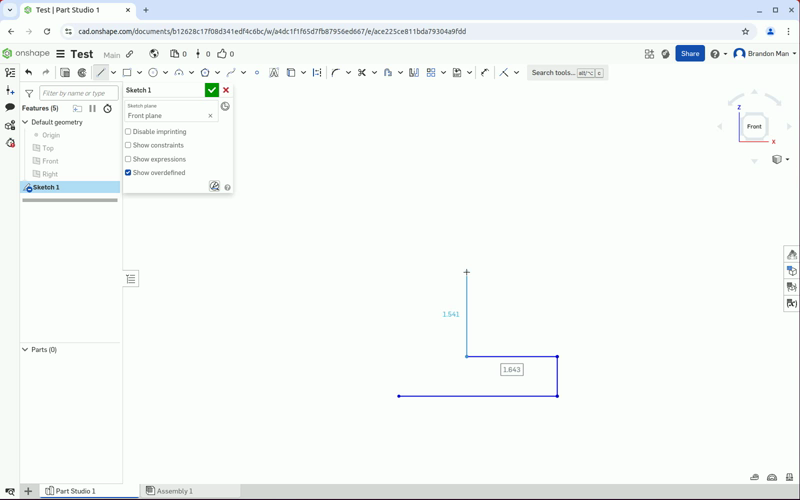
scroll(-6)
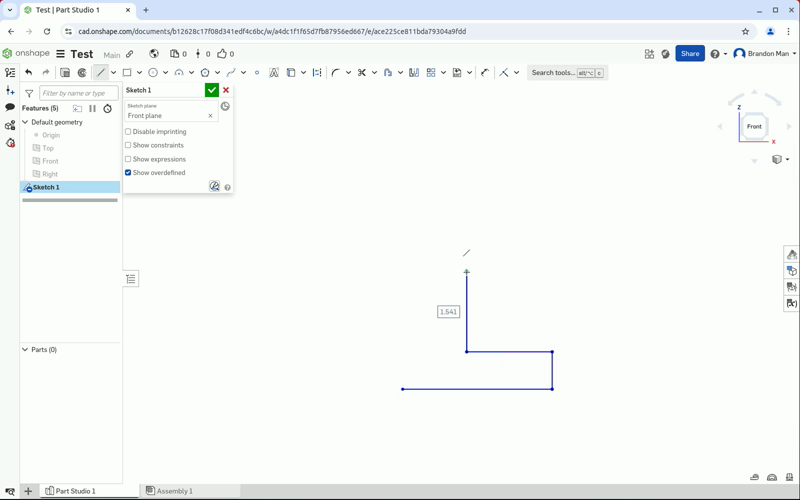
scroll(-6)
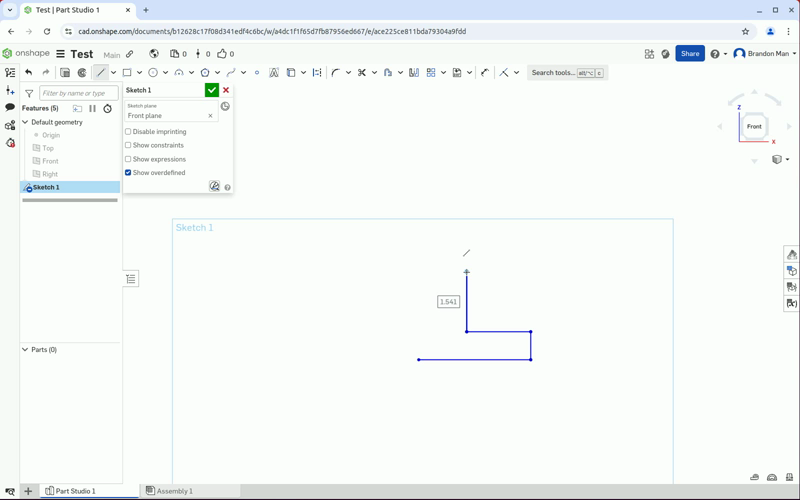
scroll(-6)
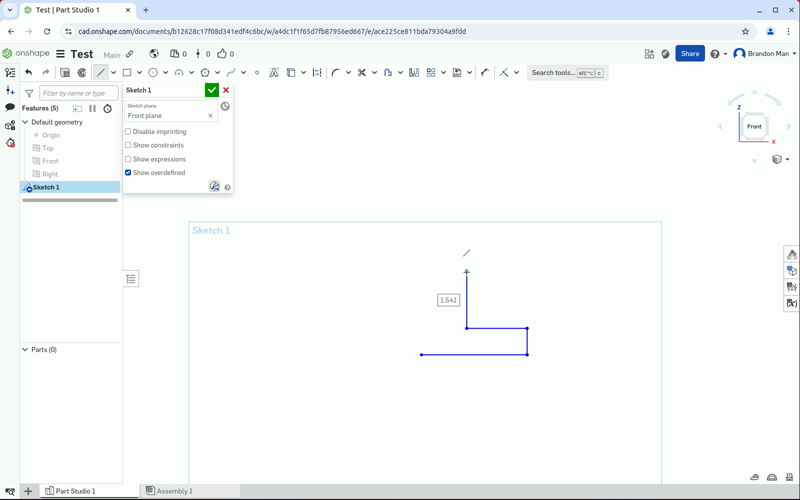
scroll(-6)
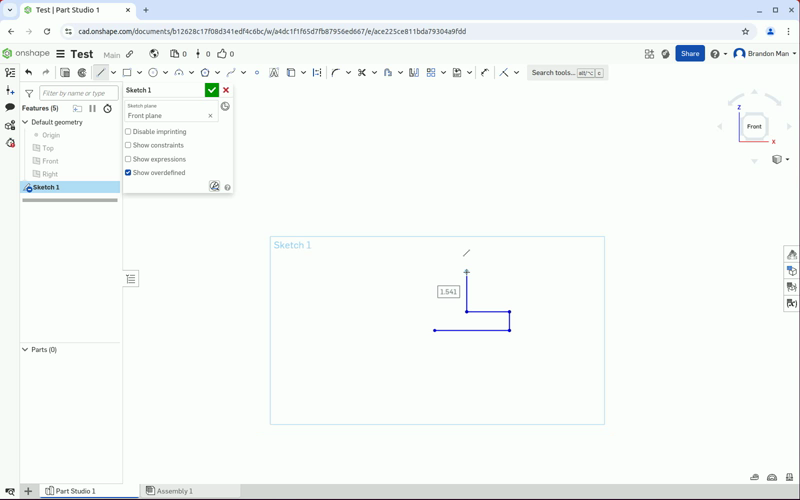
scroll(-6)
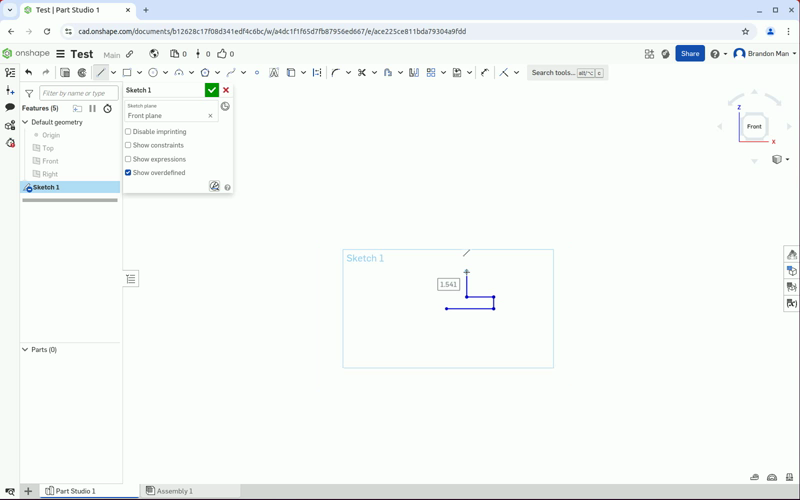
scroll(-6)
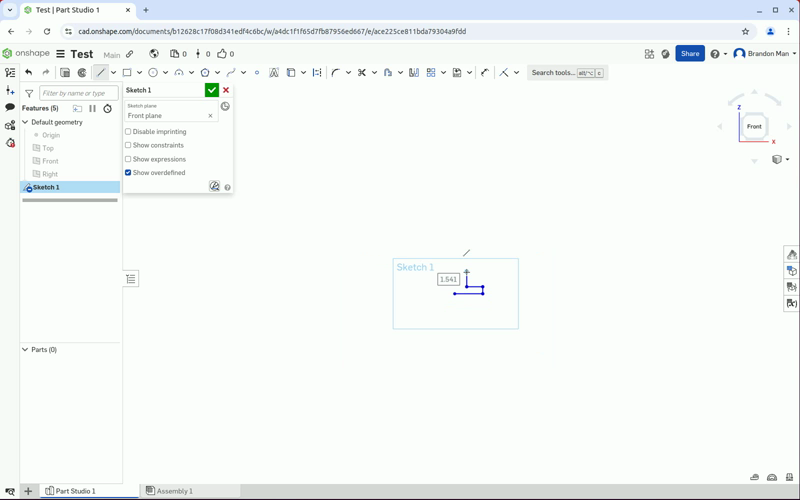
scroll(-6)
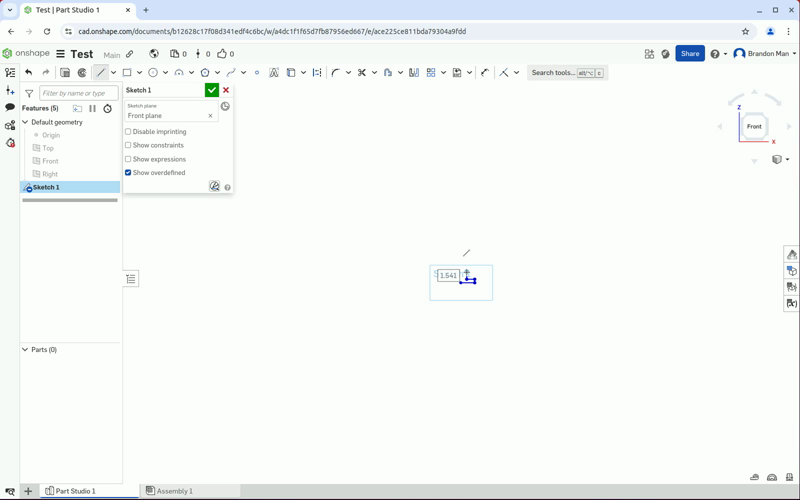
key_up(shift)
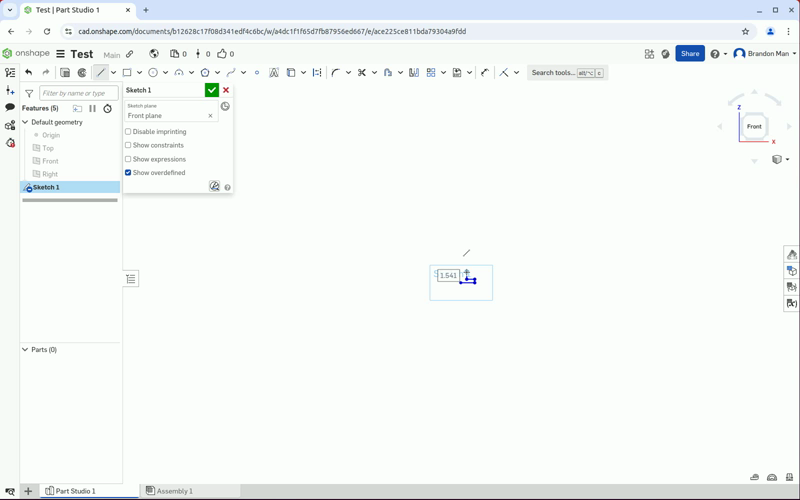
key_down(shift)
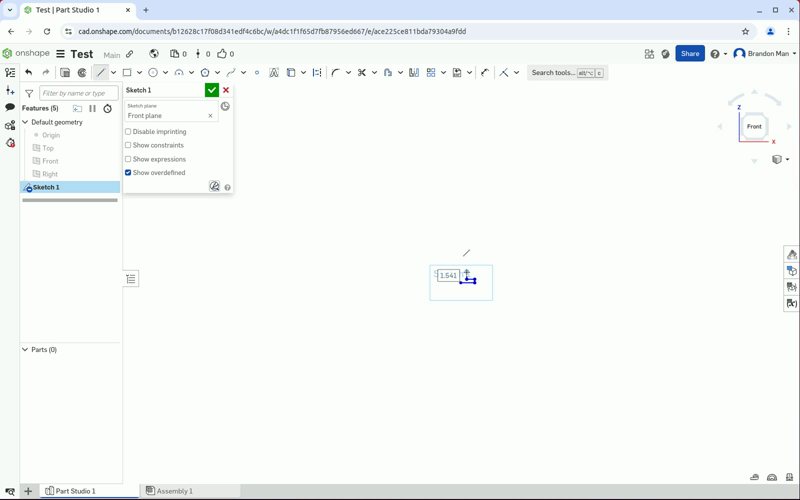
mouse_move(496, 271)
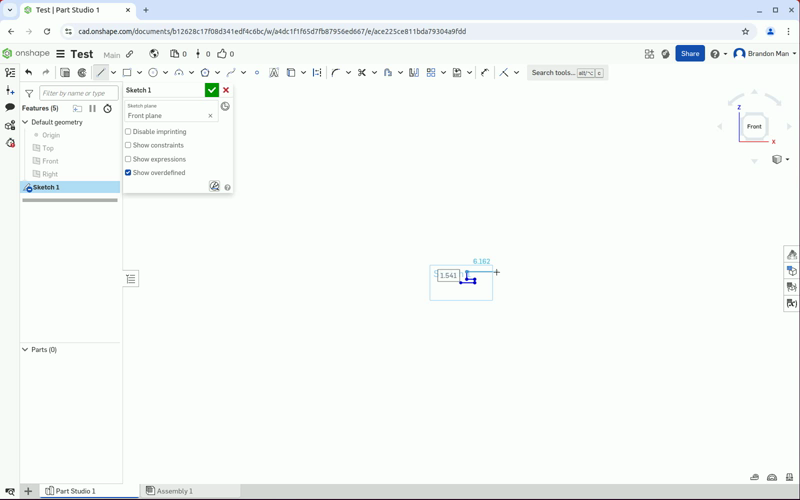
mouse_move(474, 271)
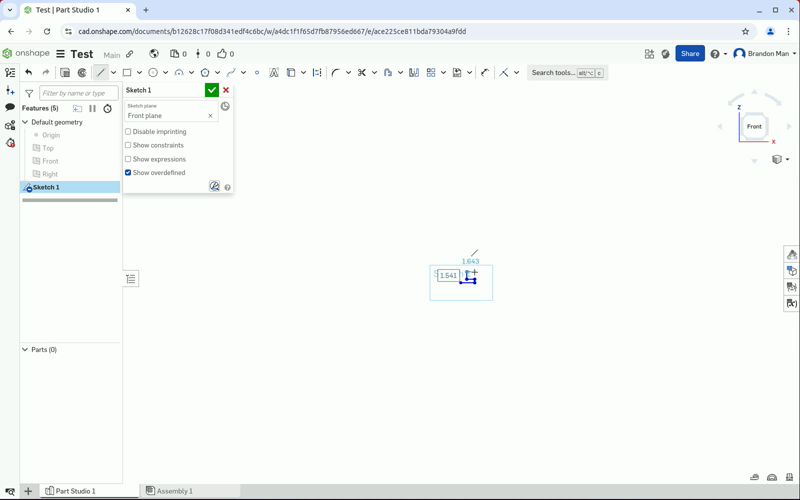
click(474, 271)
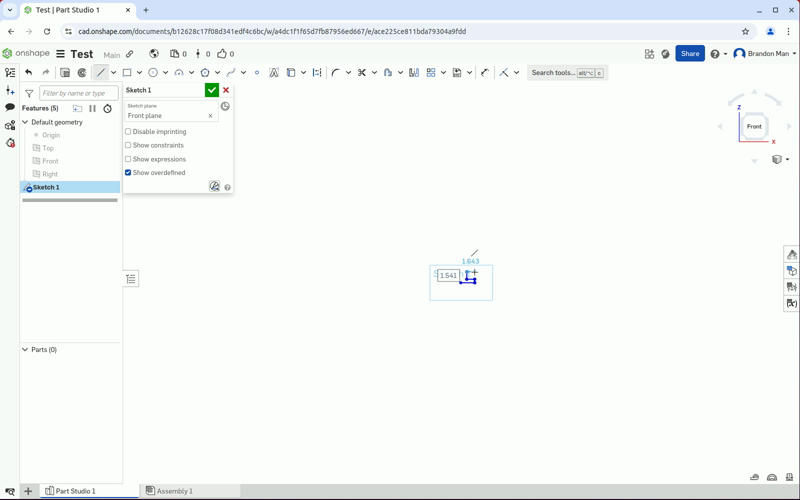
key_up(shift)
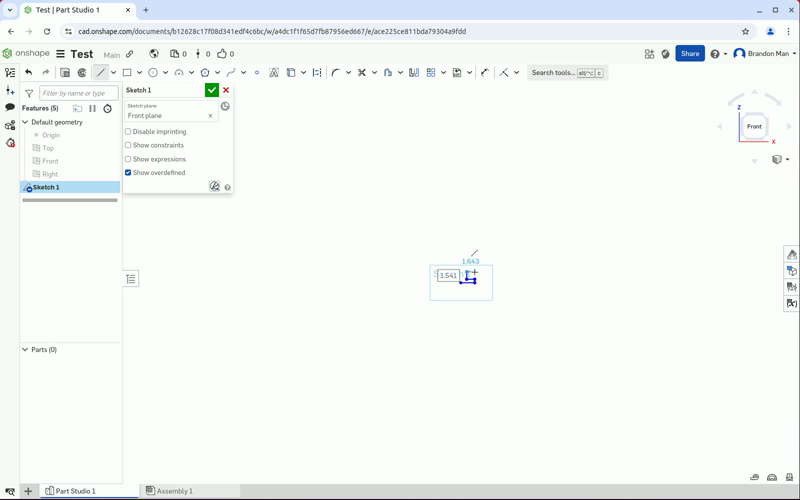
key_down(shift)
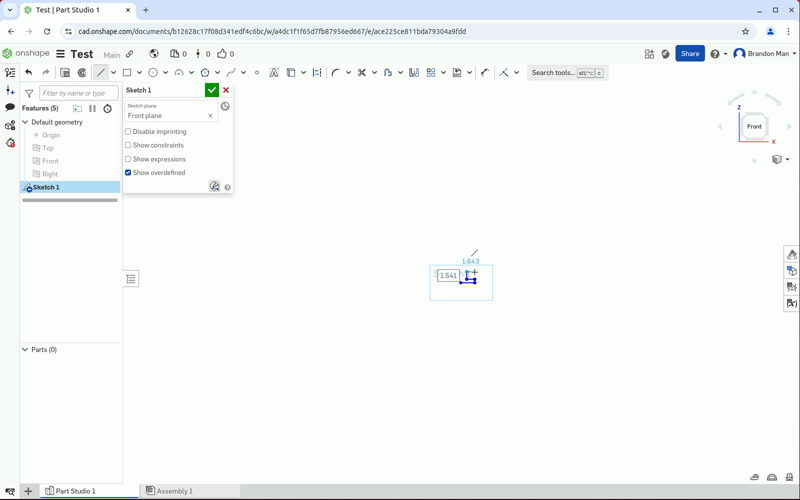
mouse_move(504, 271)
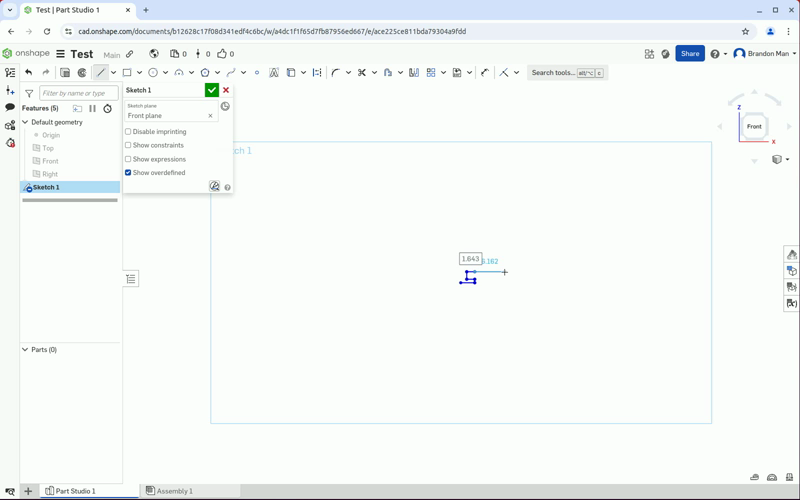
mouse_move(487, 271)
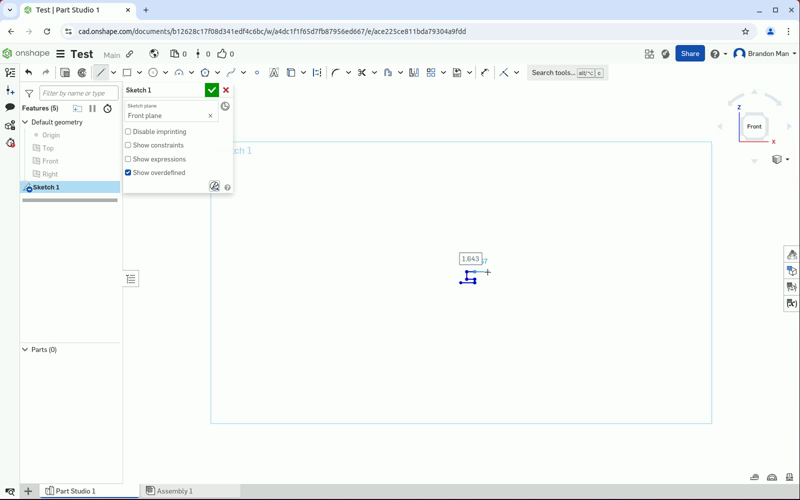
click(487, 271)
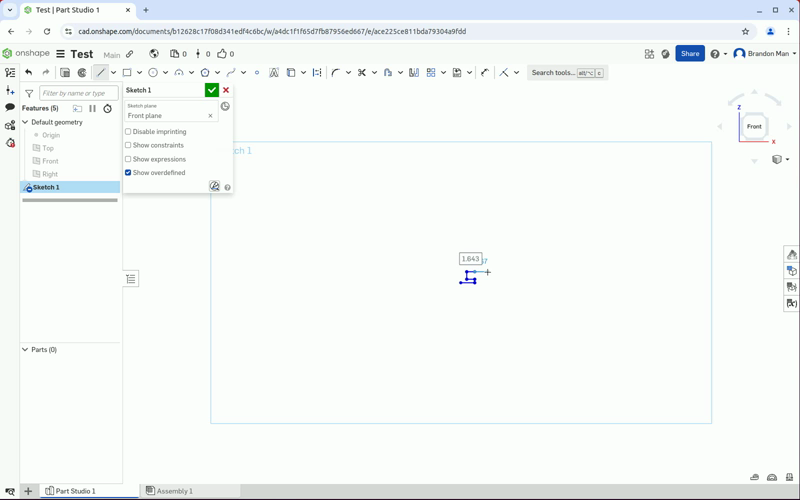
key_up(shift)
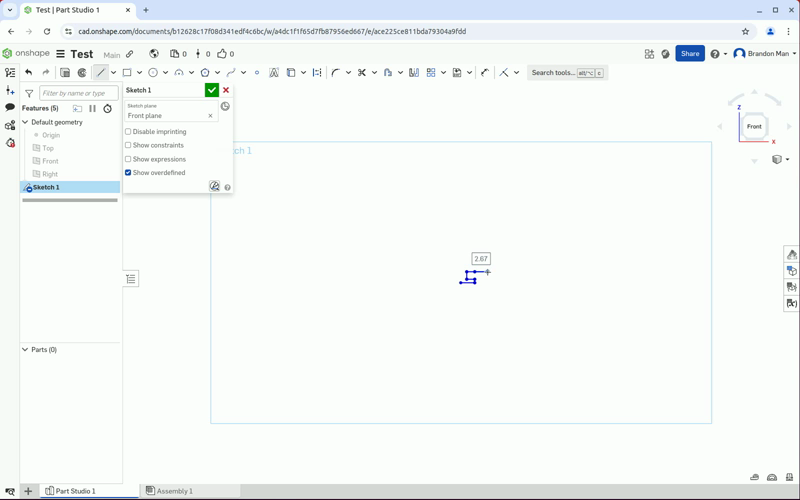
key_down(shift)
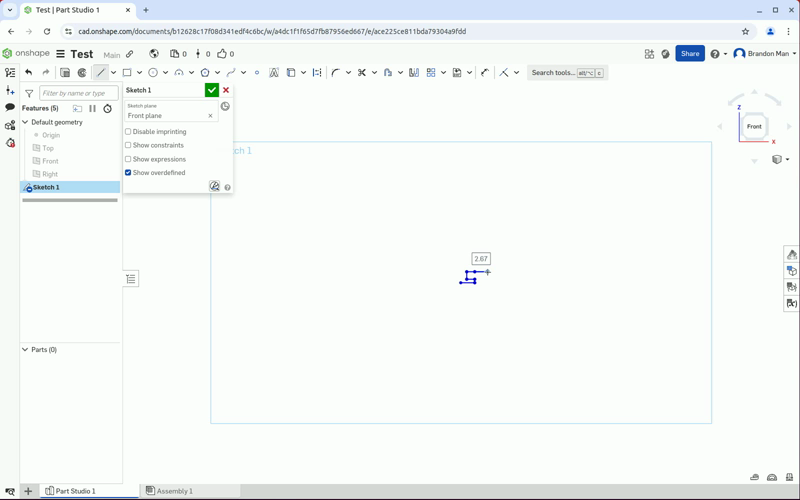
mouse_move(517, 271)
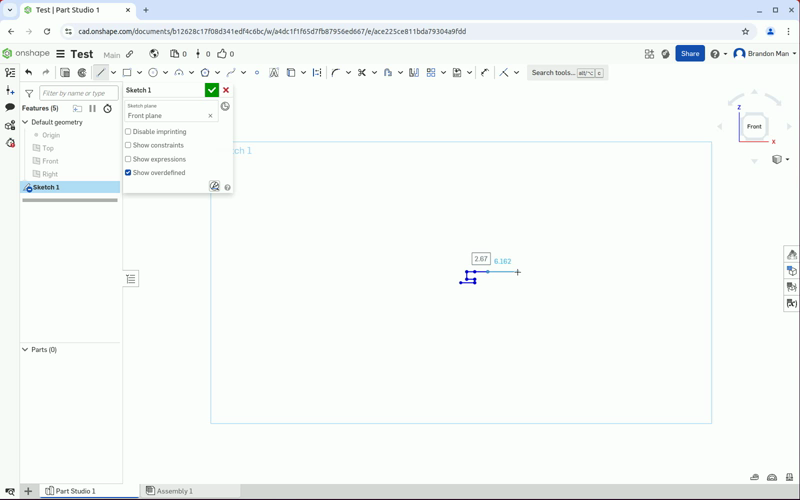
mouse_move(495, 271)
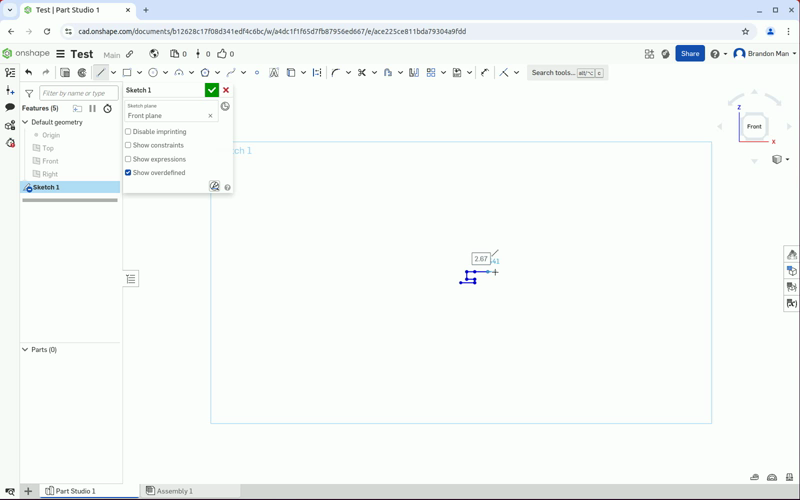
click(495, 271)
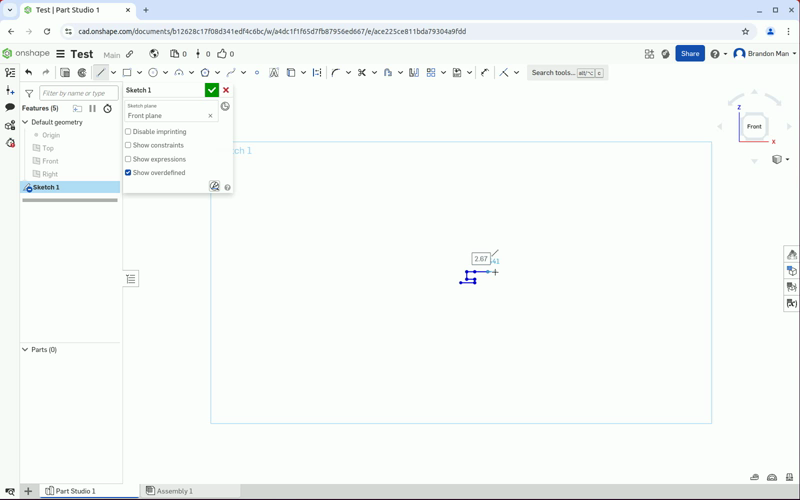
key_up(shift)
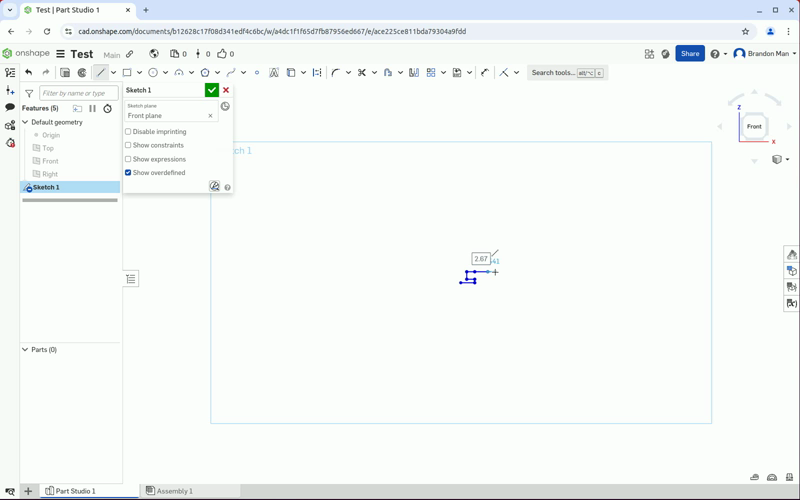
key_down(shift)
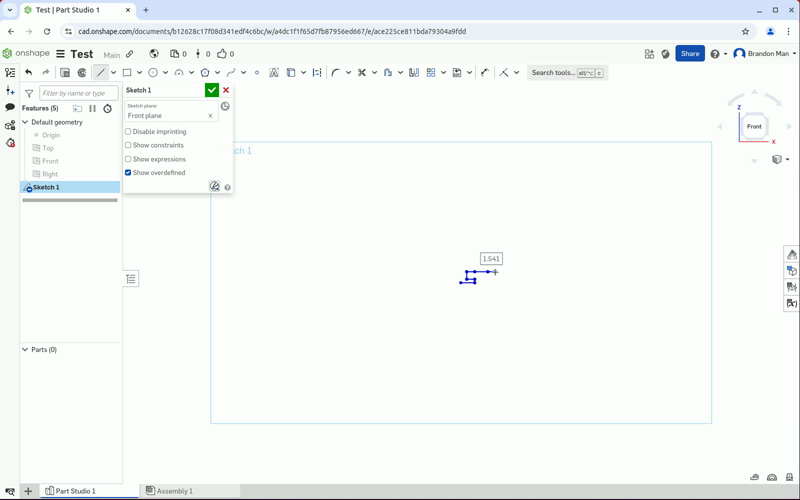
mouse_move(525, 271)
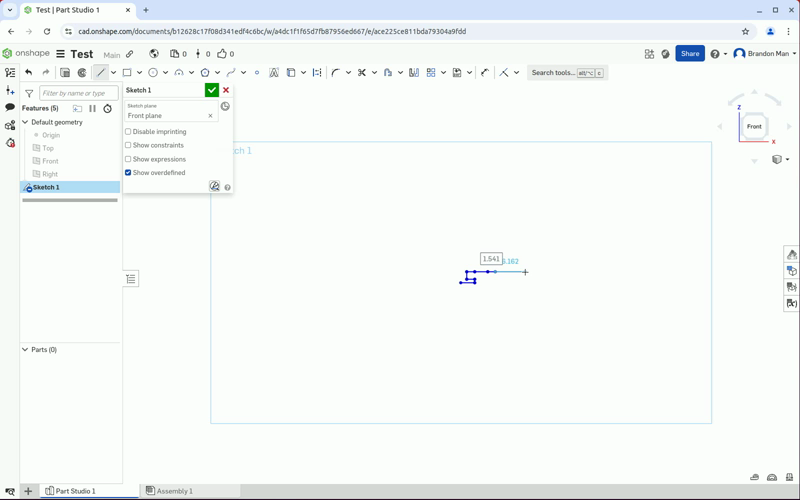
mouse_move(495, 279)
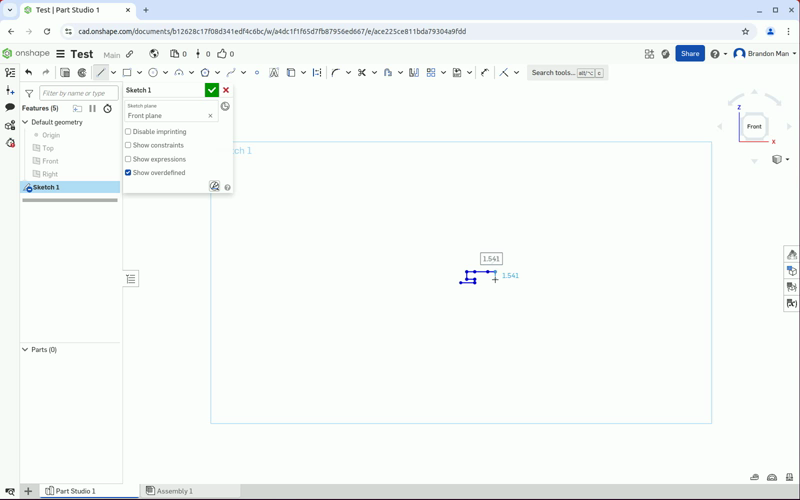
scroll(6)
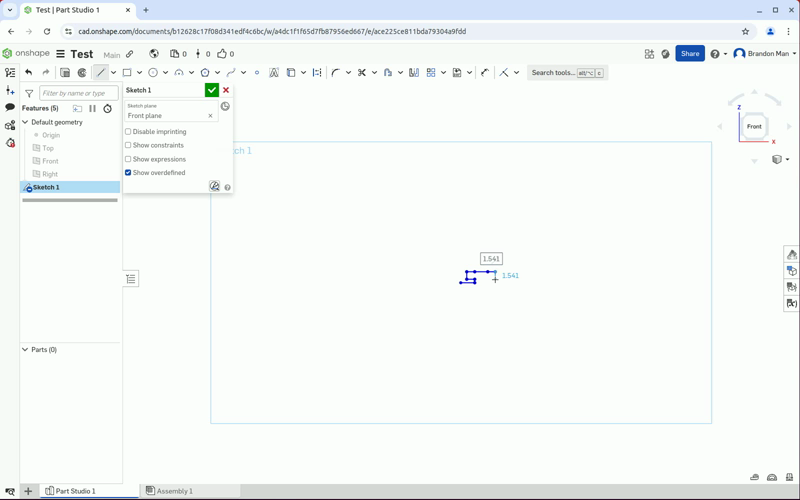
scroll(6)
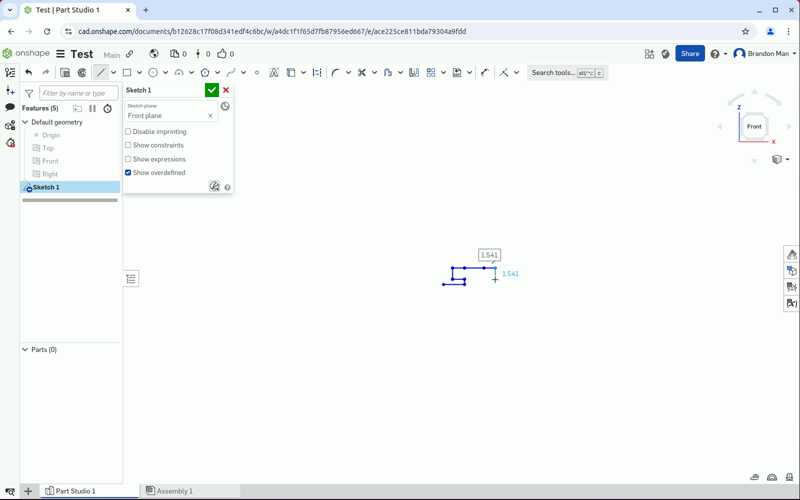
scroll(6)
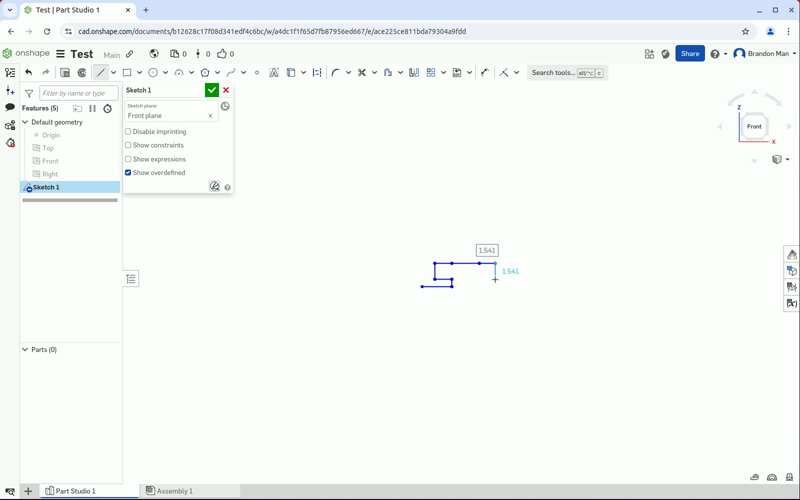
scroll(6)
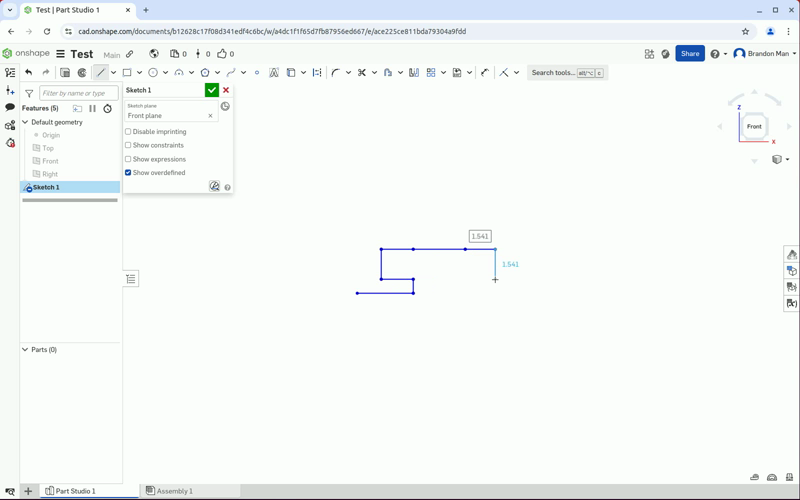
scroll(6)
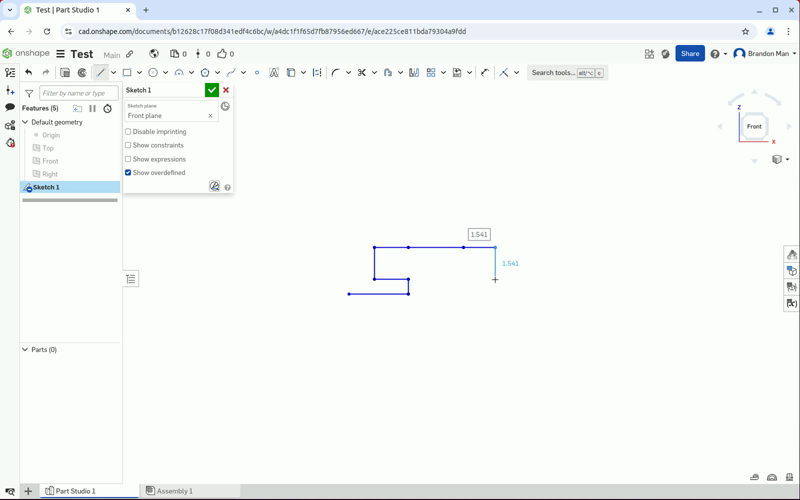
scroll(6)
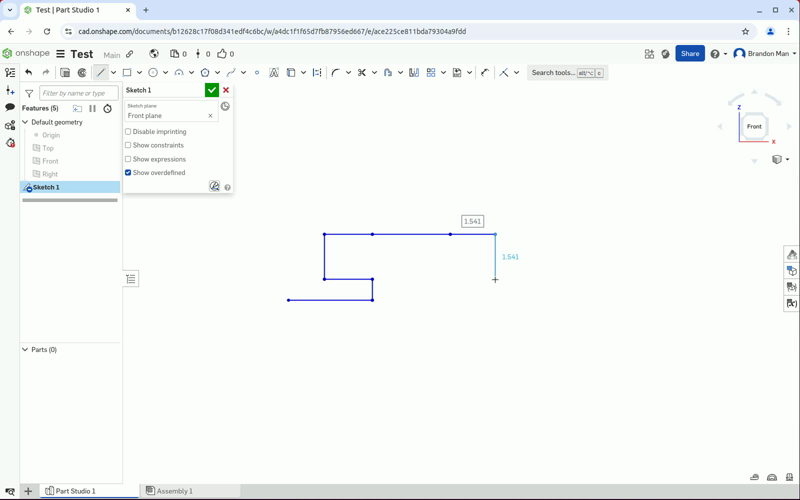
scroll(6)
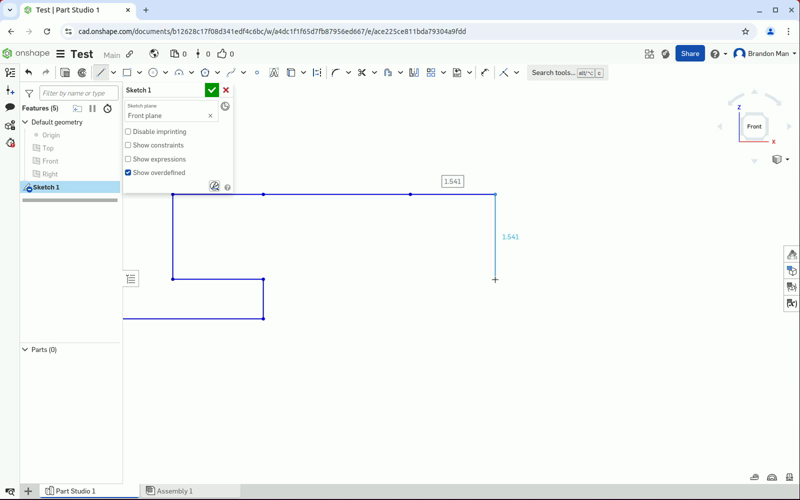
click(495, 279)
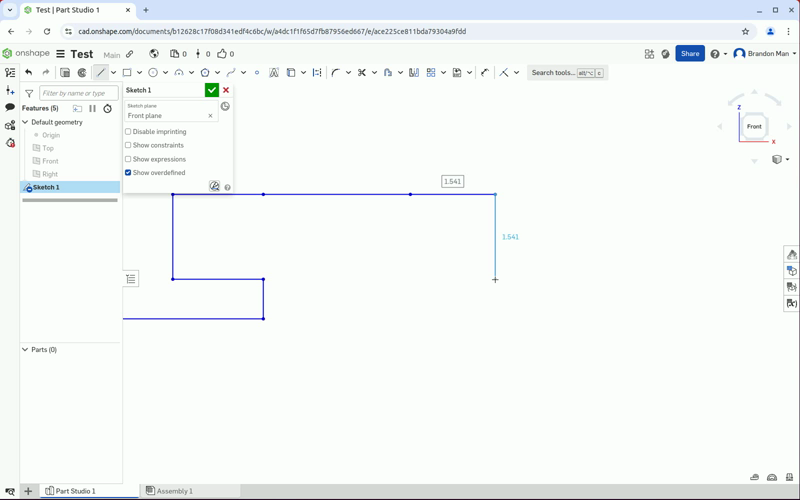
scroll(-6)
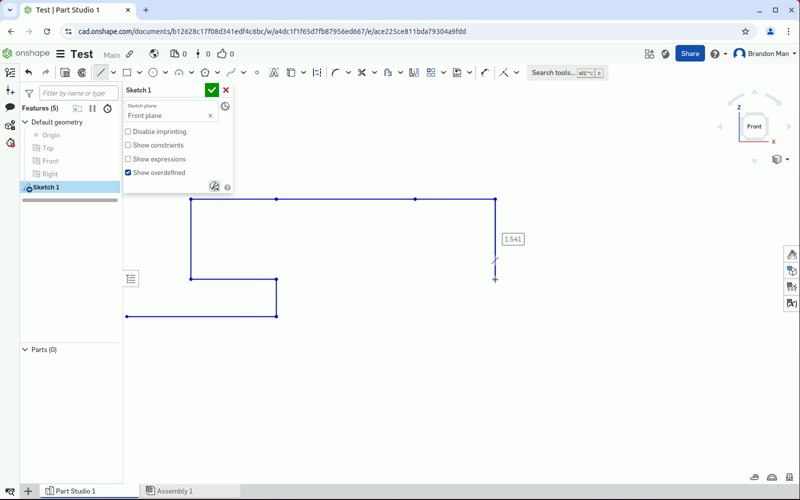
scroll(-6)
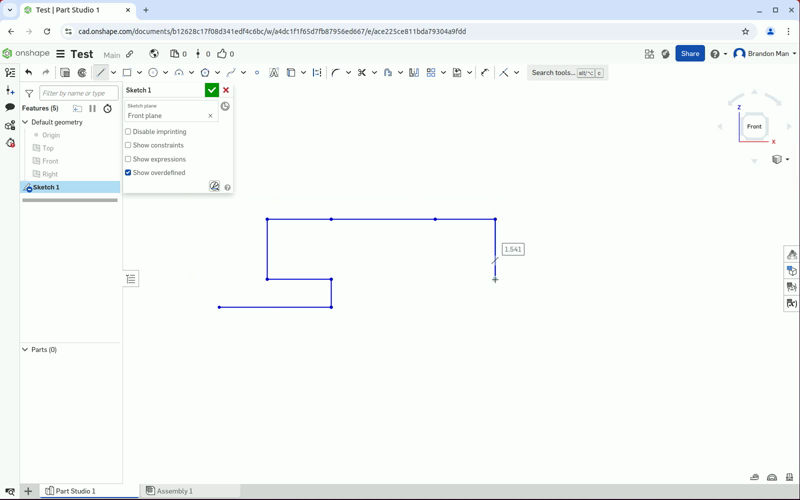
scroll(-6)
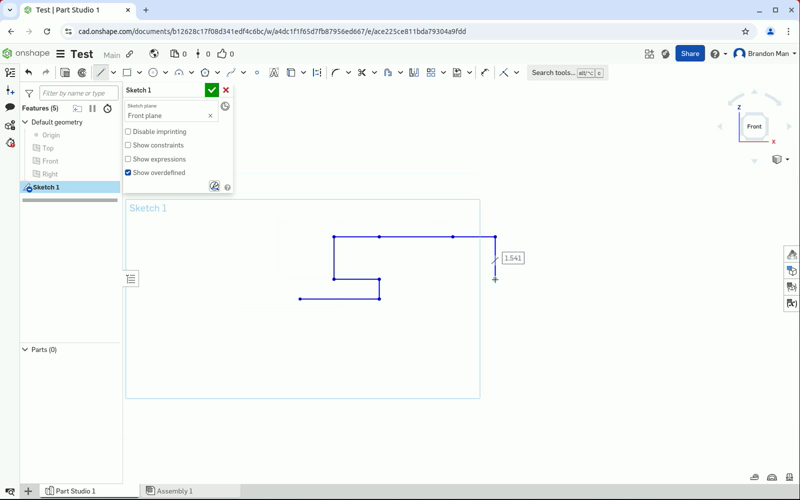
scroll(-6)
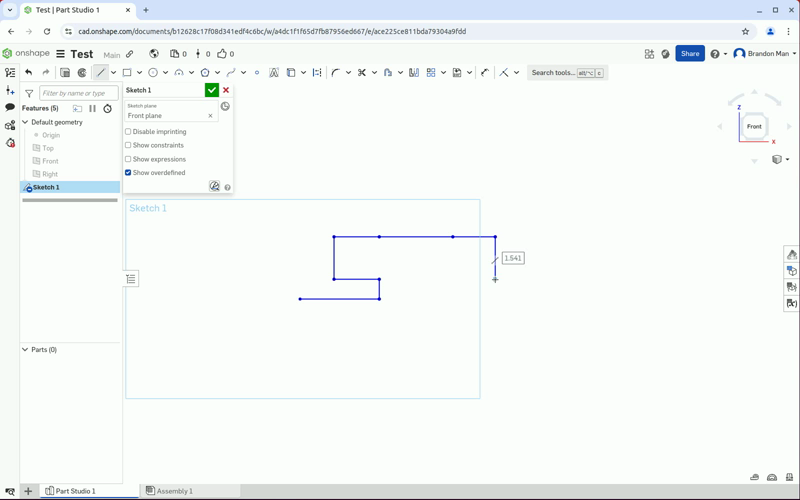
scroll(-6)
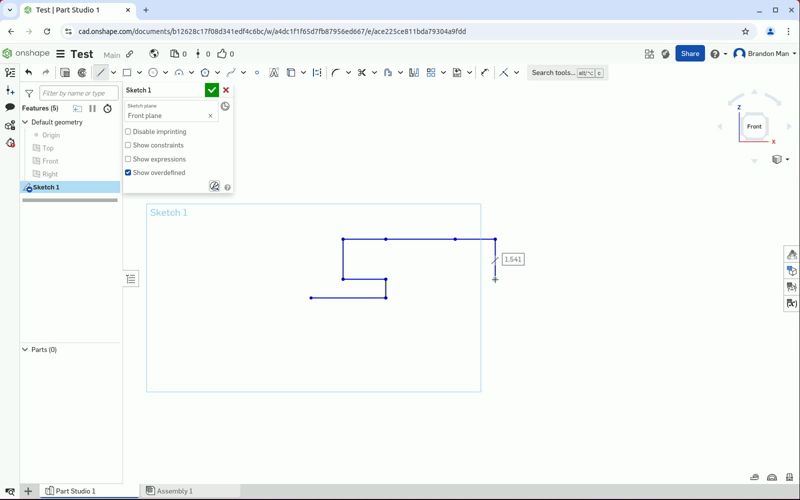
scroll(-6)
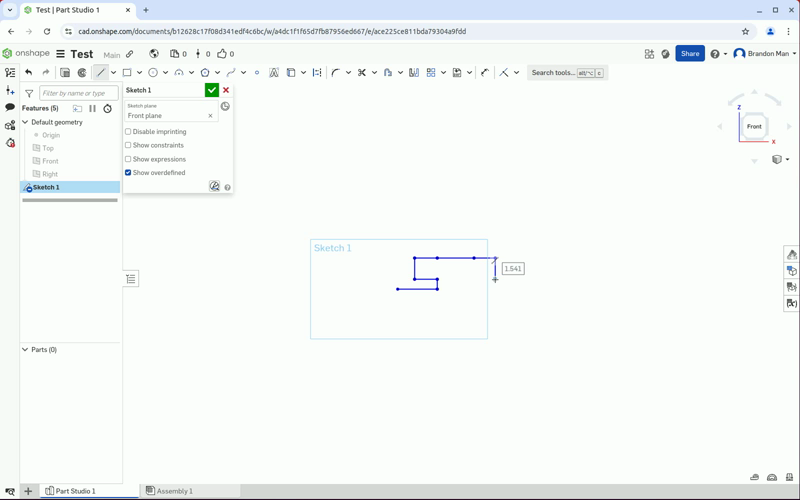
scroll(-6)
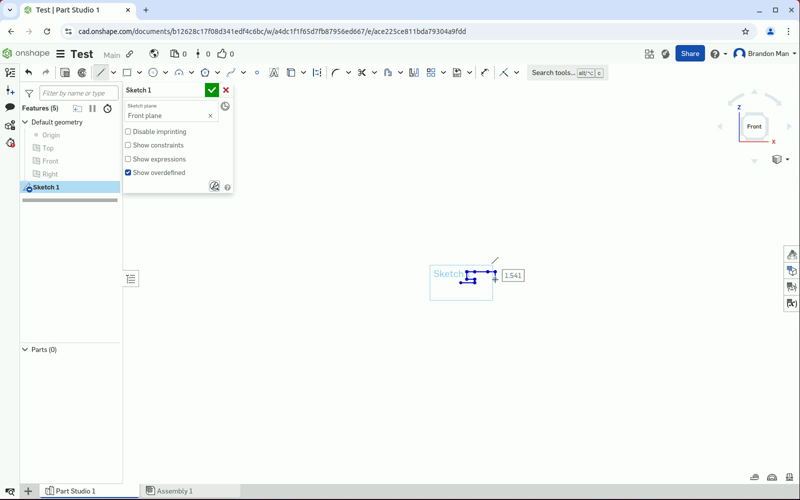
key_up(shift)
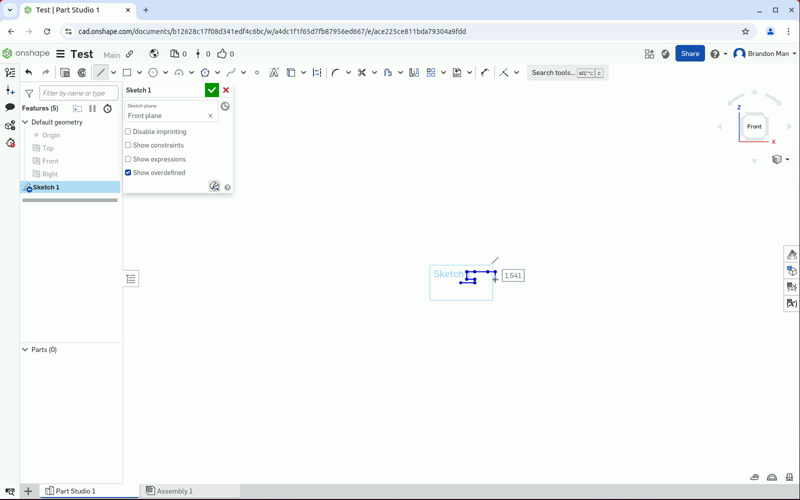
key_down(shift)
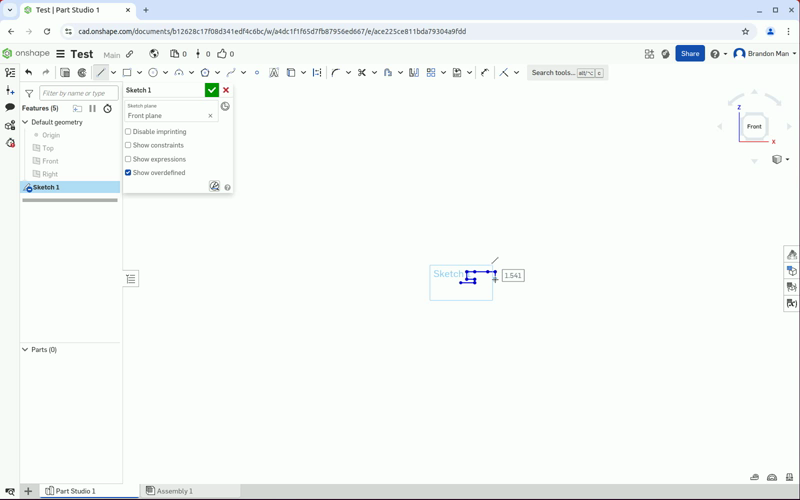
mouse_move(525, 279)
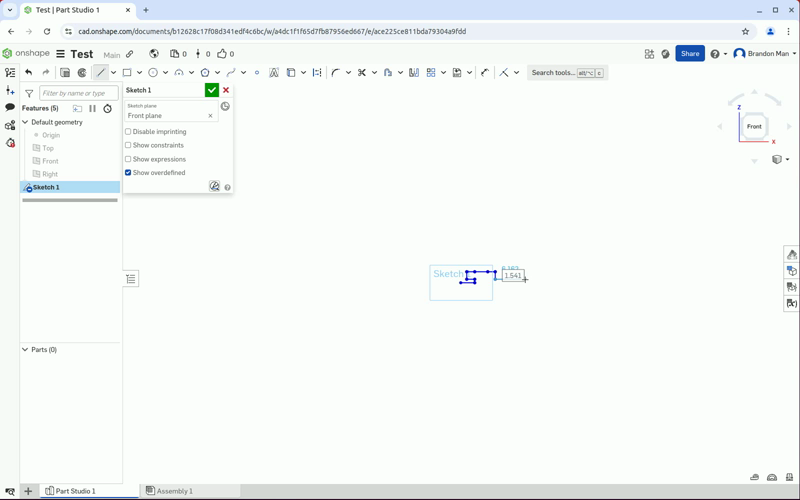
mouse_move(487, 279)
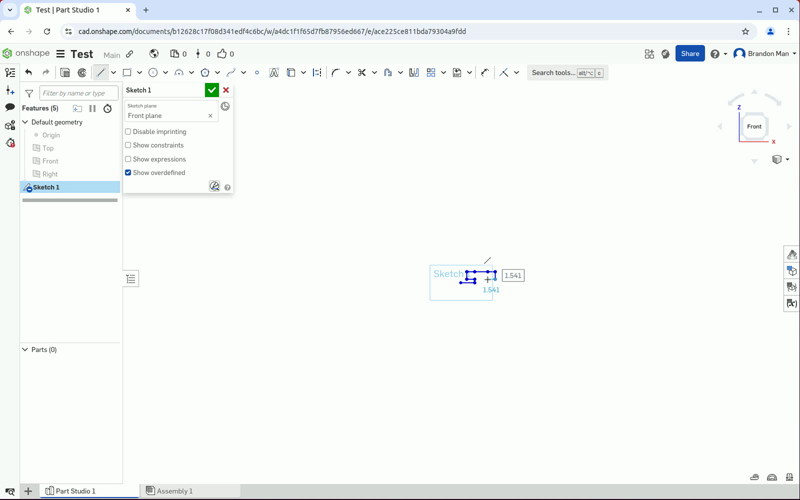
click(487, 279)
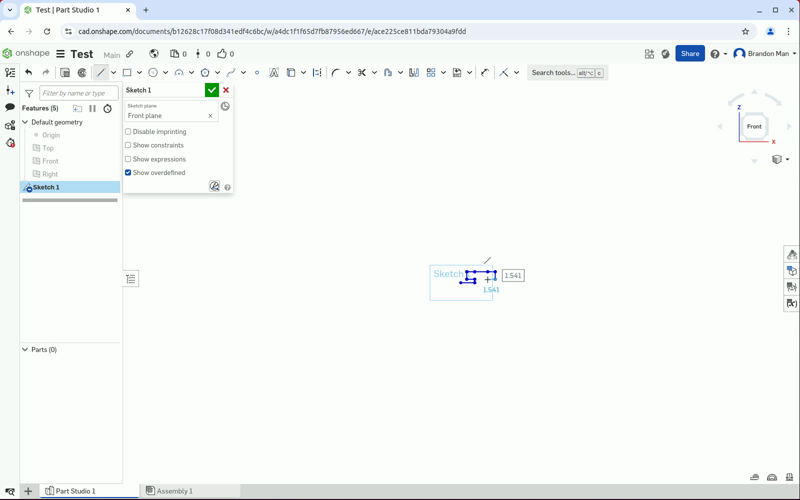
key_up(shift)
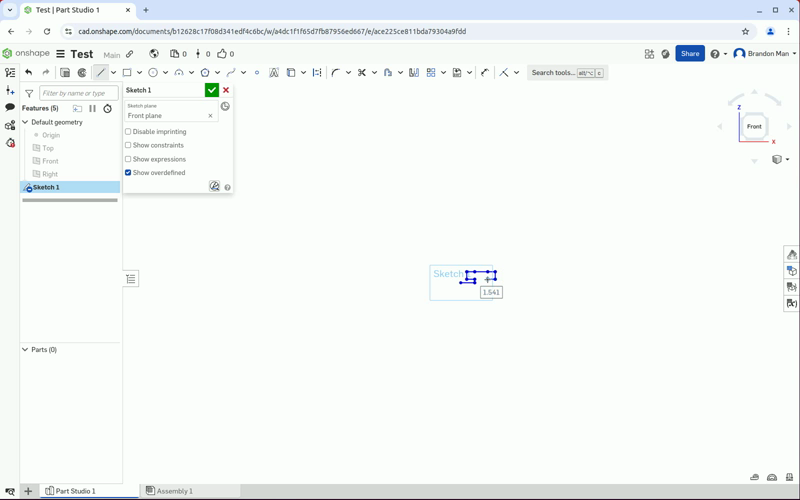
key_down(shift)
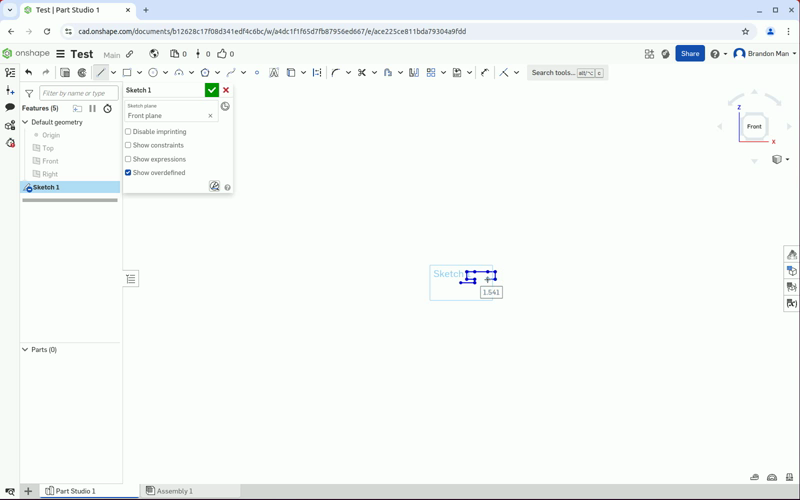
mouse_move(517, 279)
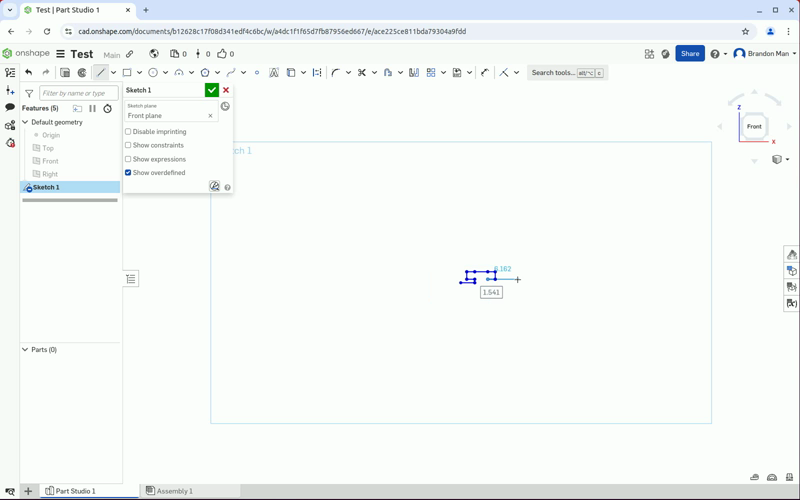
mouse_move(487, 282)
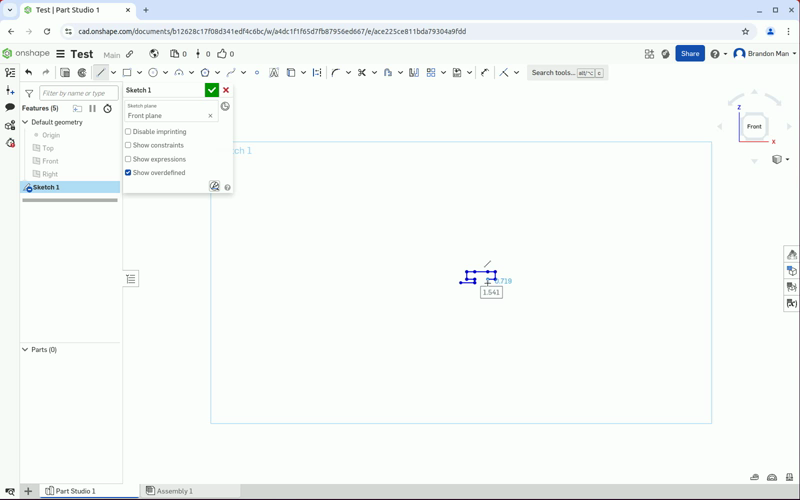
scroll(6)
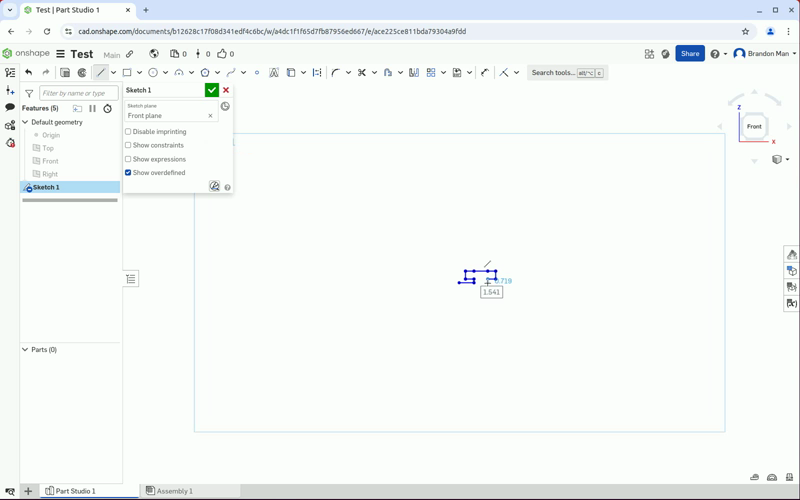
scroll(6)
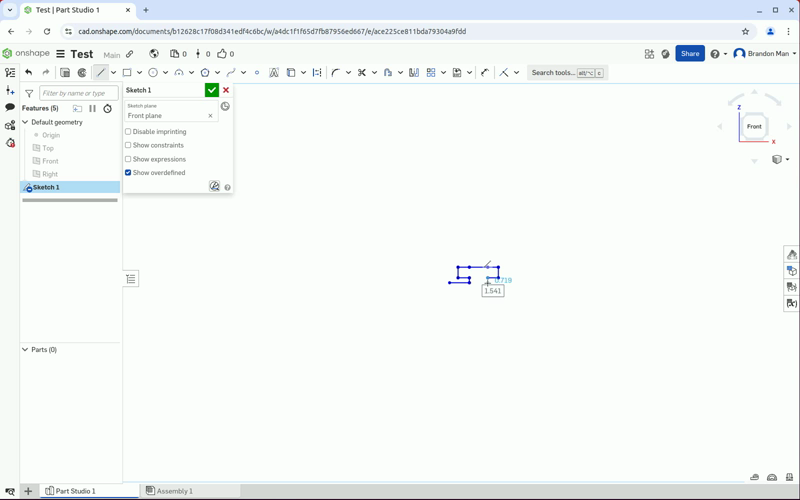
scroll(6)
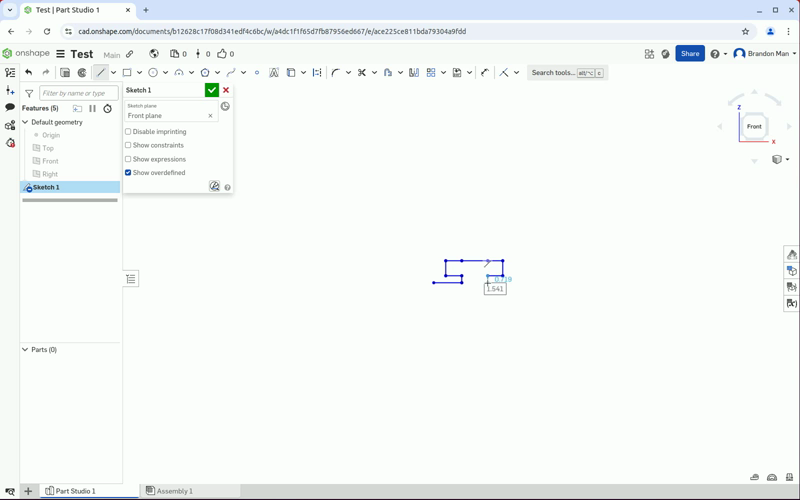
scroll(6)
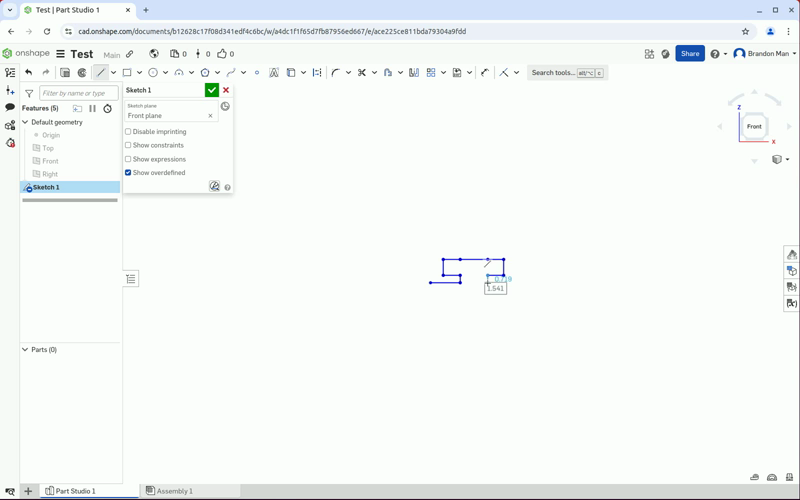
scroll(6)
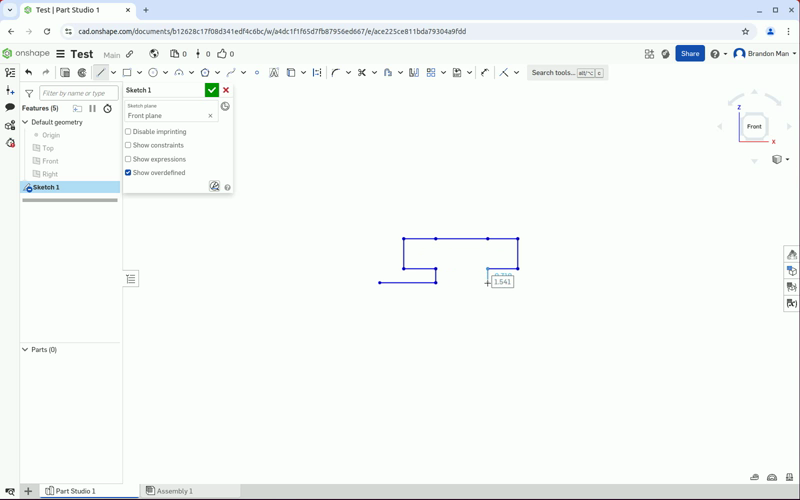
scroll(6)
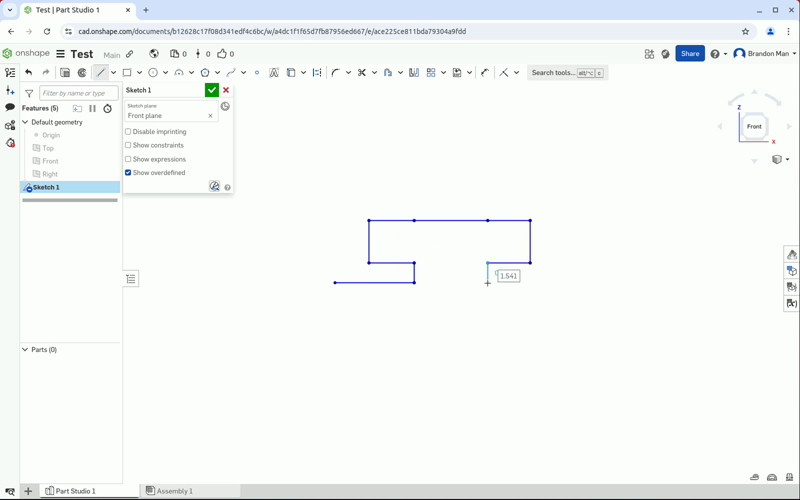
scroll(6)
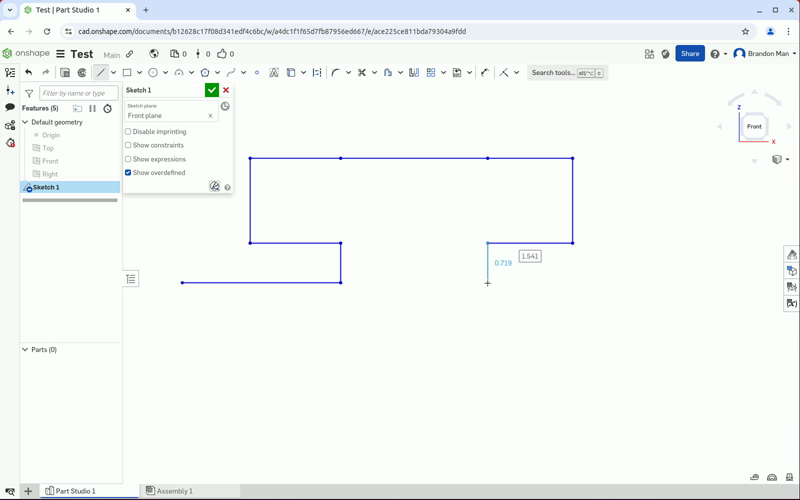
click(487, 282)
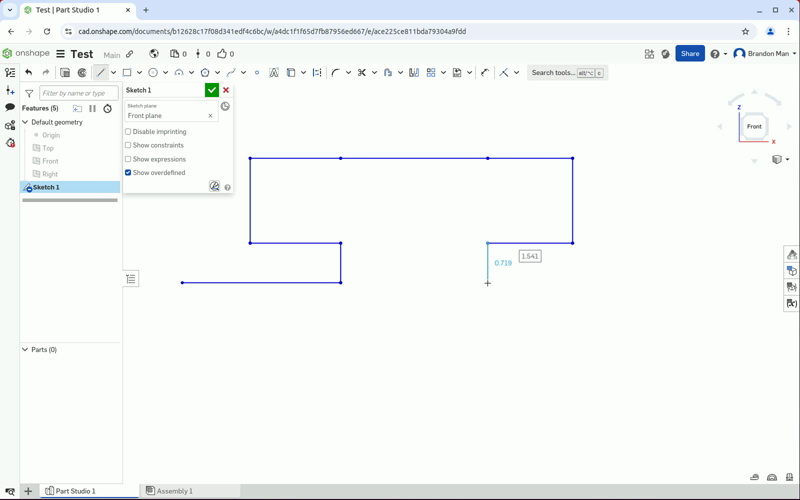
scroll(-6)
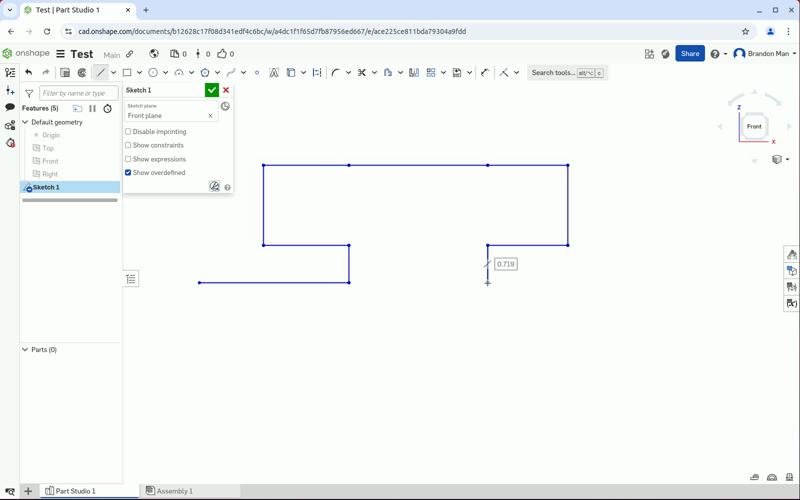
scroll(-6)
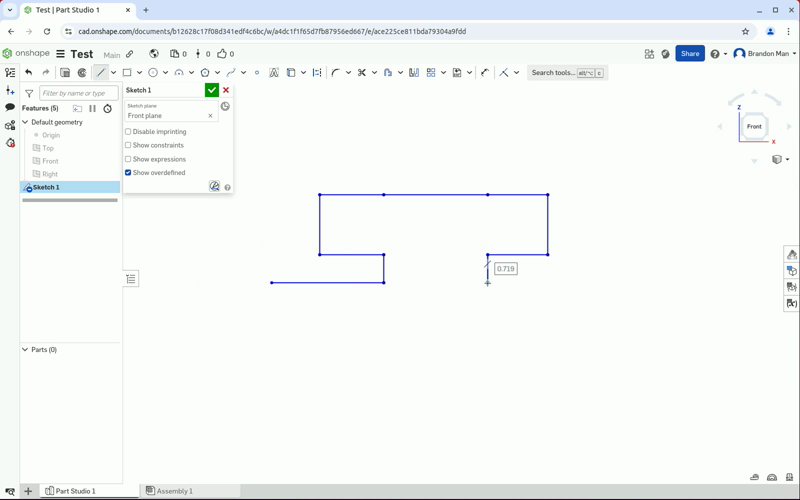
scroll(-6)
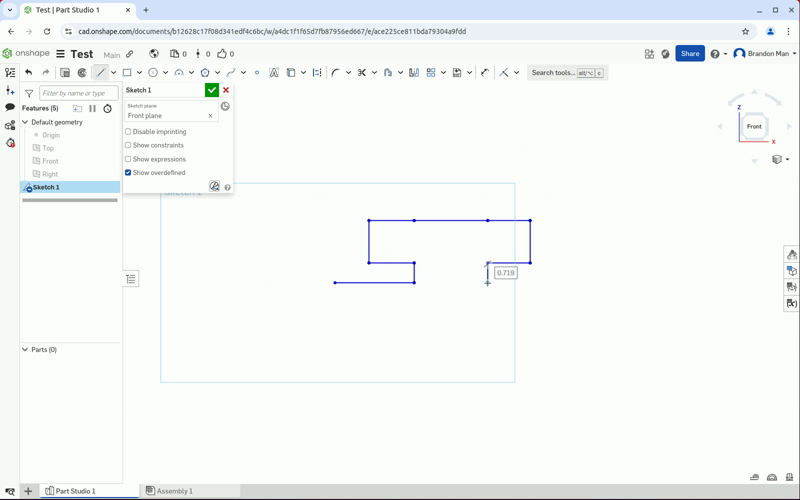
scroll(-6)
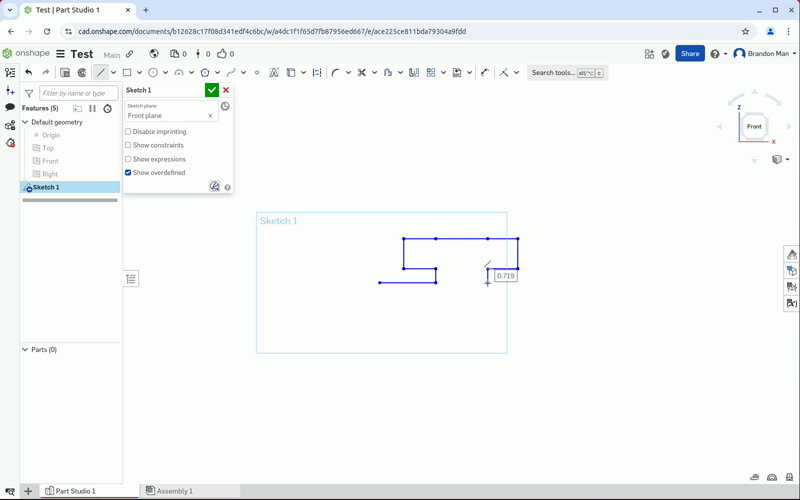
scroll(-6)
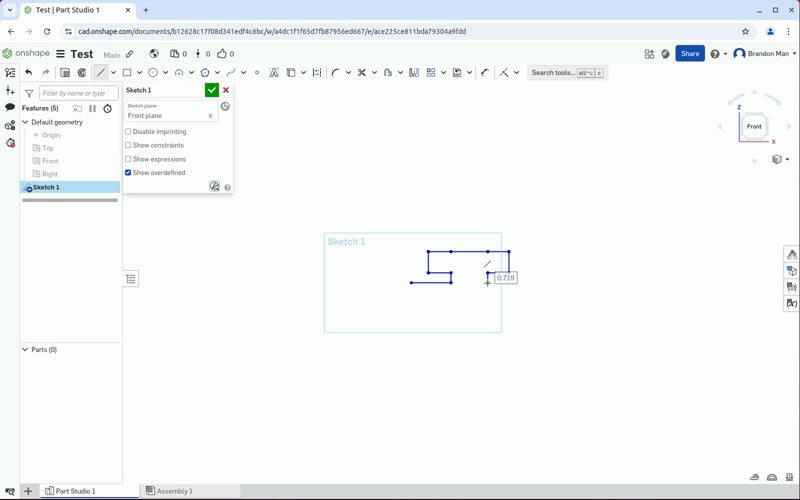
scroll(-6)
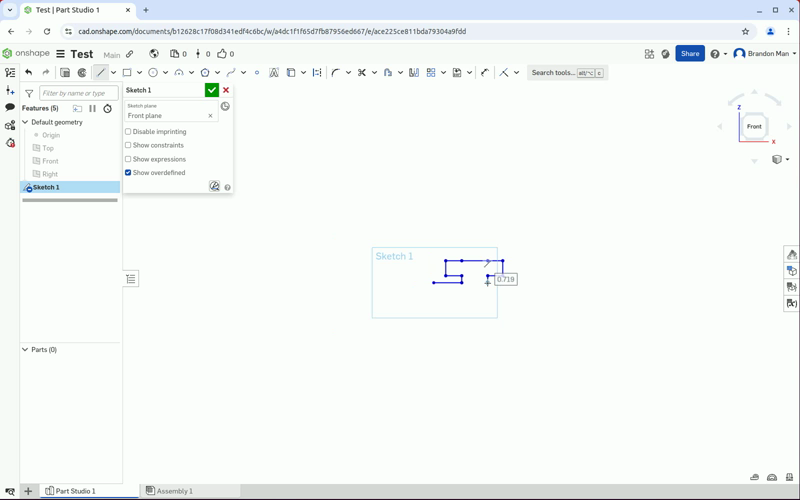
scroll(-6)
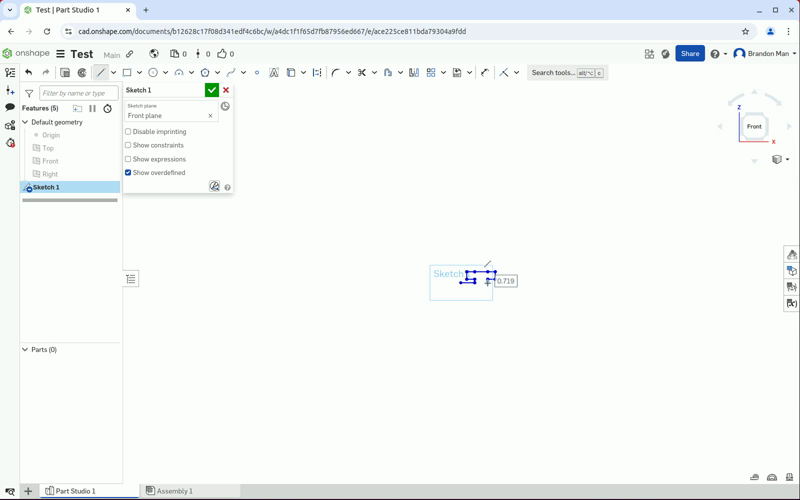
key_up(shift)
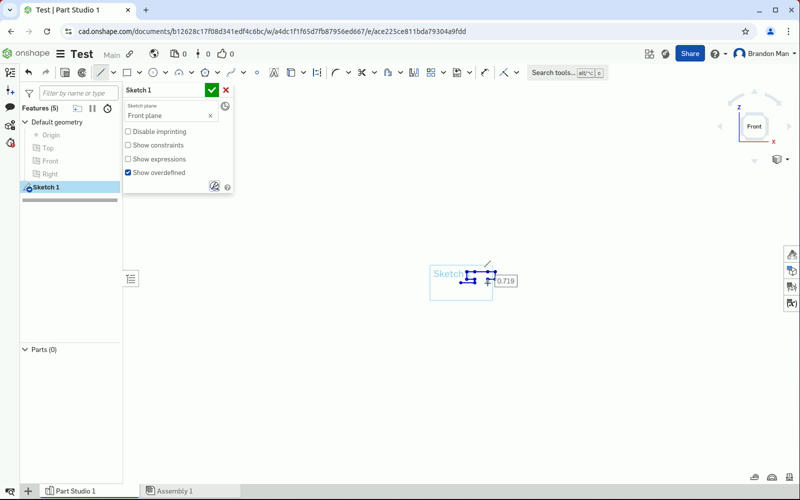
key_down(shift)
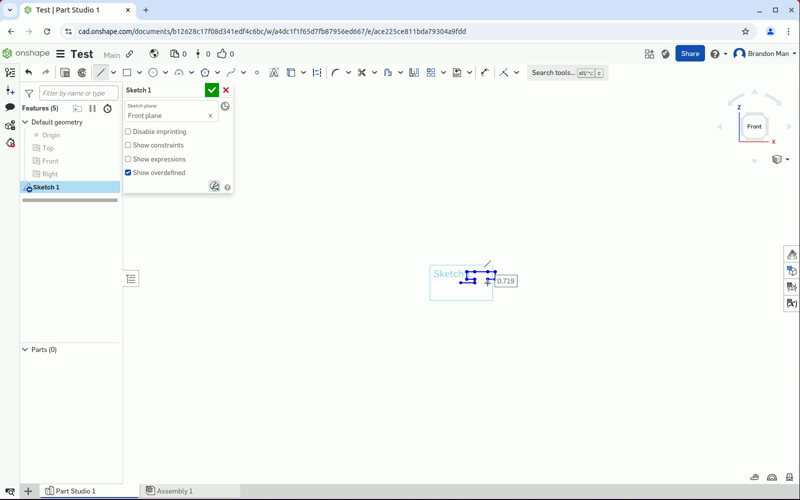
mouse_move(517, 282)
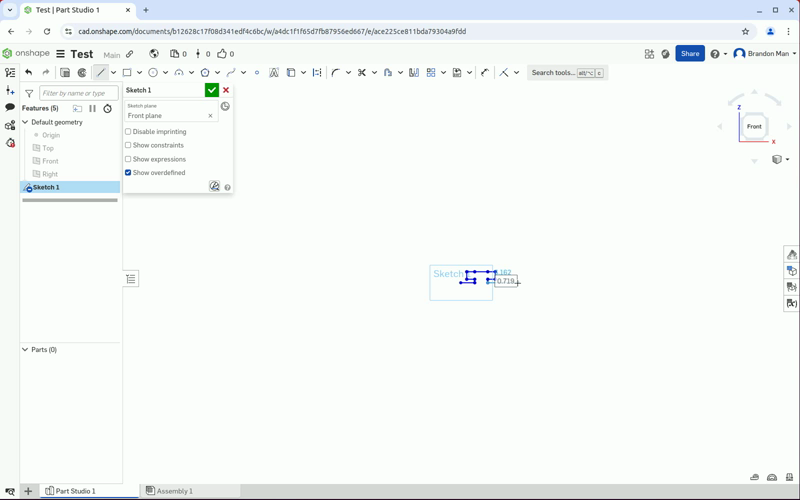
mouse_move(501, 282)
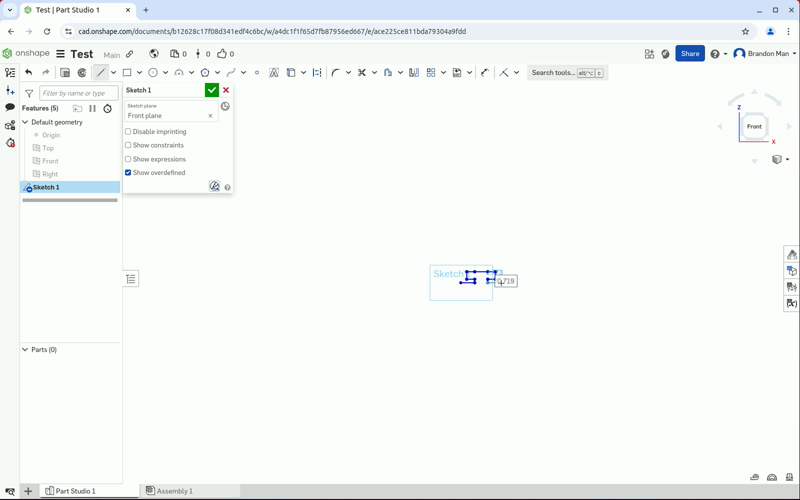
click(501, 282)
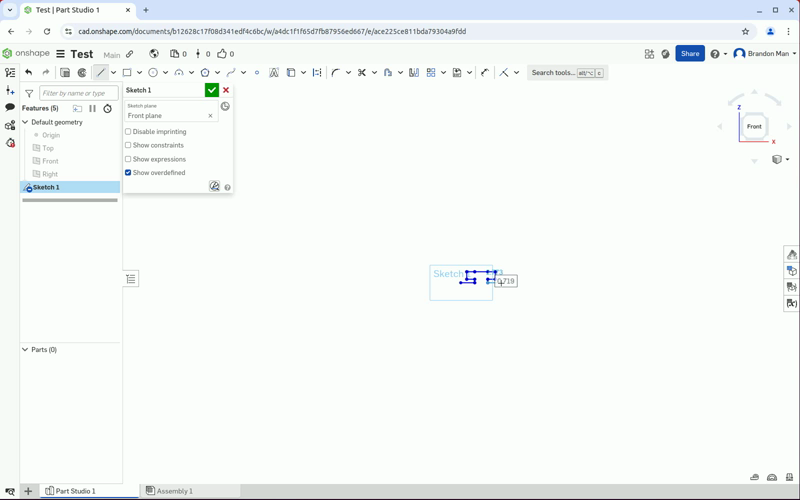
key_up(shift)
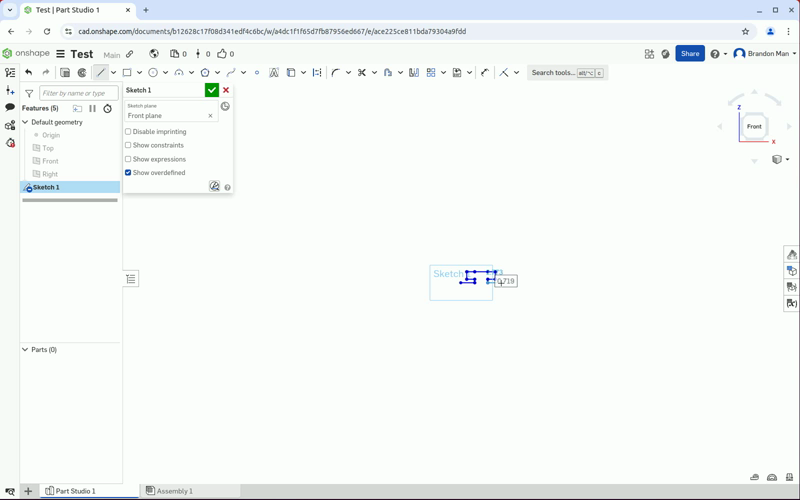
key_down(shift)
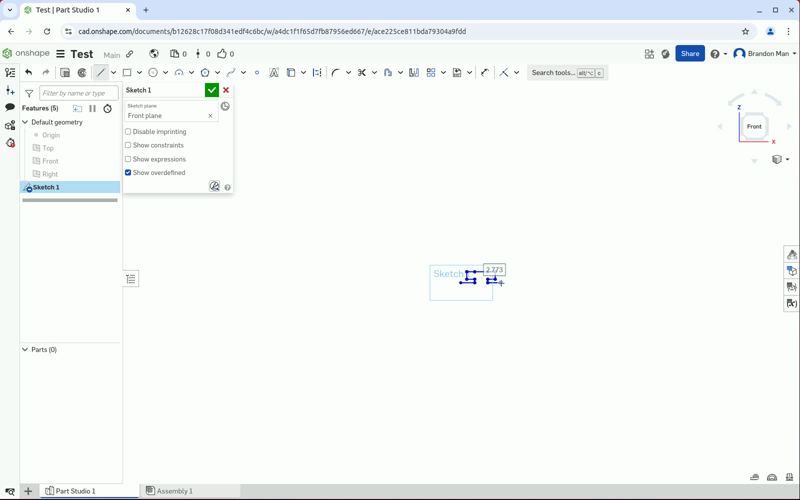
mouse_move(531, 282)
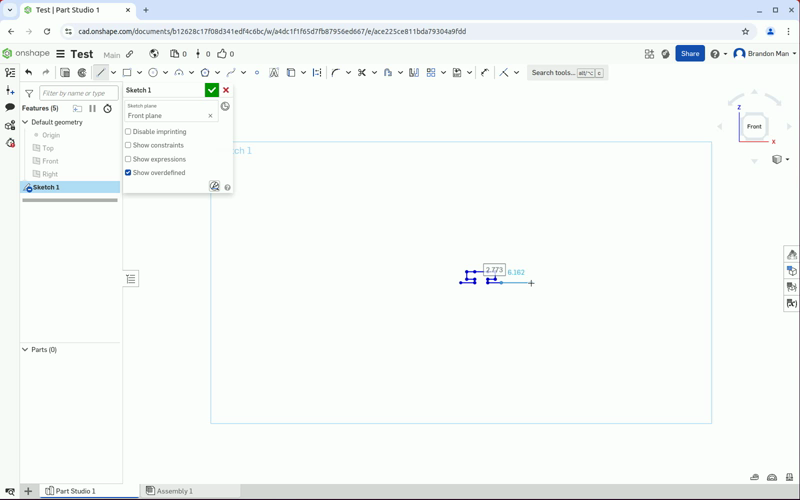
mouse_move(501, 259)
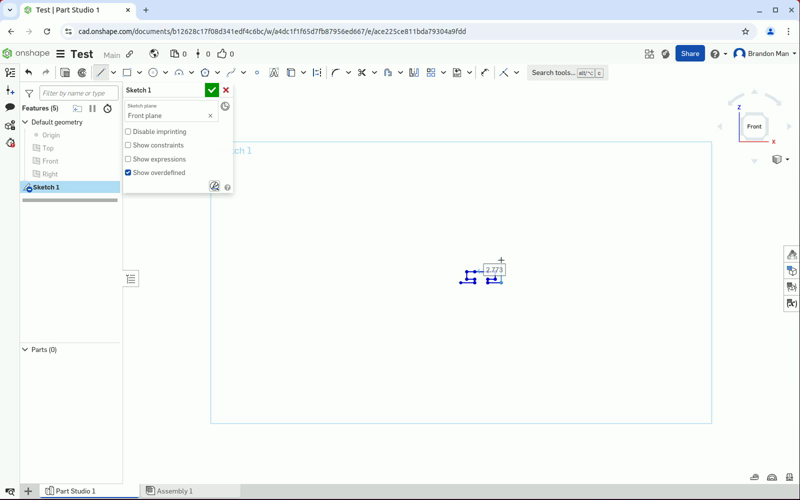
click(501, 259)
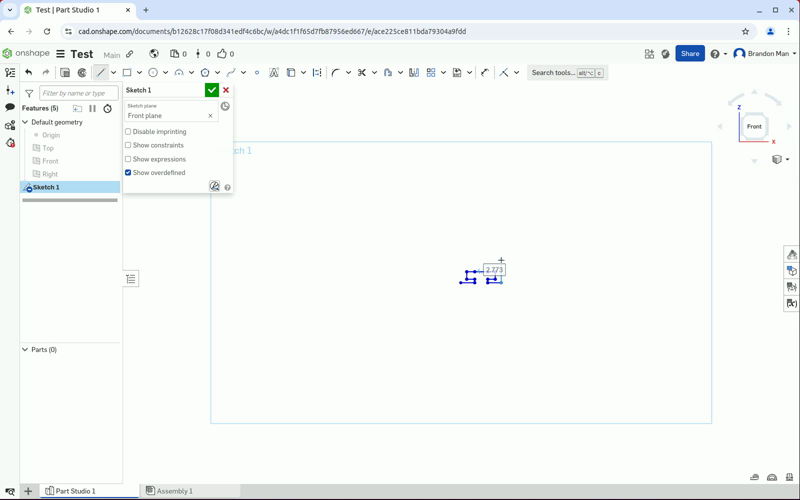
key_up(shift)
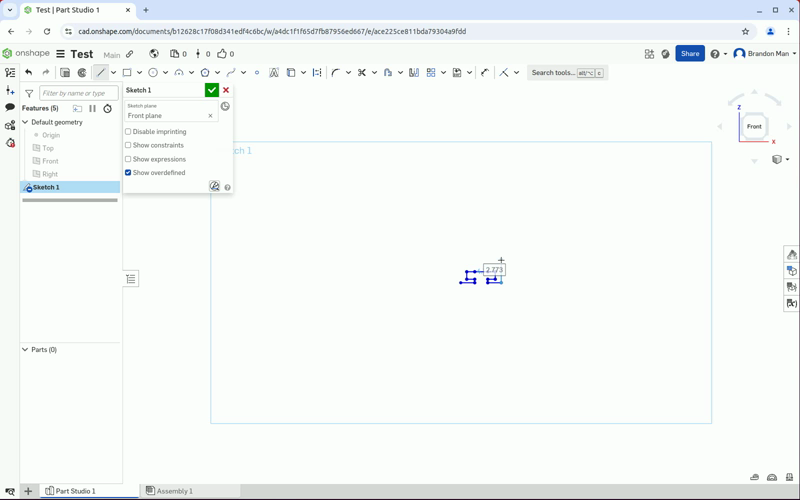
key_down(shift)
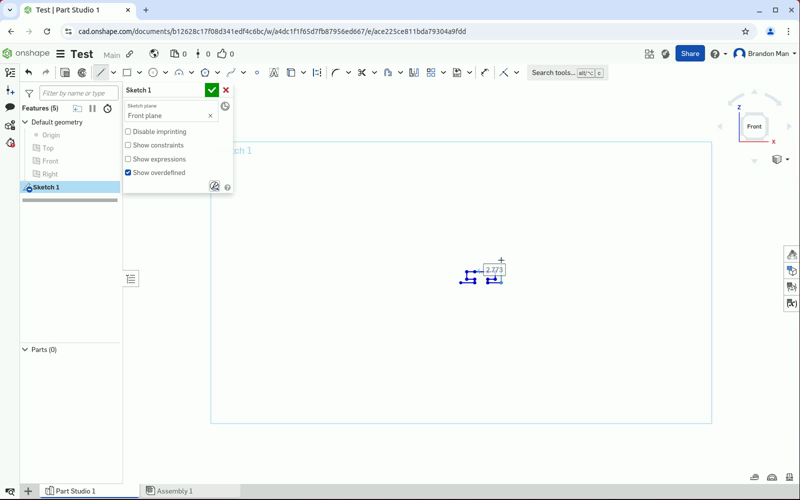
mouse_move(531, 259)
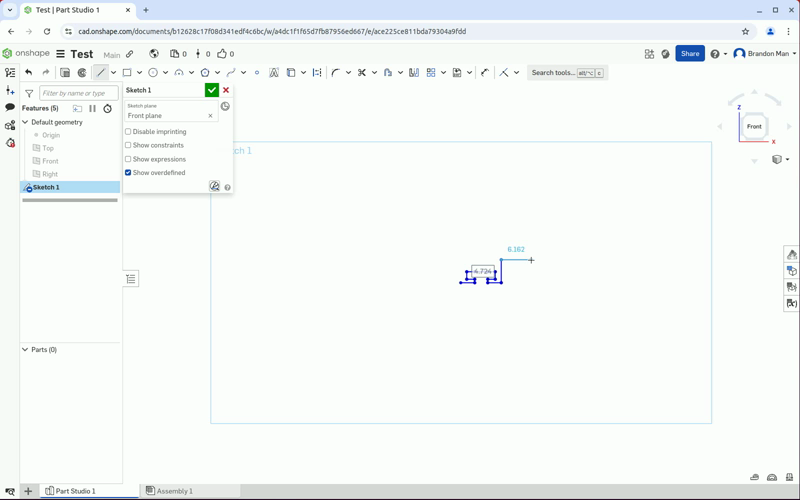
mouse_move(460, 259)
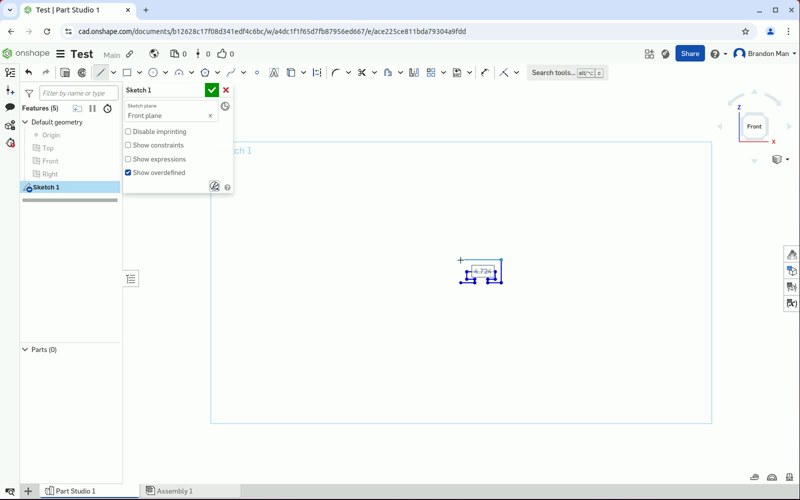
click(460, 259)
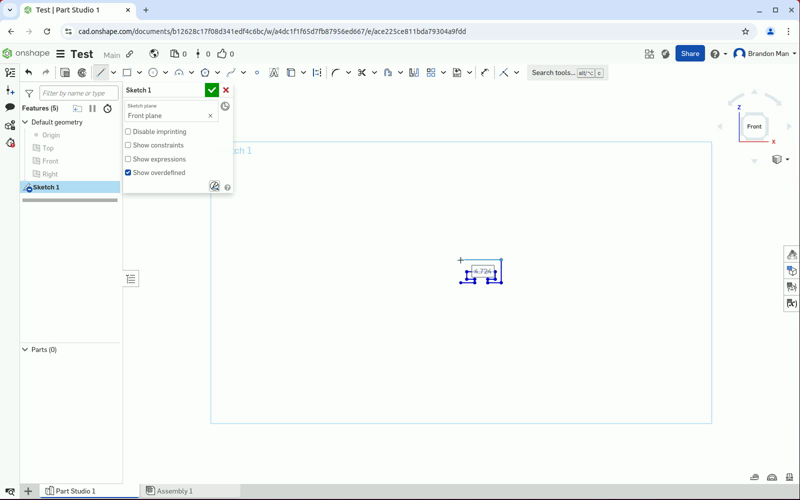
key_up(shift)
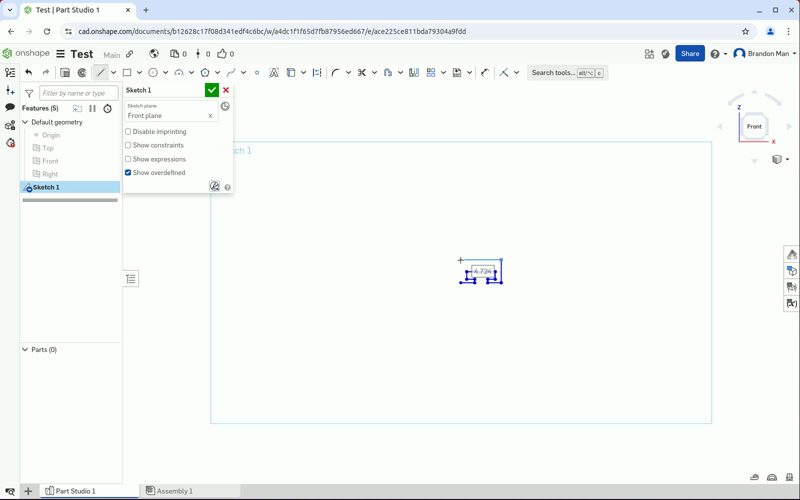
mouse_move(490, 259)
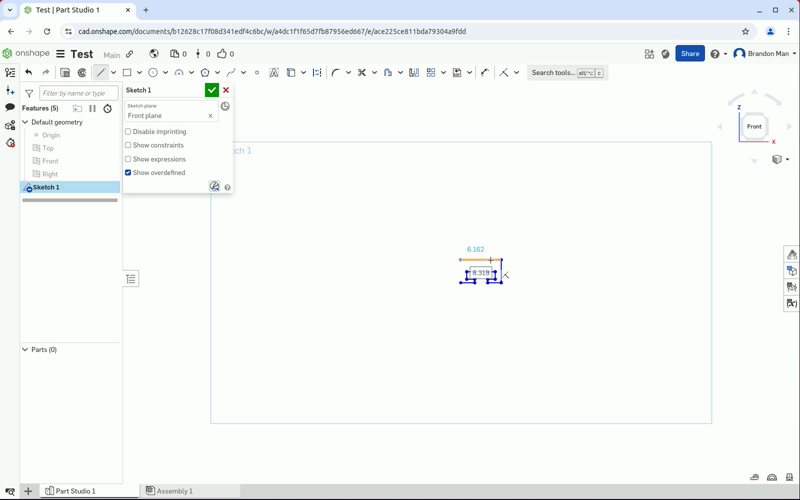
key_down(shift)
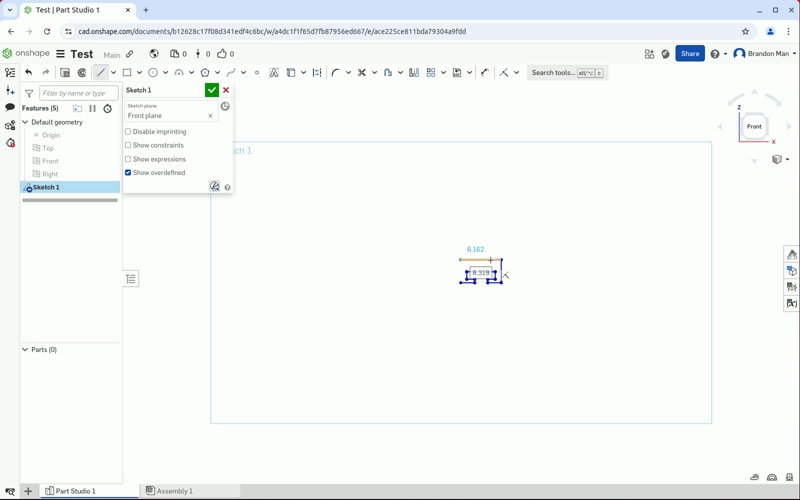
mouse_move(460, 282)
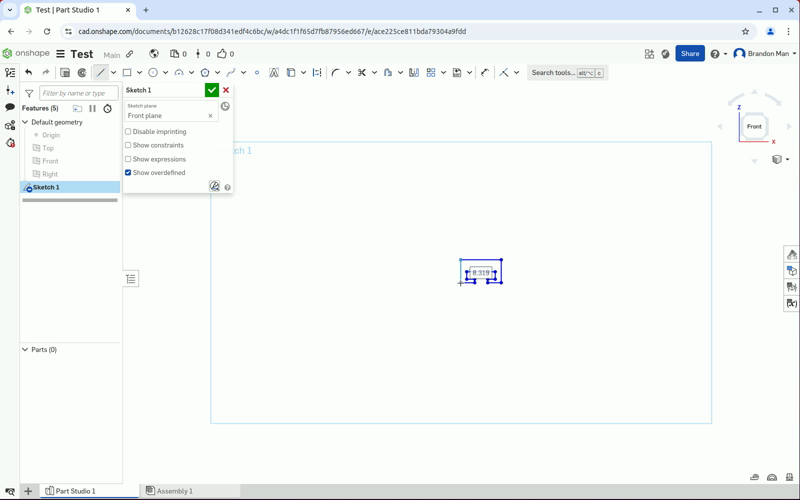
key_up(shift)
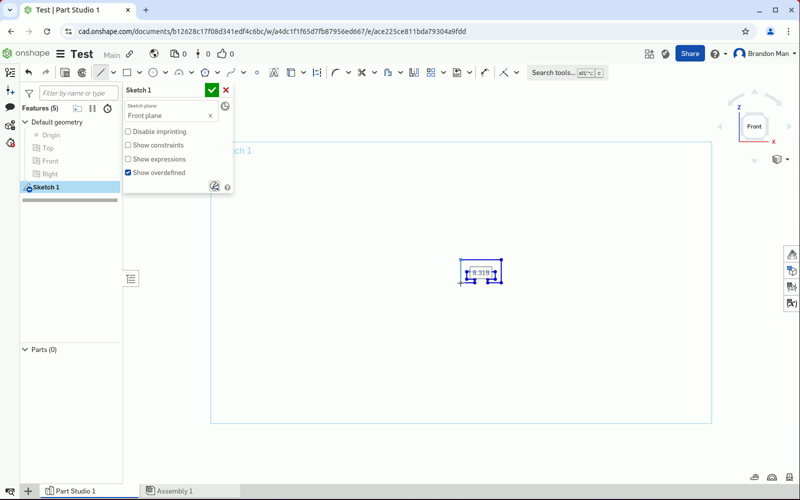
click(460, 282)
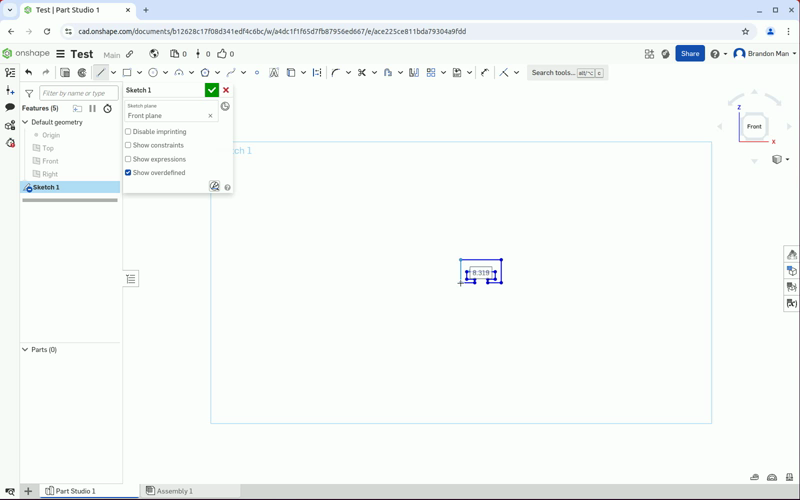
key(esc)
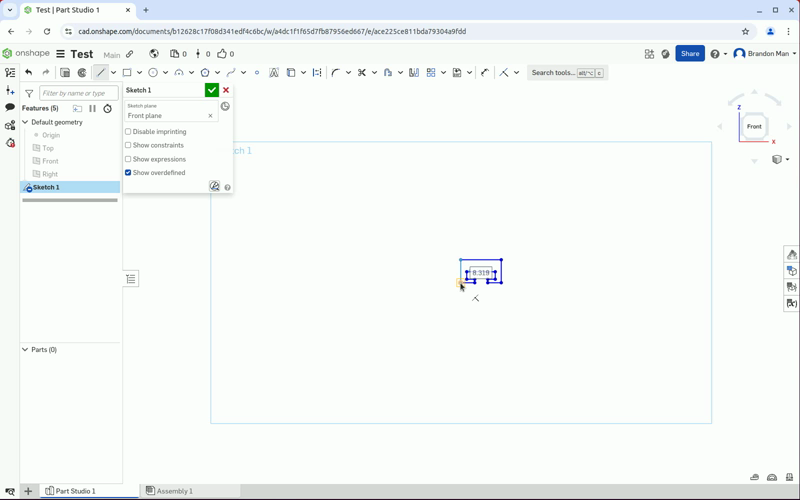
mouse_move(497, 266)
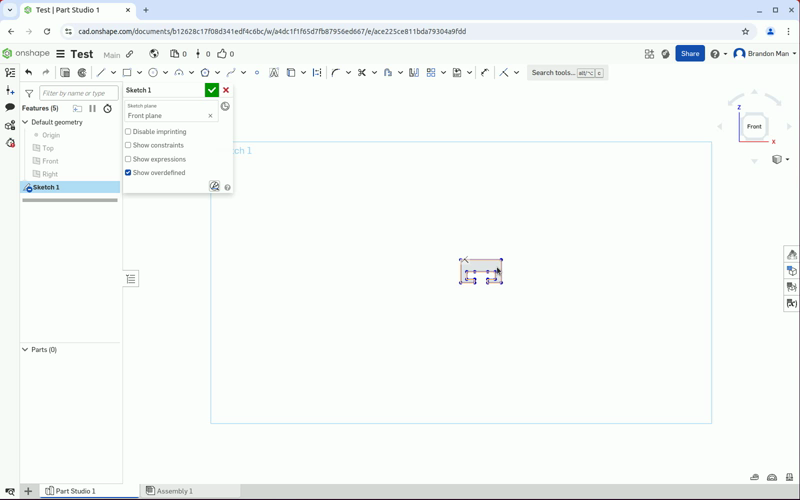
scroll(6)
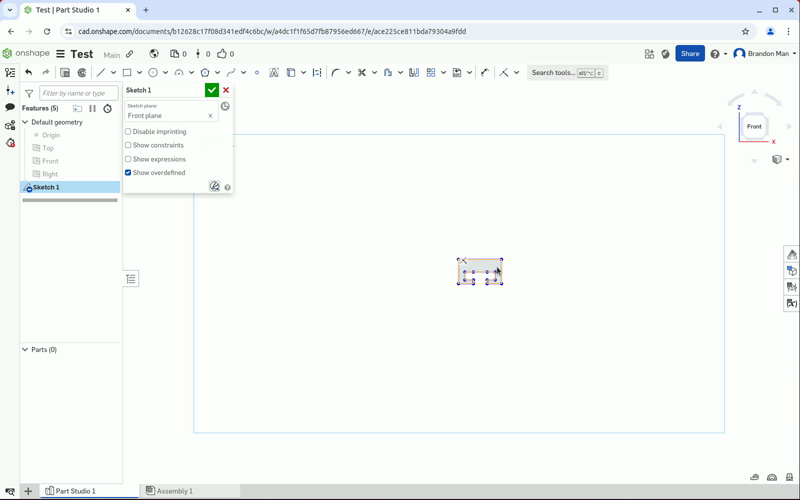
scroll(6)
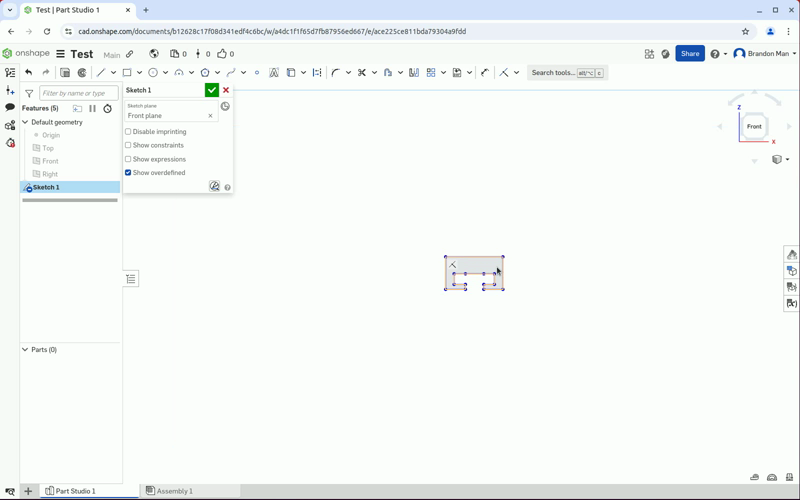
scroll(6)
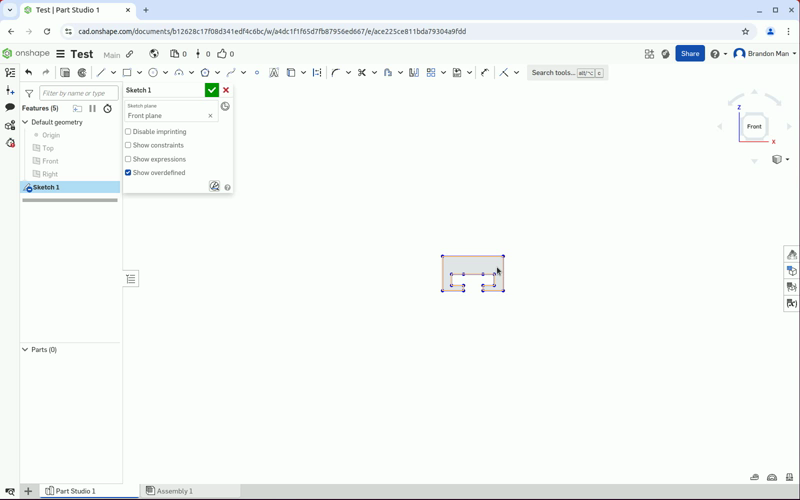
scroll(6)
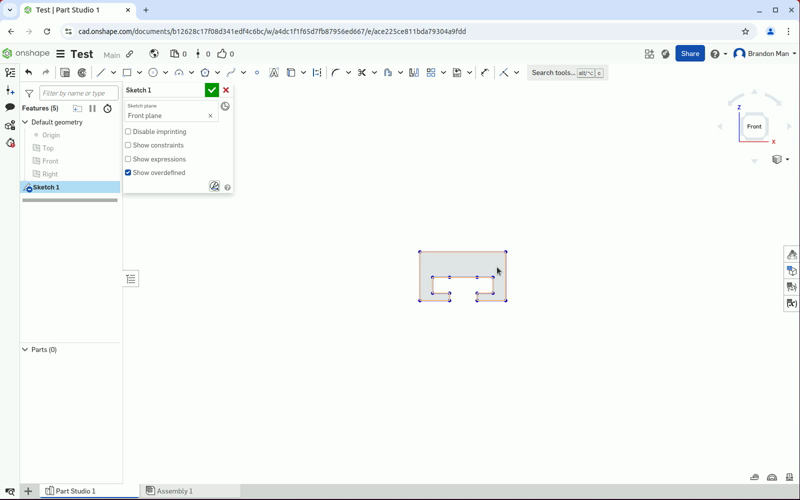
scroll(6)
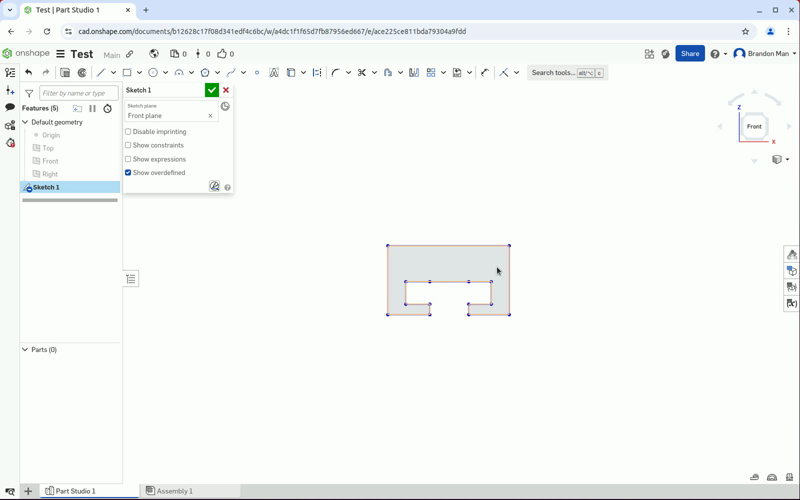
scroll(6)
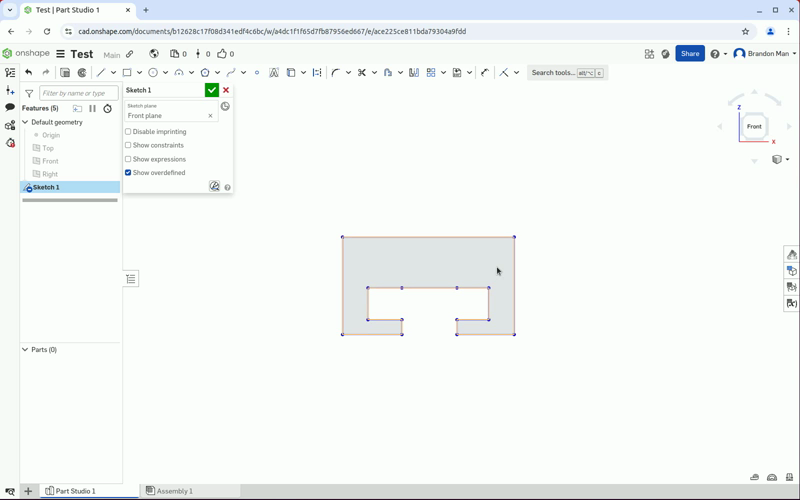
scroll(6)
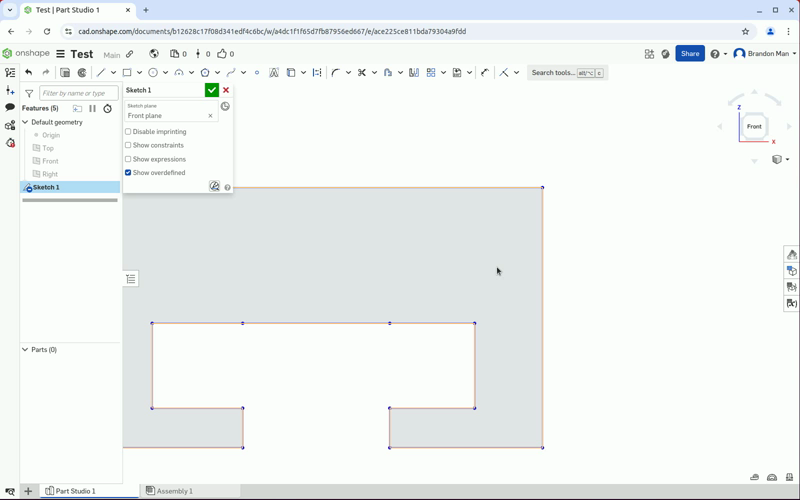
click(497, 266)
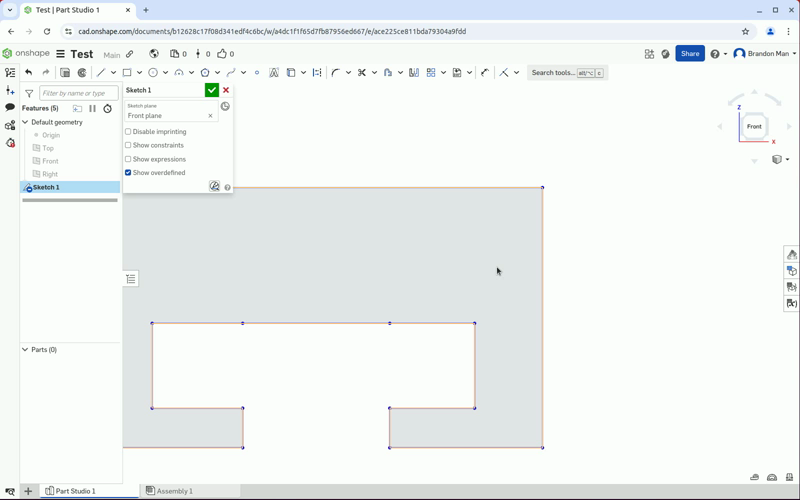
scroll(-6)
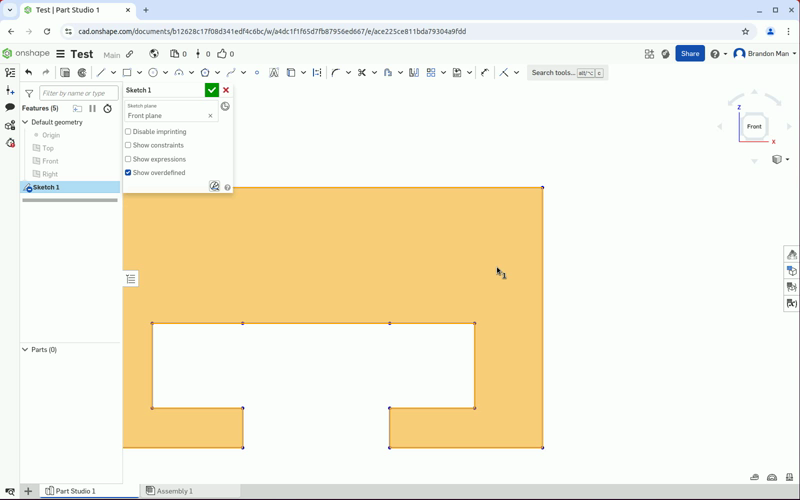
scroll(-6)
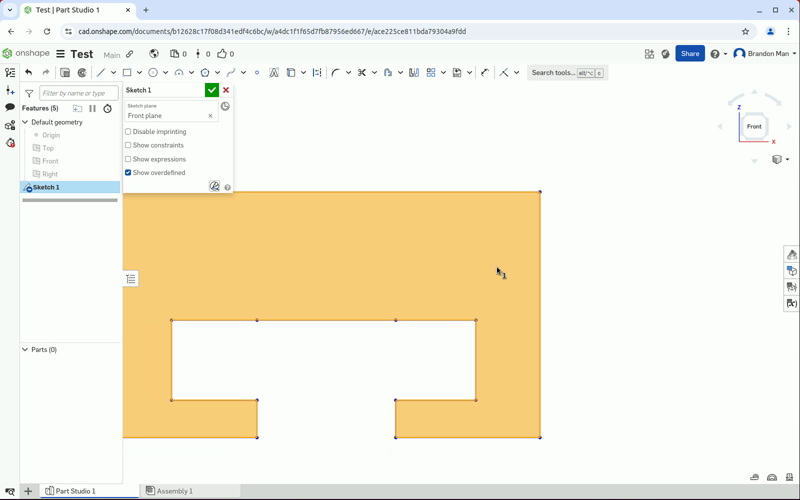
scroll(-6)
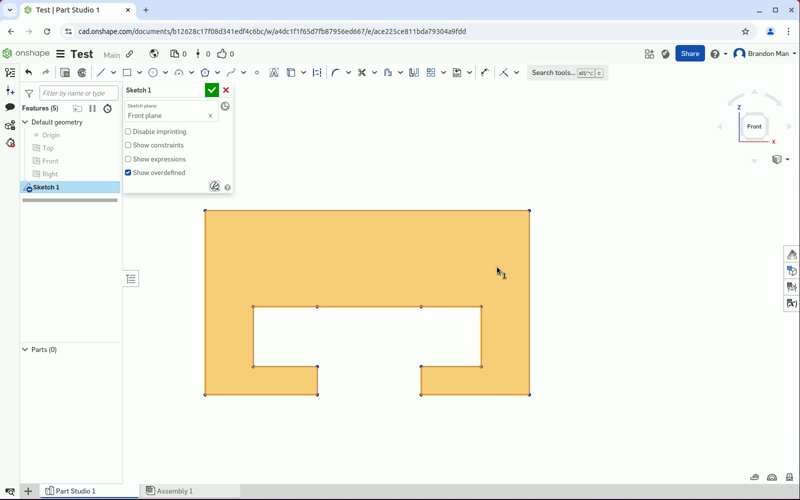
scroll(-6)
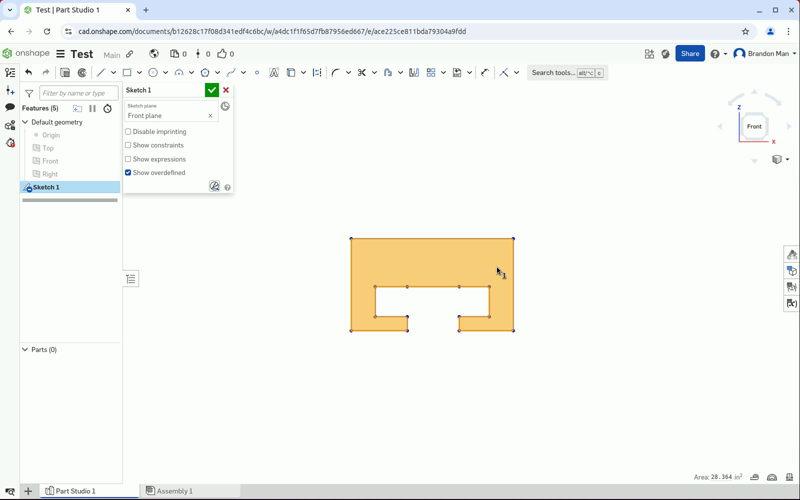
scroll(-6)
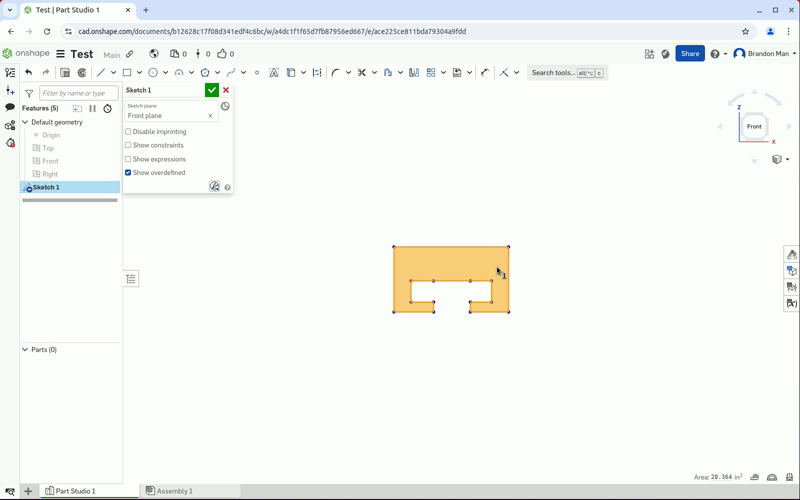
scroll(-6)
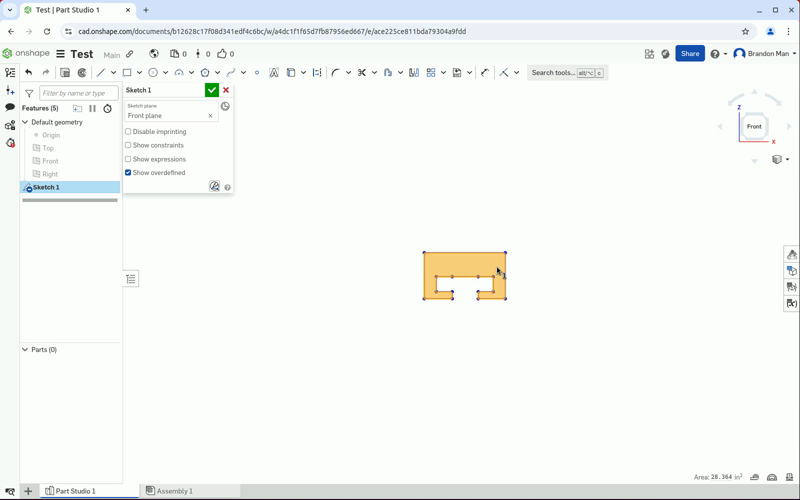
scroll(-6)
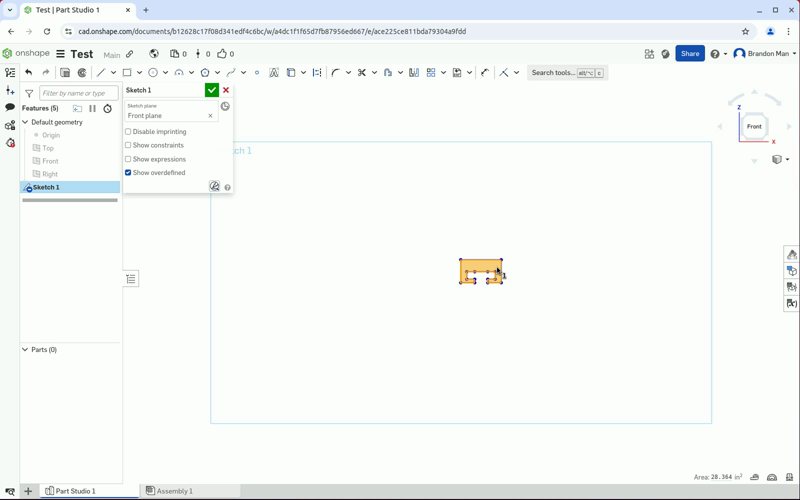
mouse_move(73, 352)
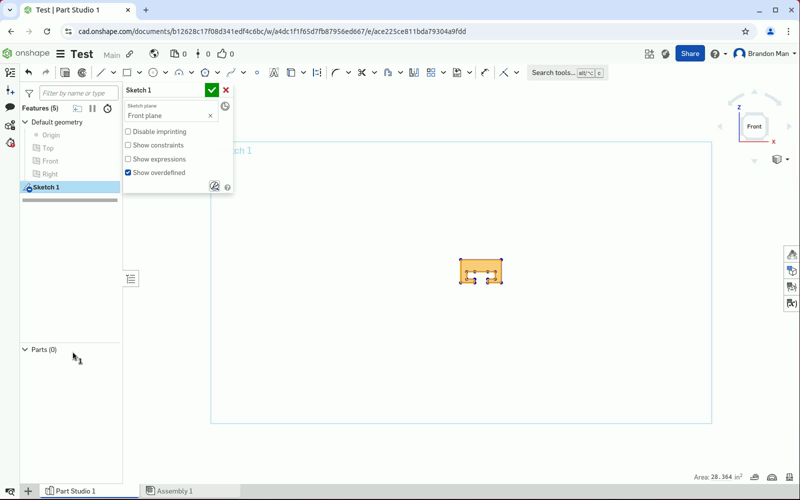
key(shift+y)
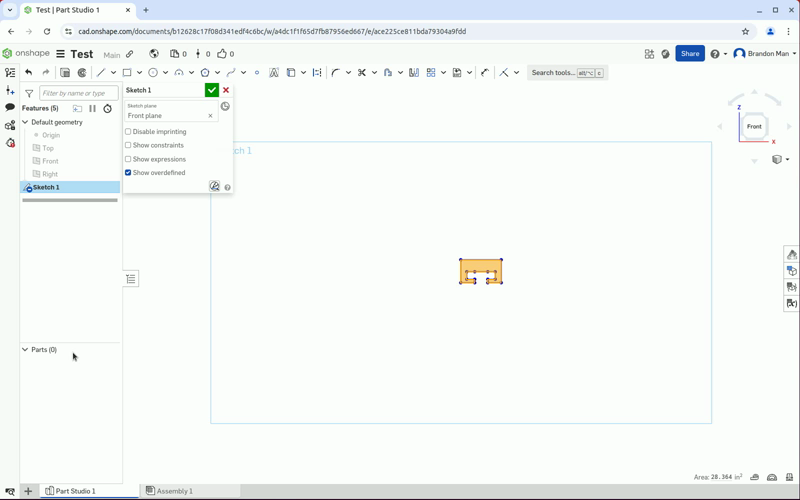
key(shift+e)
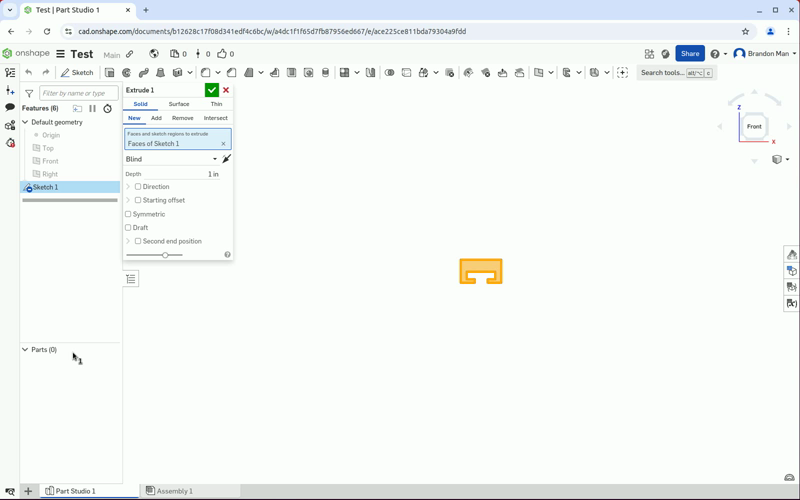
mouse_move(143, 106)
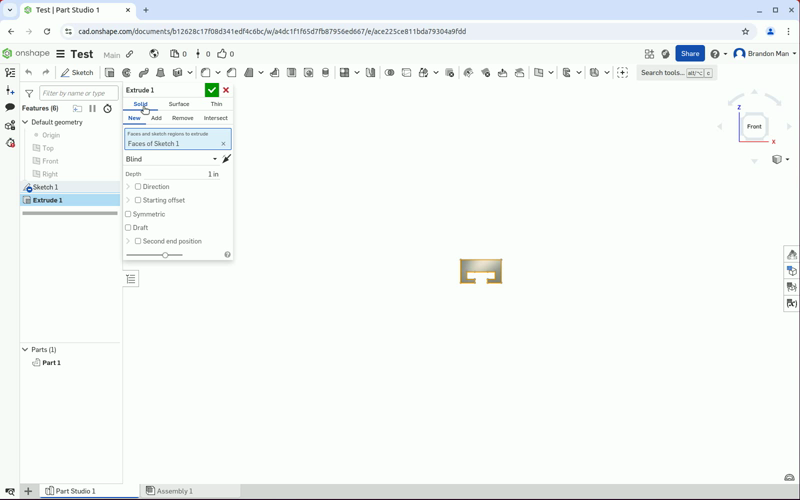
click(143, 106)
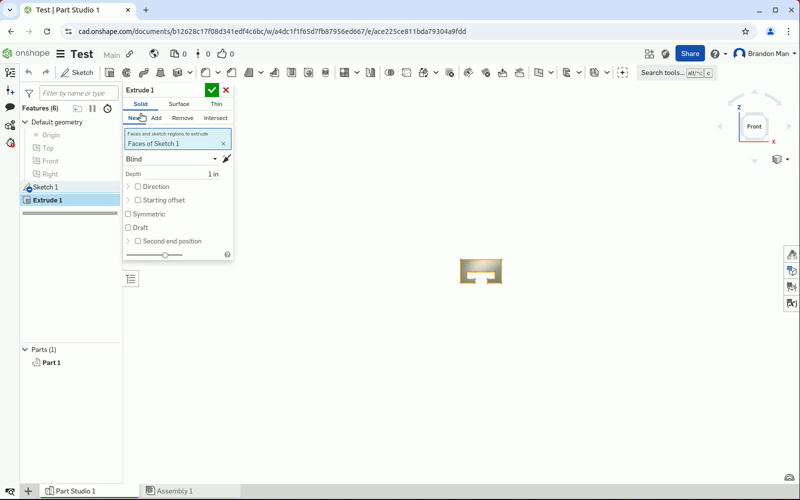
mouse_move(137, 120)
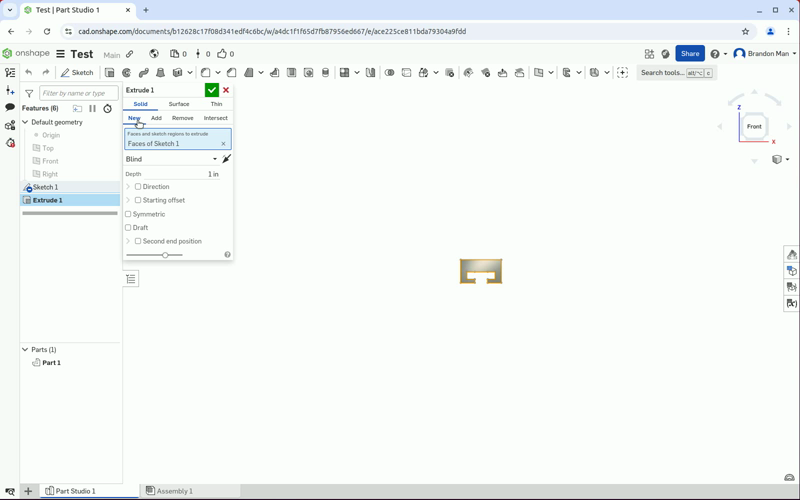
click(137, 120)
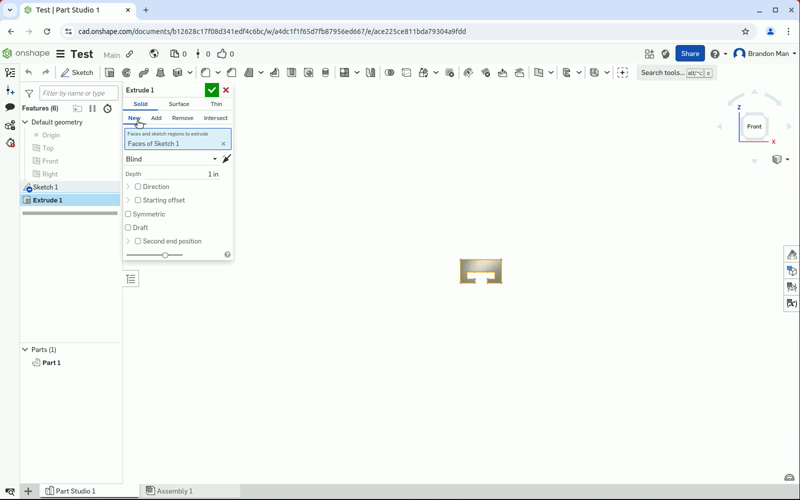
key(tab, 4)
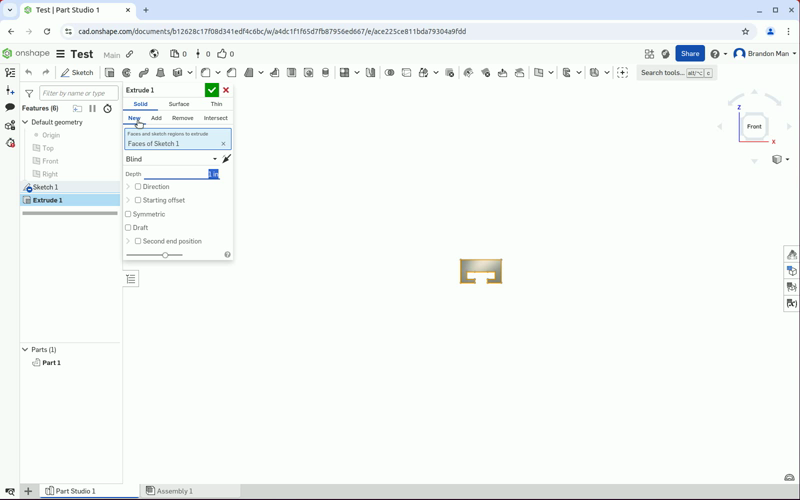
text(23.108)
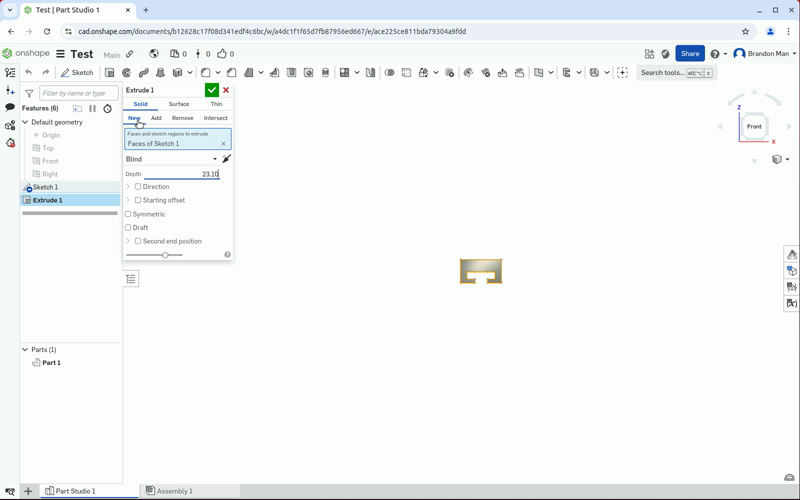
key(enter)
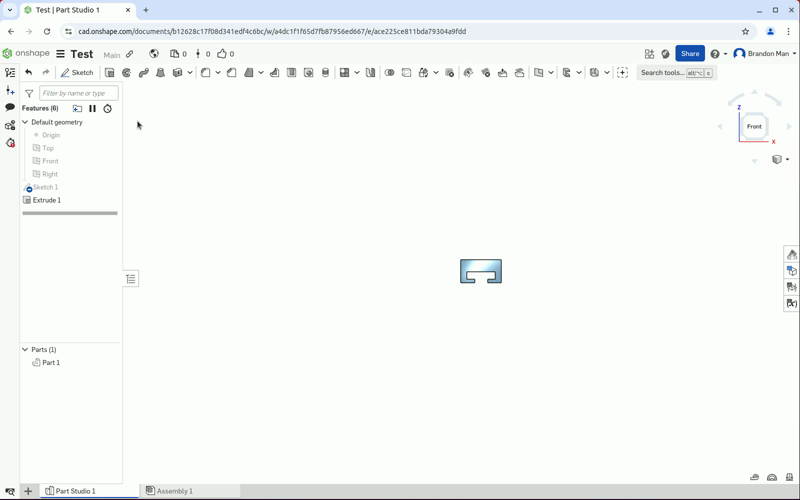
key(shift+h)
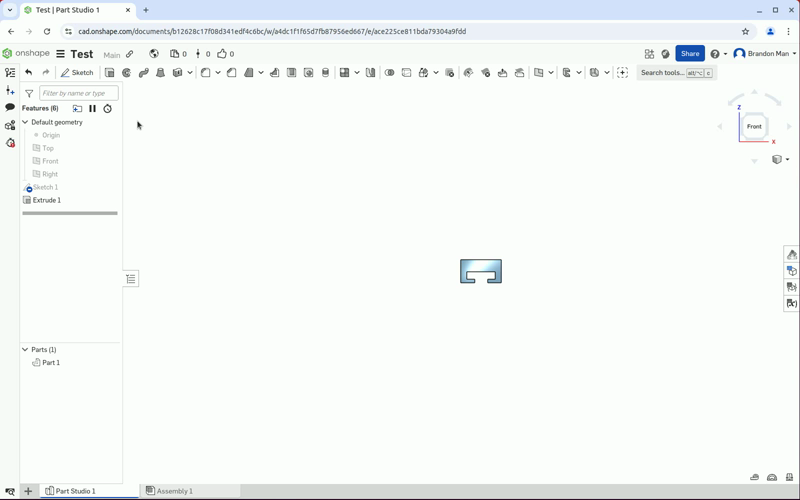
key(shift+h)
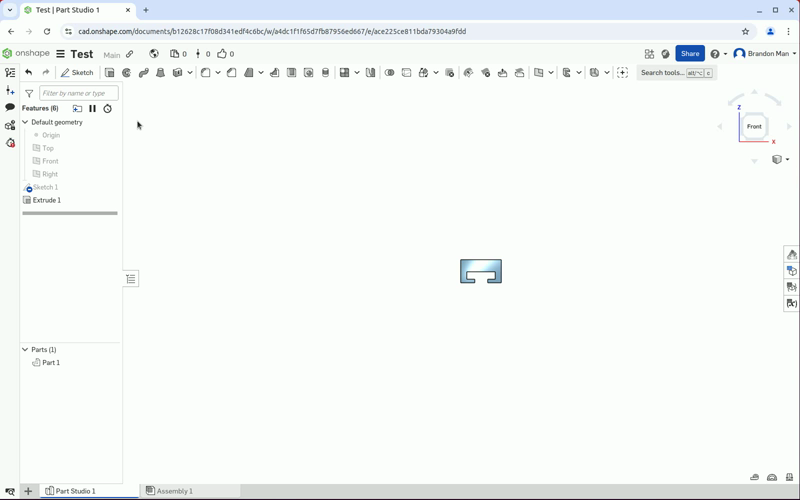
mouse_move(73, 189)
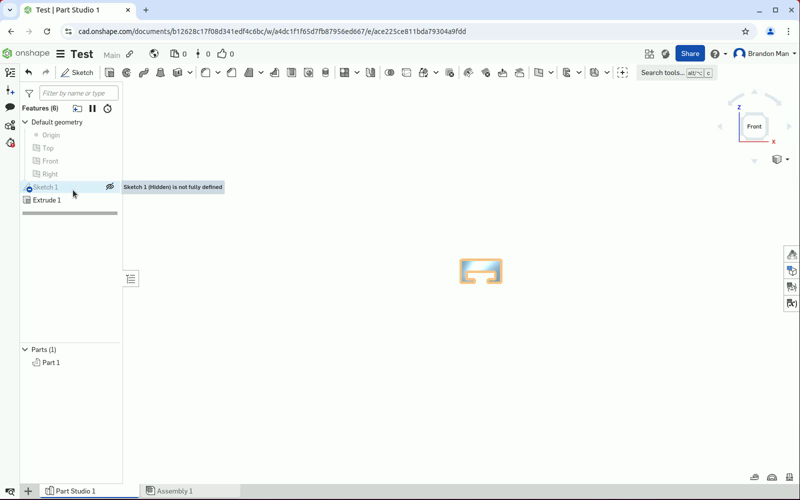
click(73, 189)
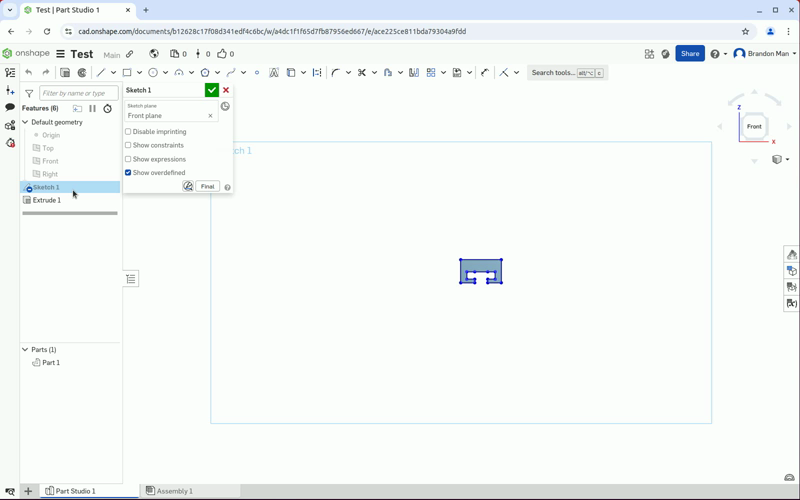
mouse_move(229, 92)
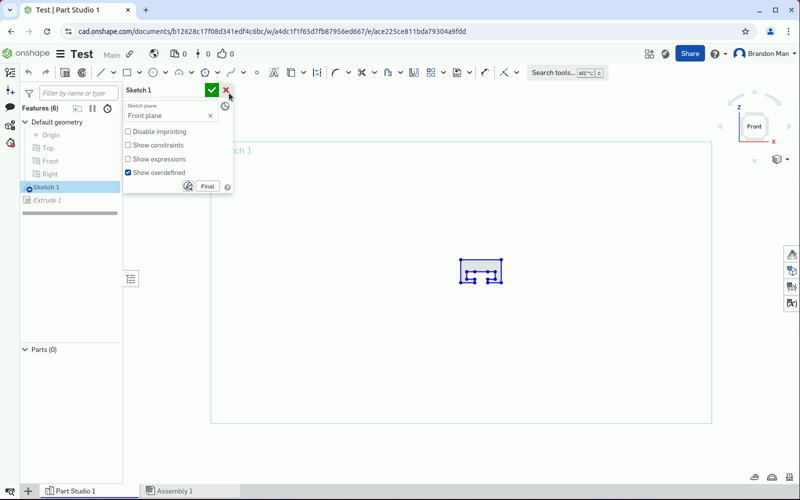
click(229, 92)
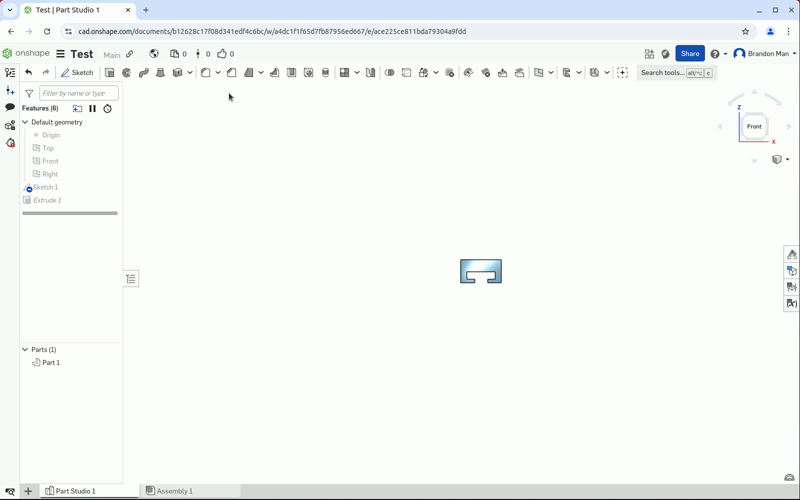
mouse_move(73, 352)
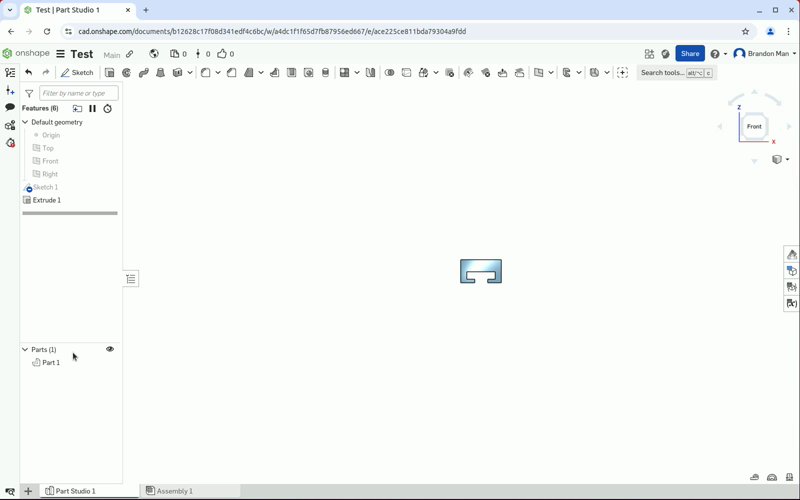
key(y)
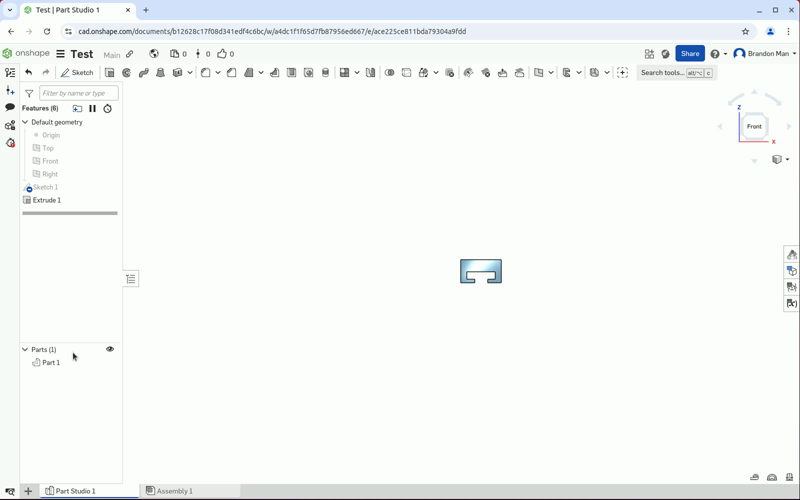
key(shift+p)
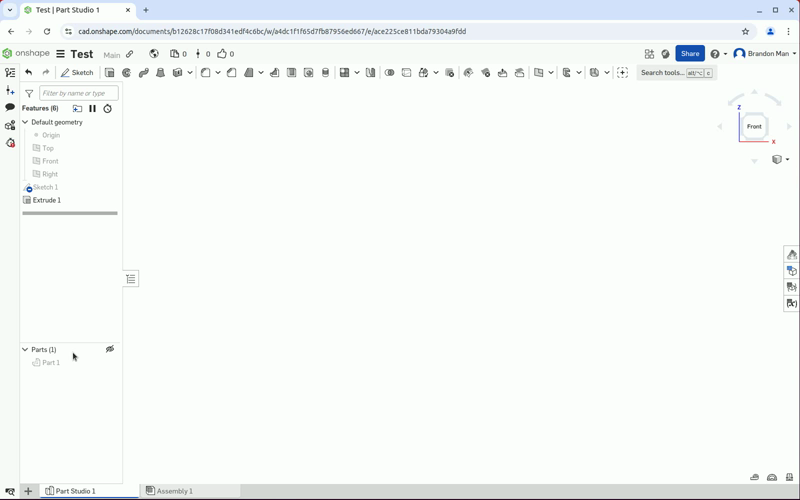
key(space)
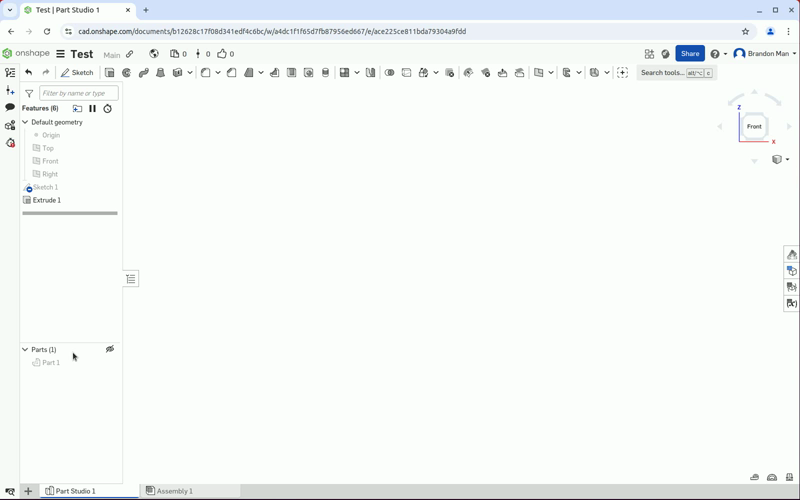
key_down(shift)
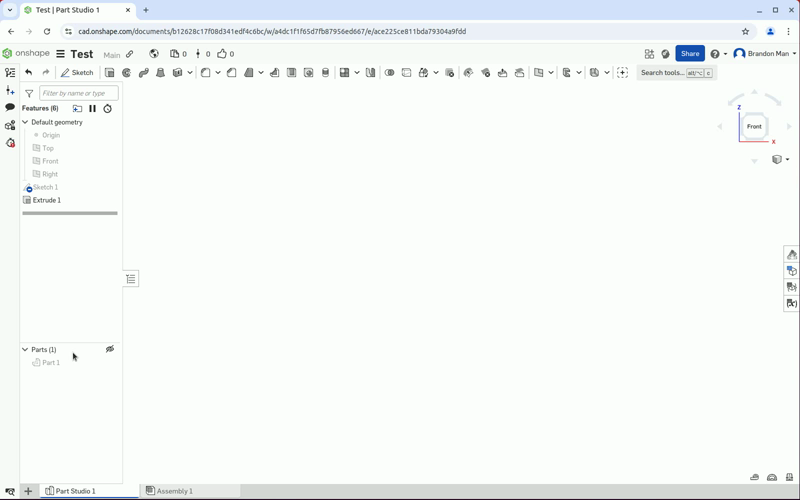
key(down)
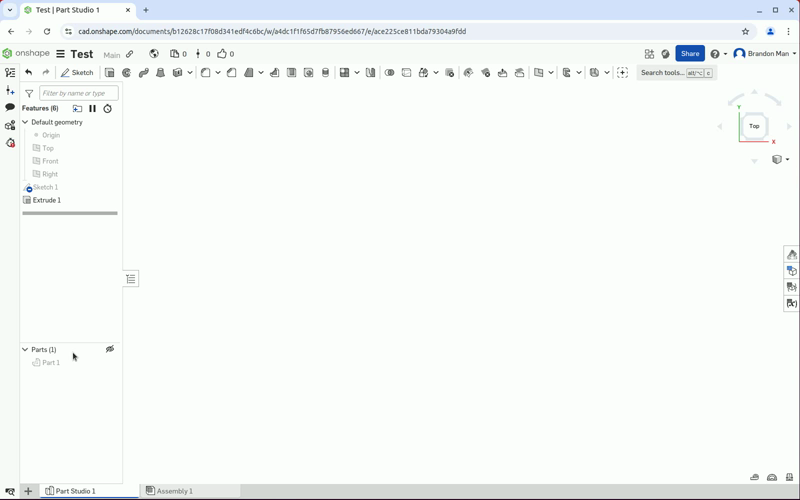
key_up(shift)
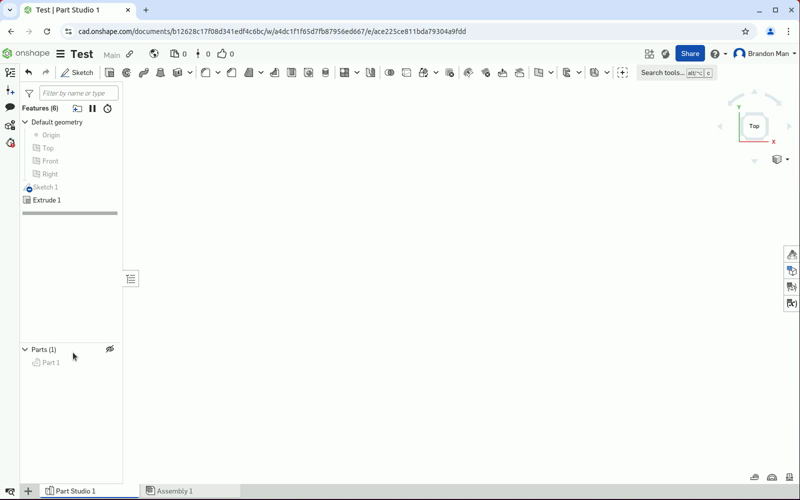
mouse_move(73, 352)
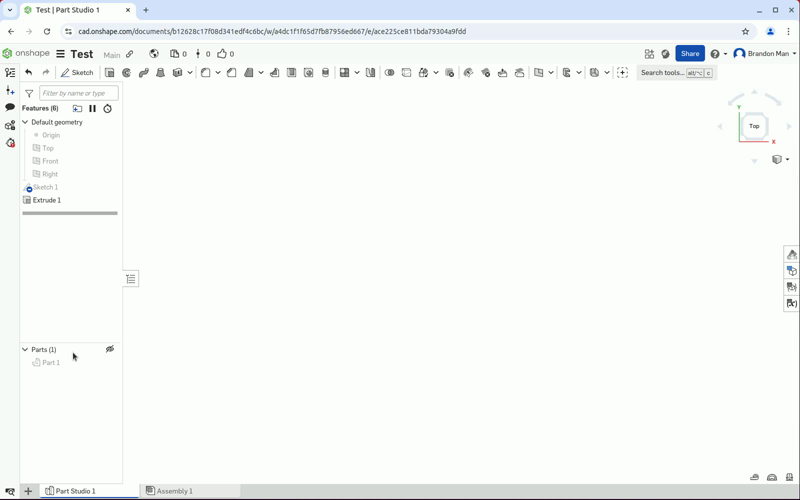
key(shift+y)
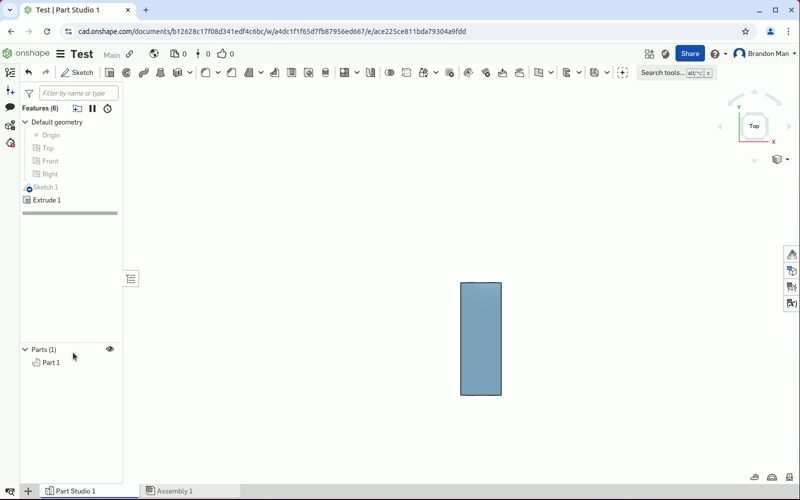
mouse_move(541, 75)
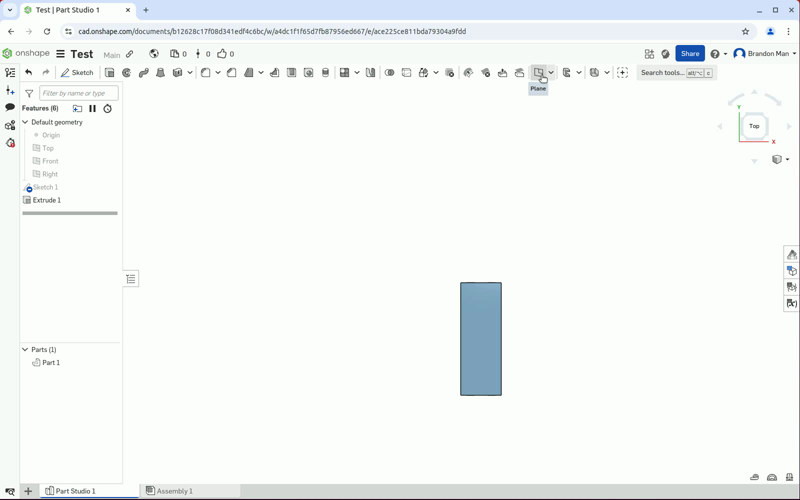
click(541, 75)
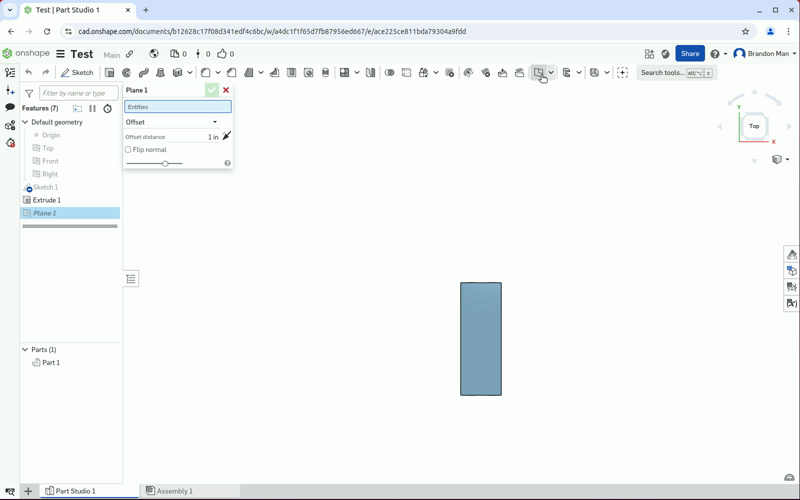
mouse_move(73, 150)
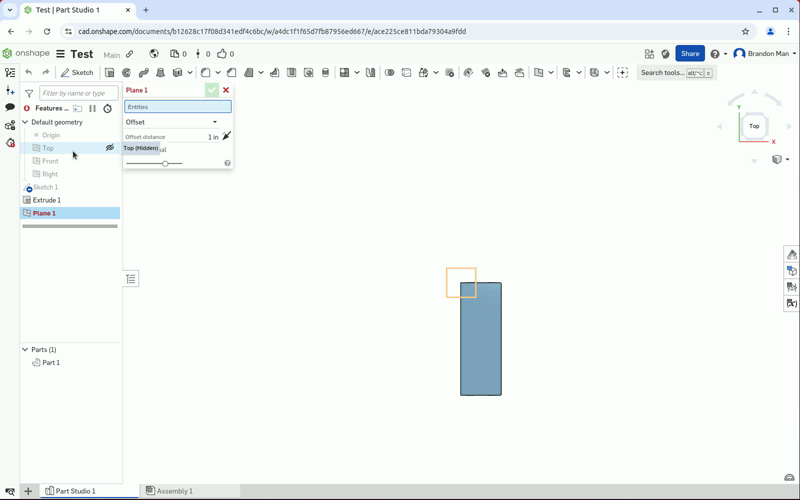
click(73, 150)
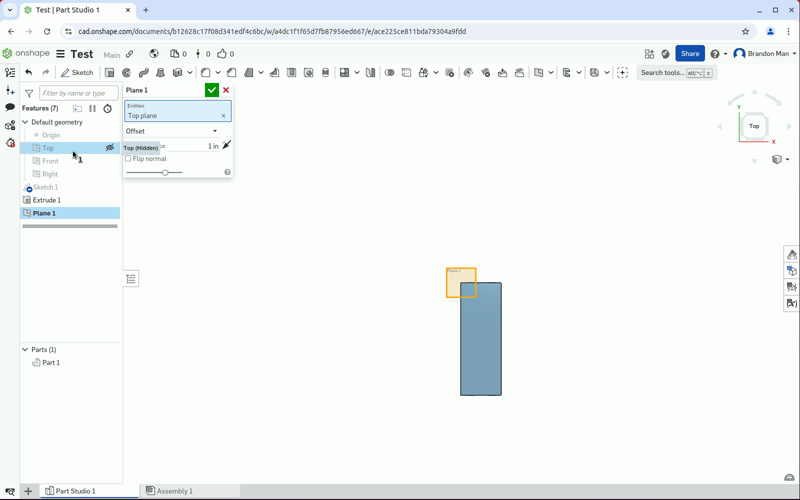
key(tab, 2)
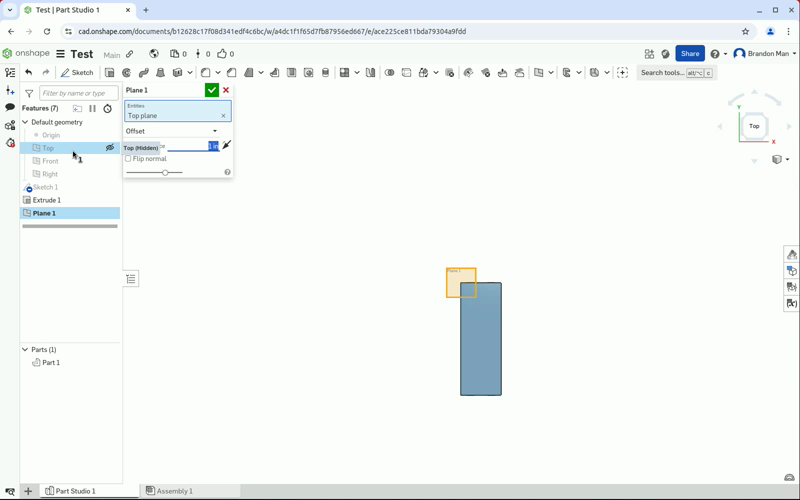
text(4.56)
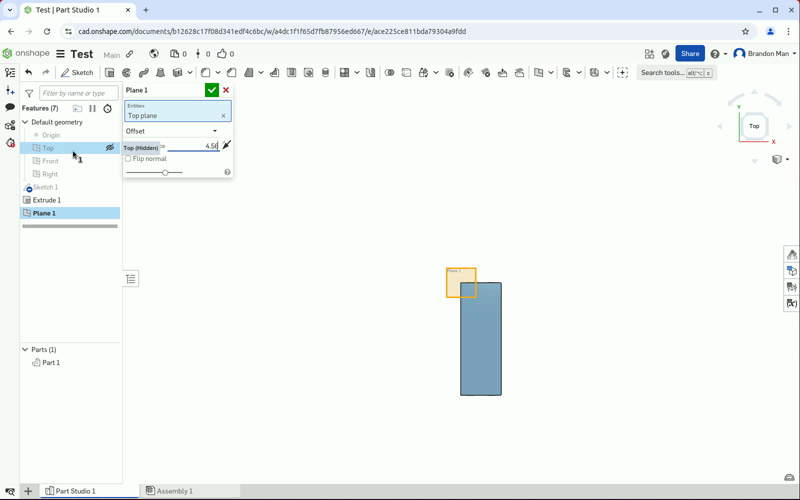
key(enter, 2)
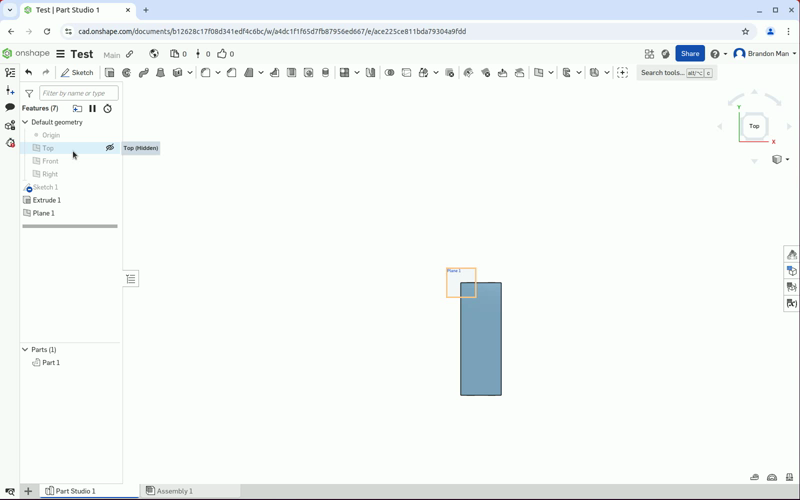
key(shift+s)
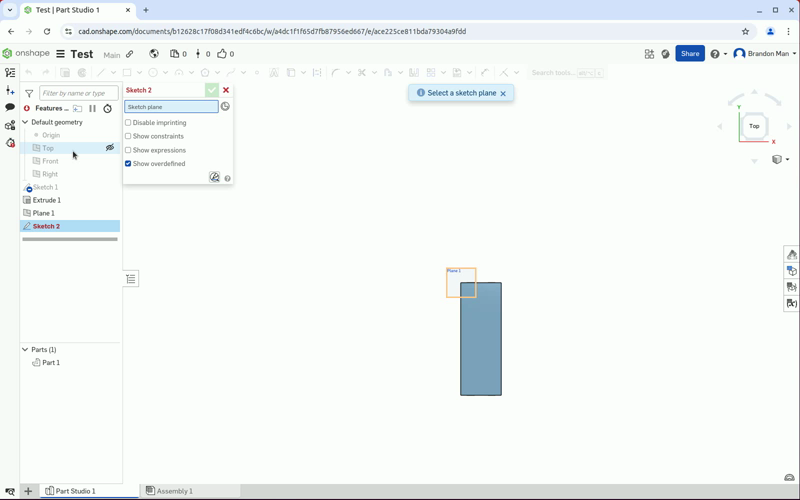
mouse_move(73, 215)
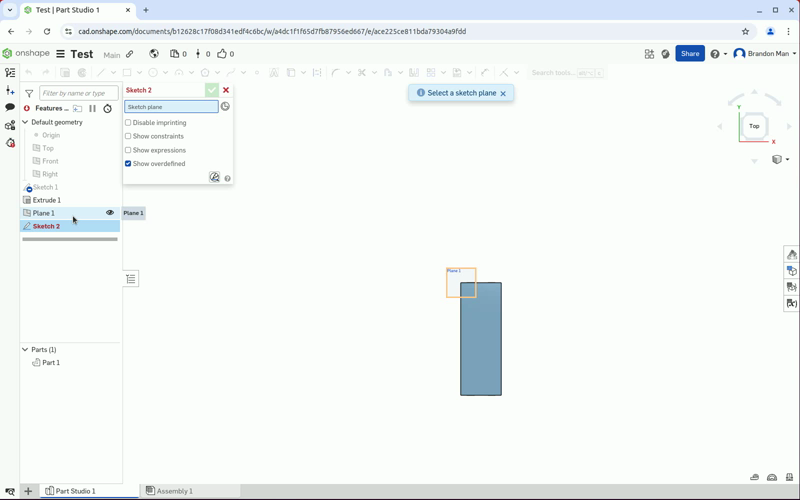
click(73, 215)
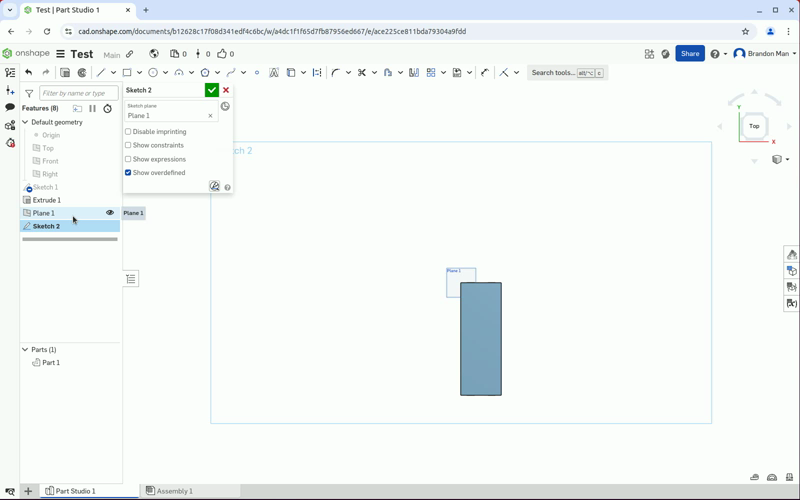
mouse_move(73, 352)
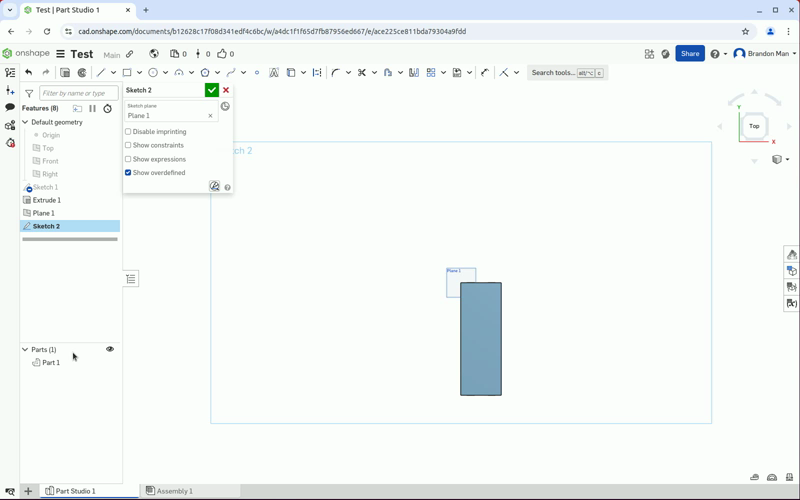
key(y)
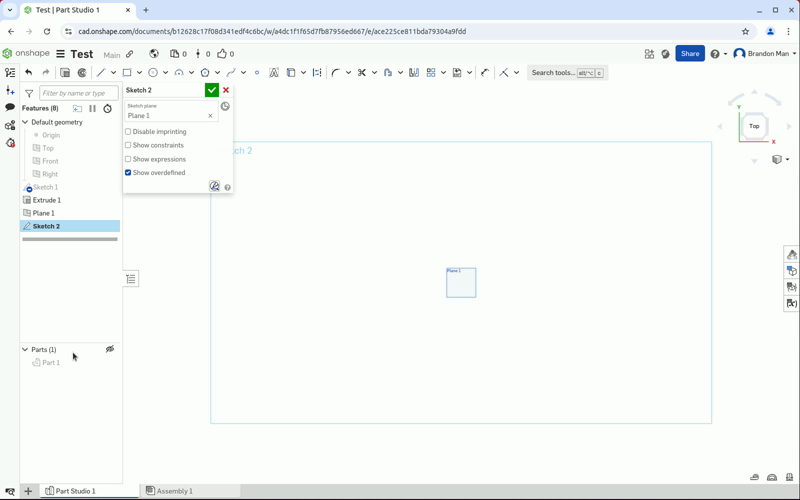
key(c)
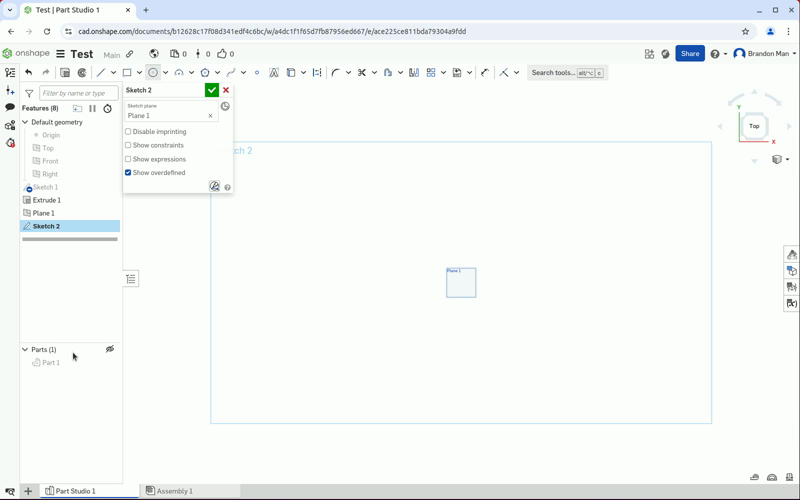
key_down(shift)
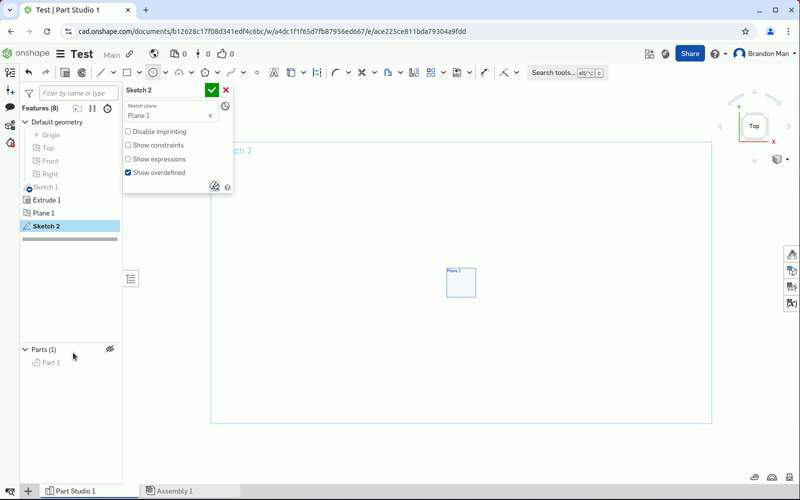
mouse_move(481, 311)
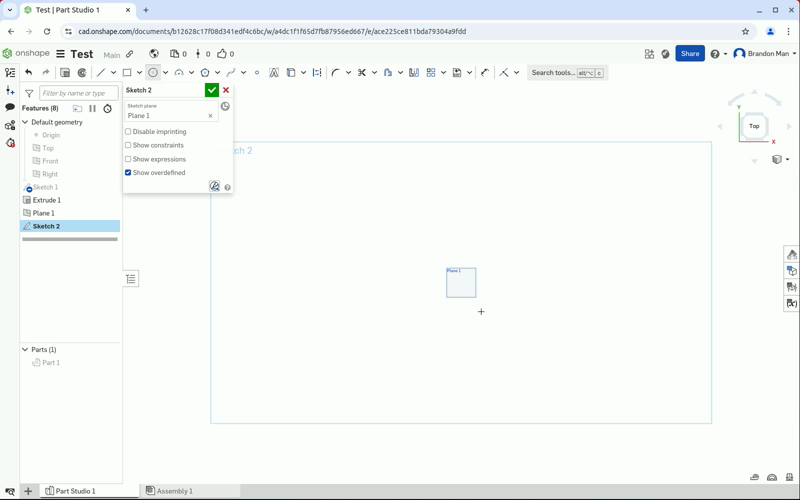
click(481, 311)
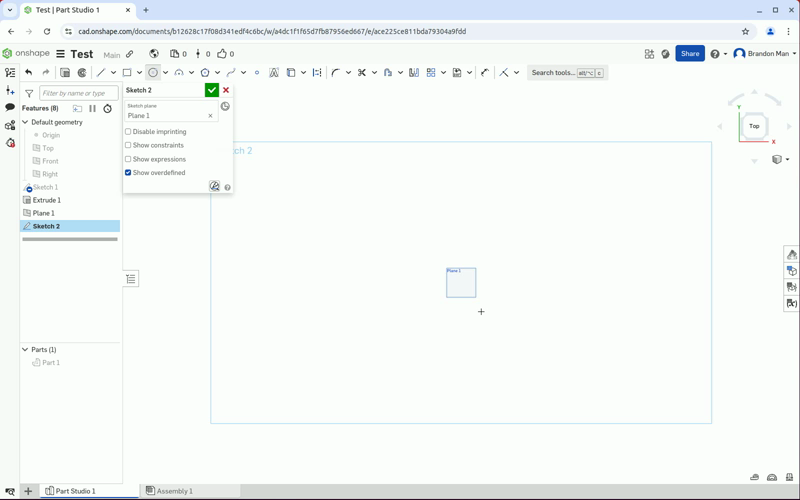
key_up(shift)
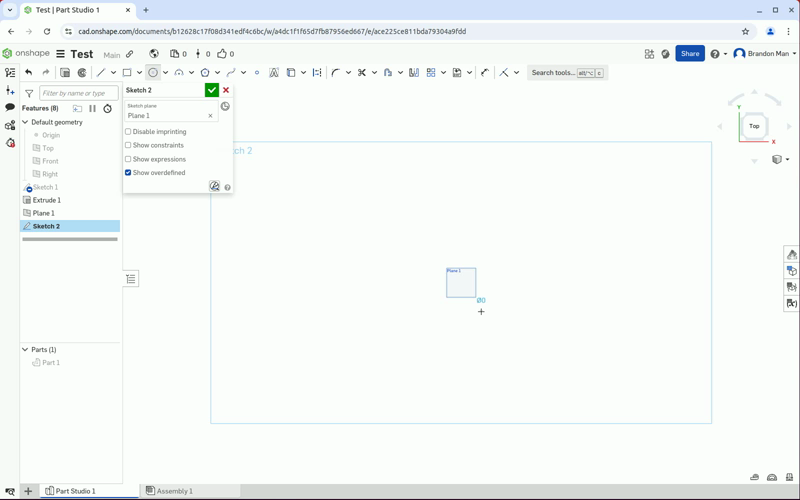
mouse_move(487, 311)
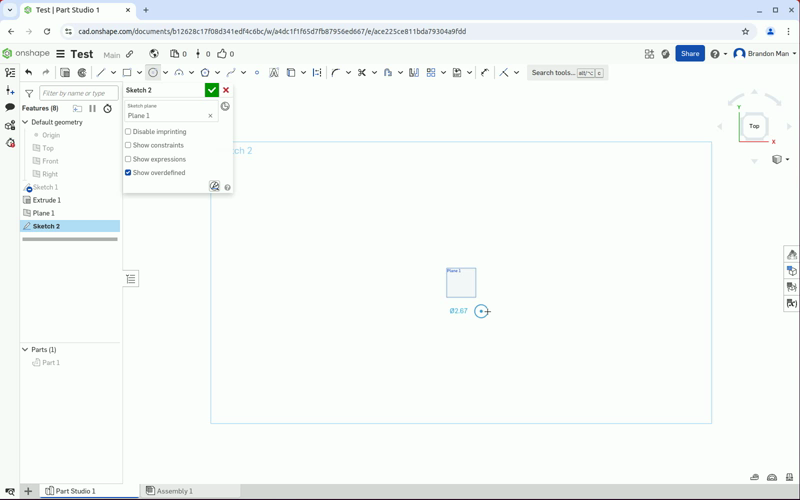
click(487, 311)
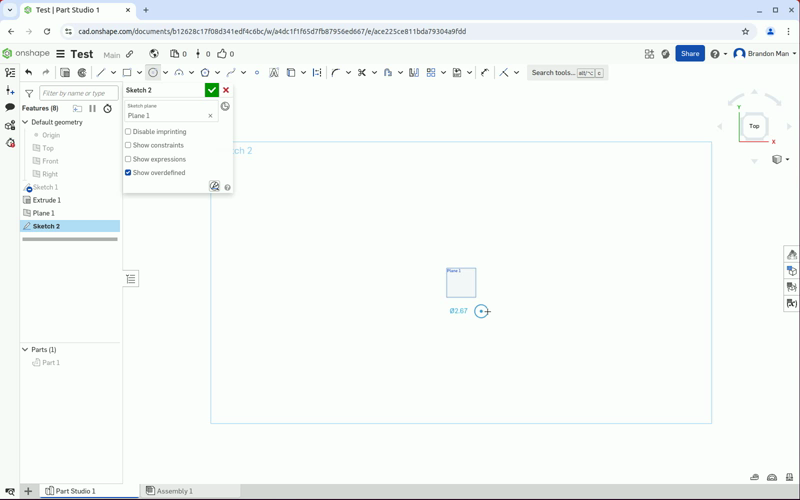
key(esc)
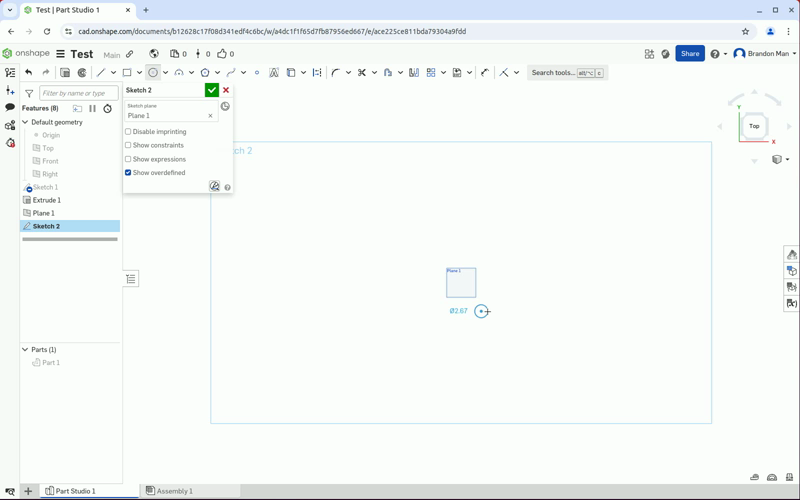
mouse_move(476, 309)
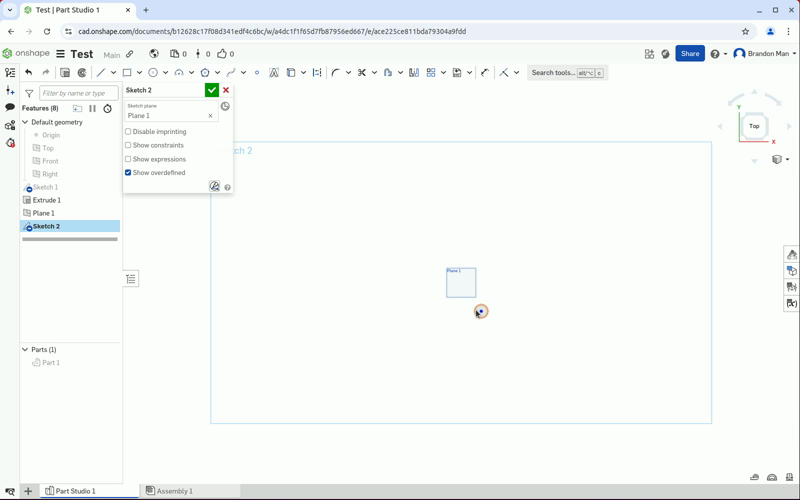
scroll(6)
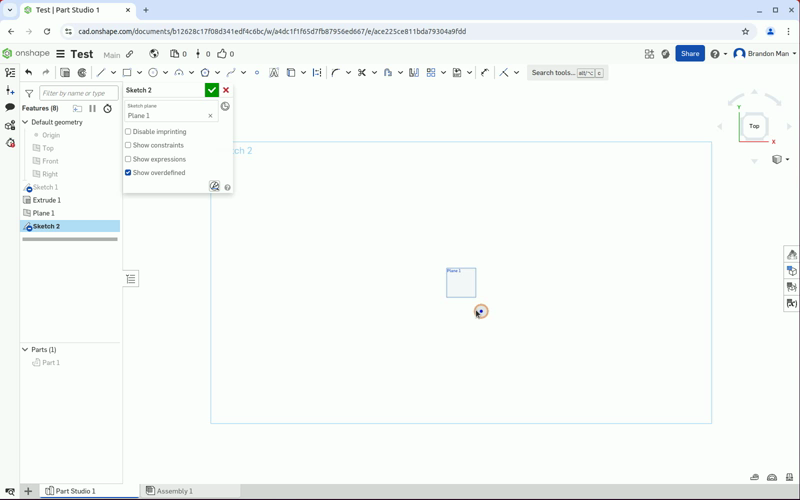
scroll(6)
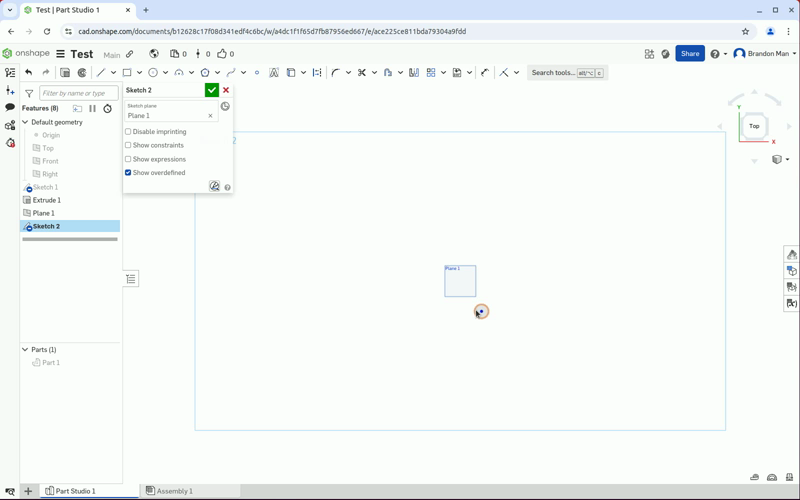
scroll(6)
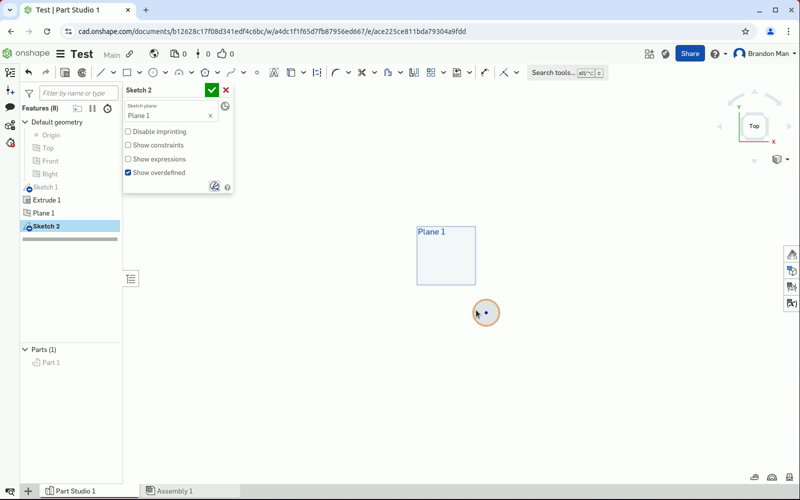
scroll(6)
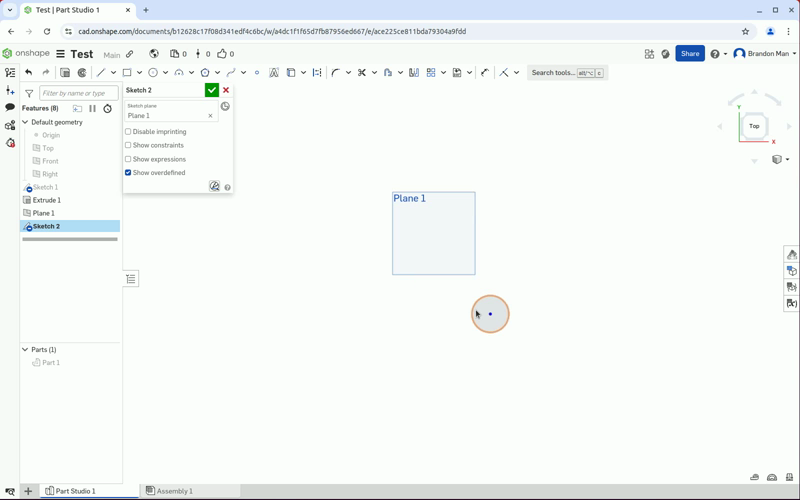
scroll(6)
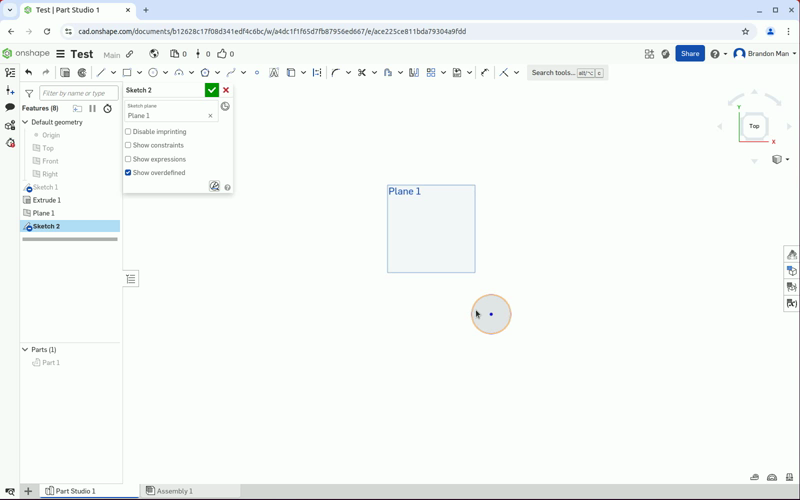
scroll(6)
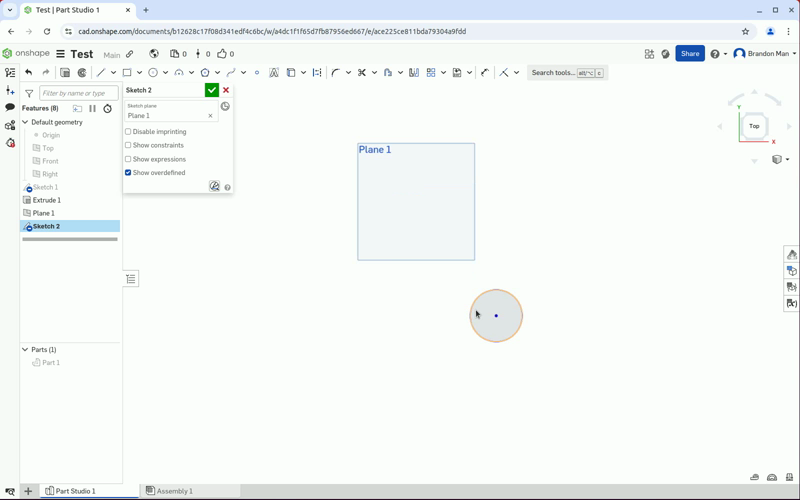
scroll(6)
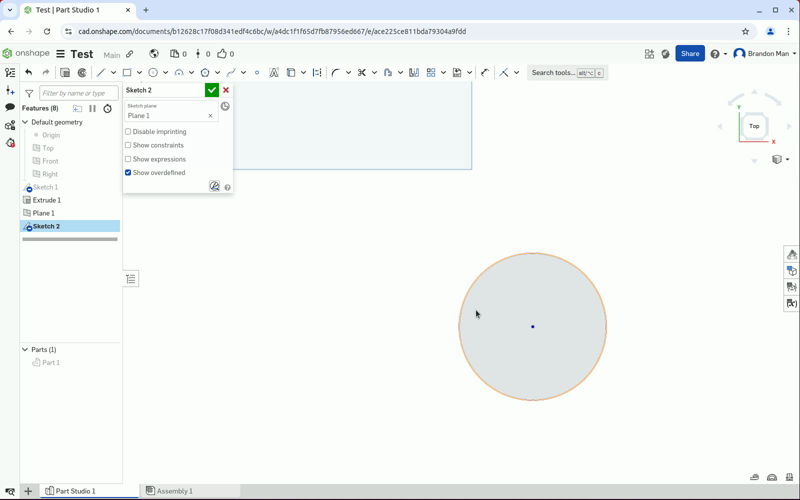
click(476, 309)
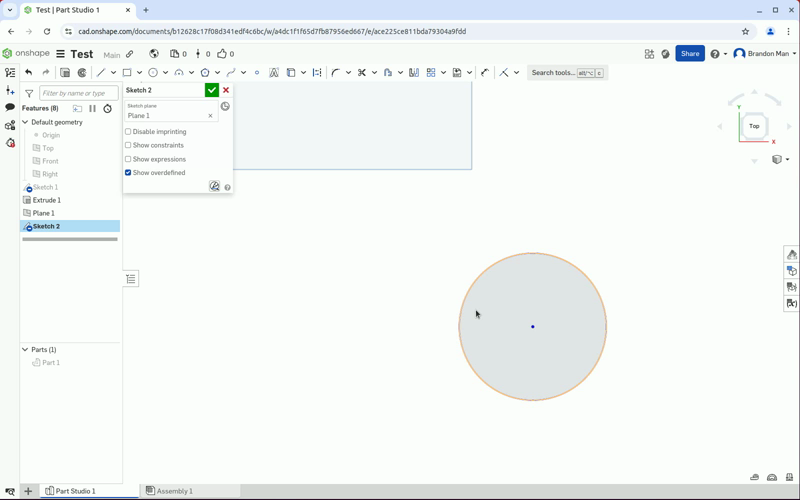
scroll(-6)
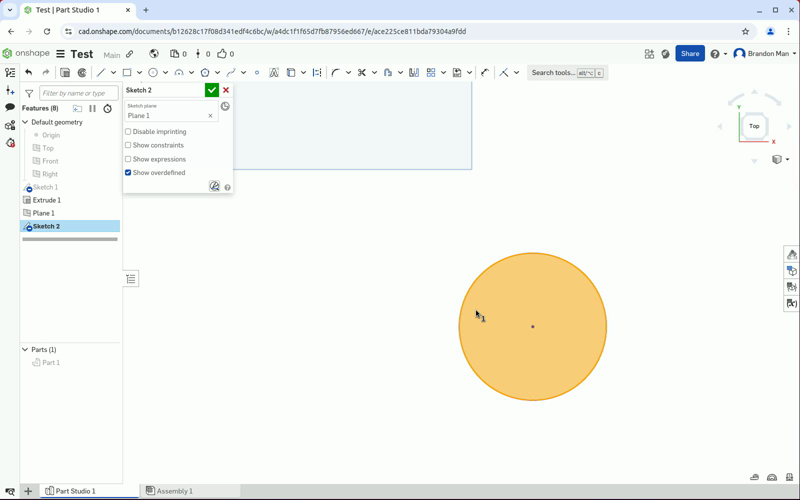
scroll(-6)
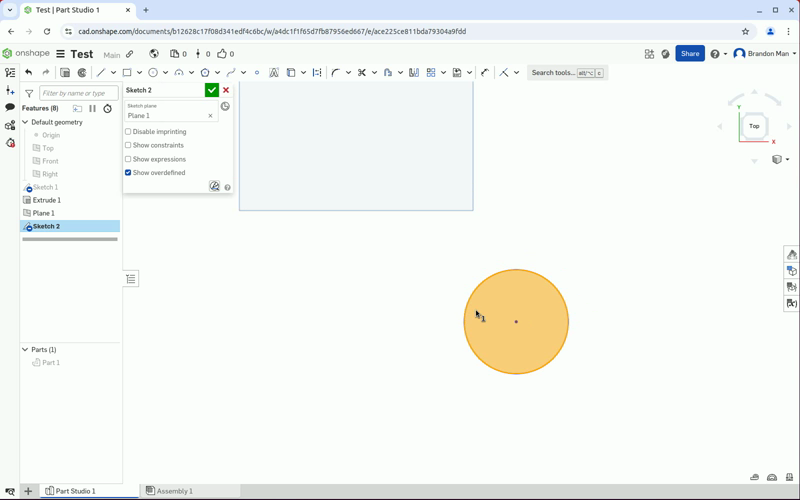
scroll(-6)
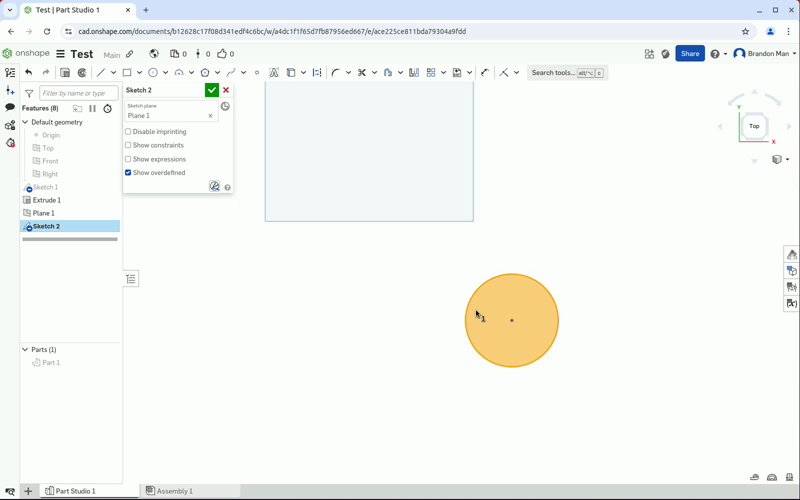
scroll(-6)
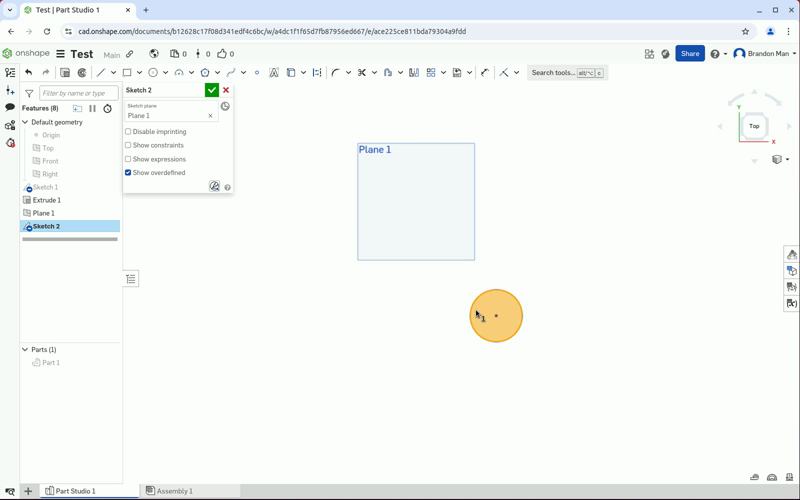
scroll(-6)
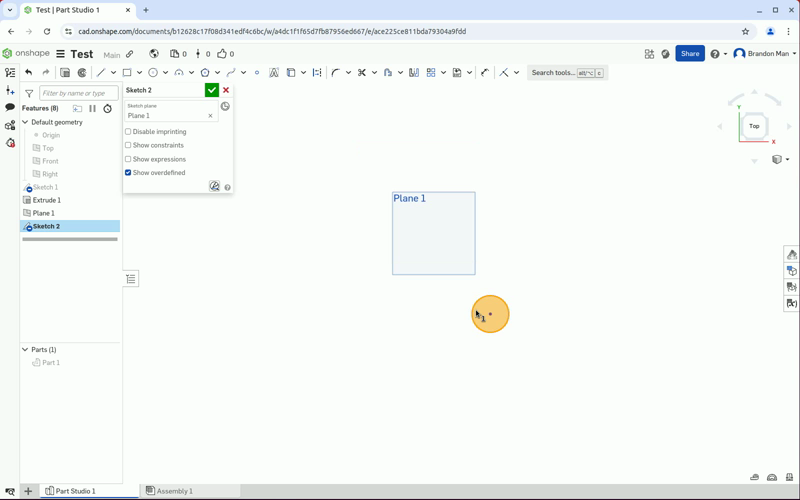
scroll(-6)
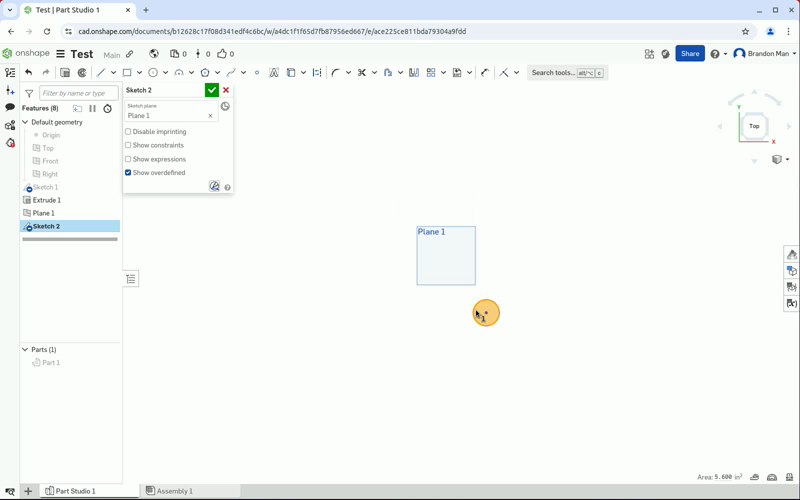
scroll(-6)
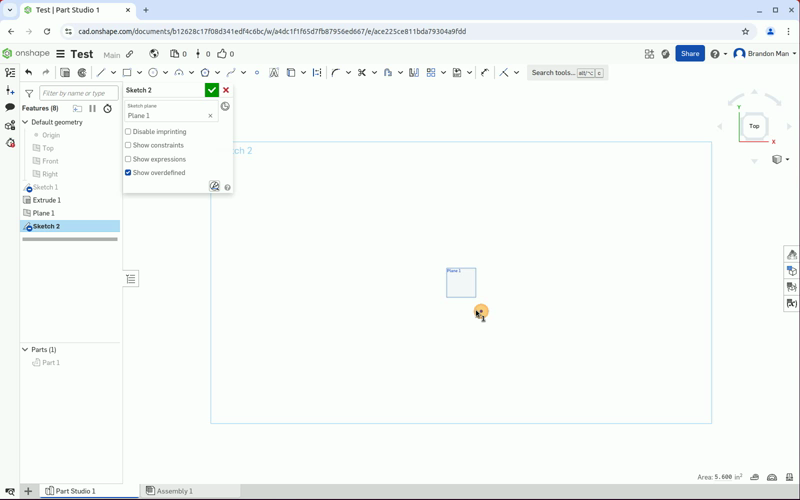
mouse_move(73, 352)
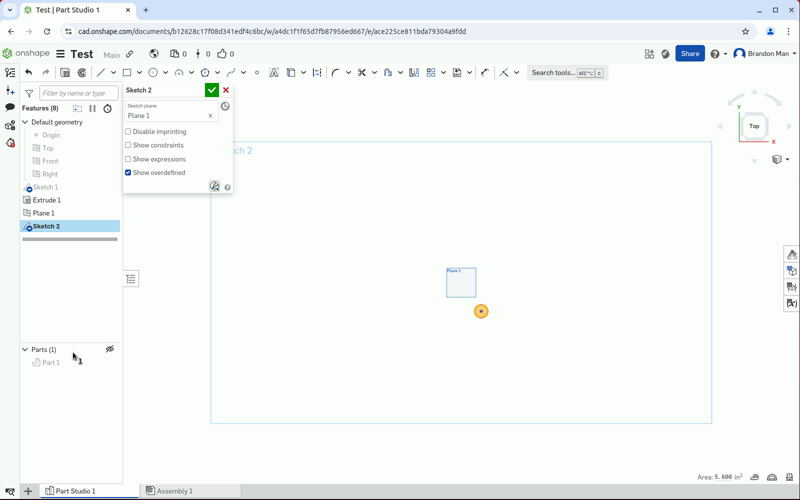
key(shift+y)
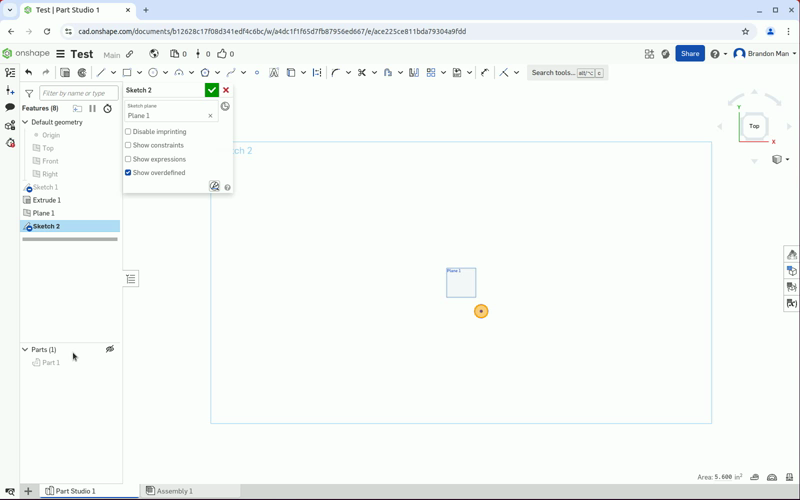
key(shift+e)
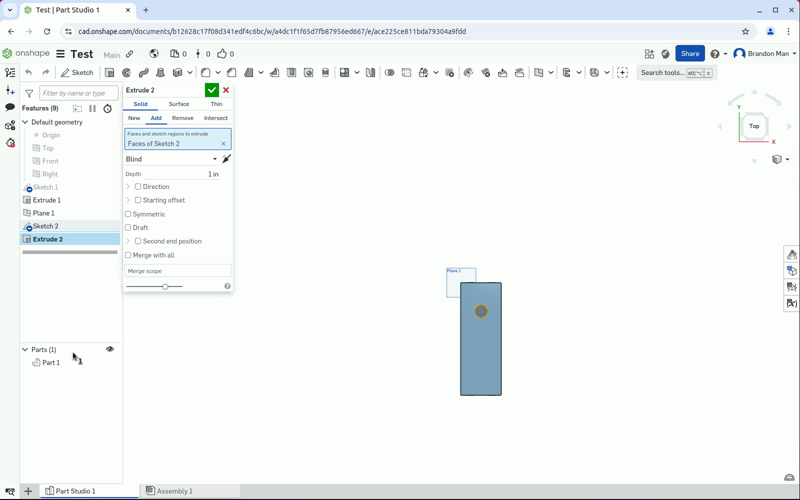
mouse_move(143, 106)
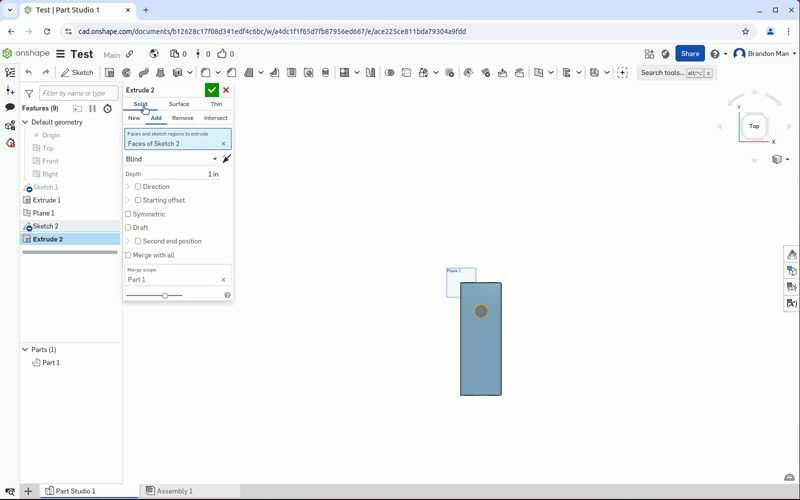
click(143, 106)
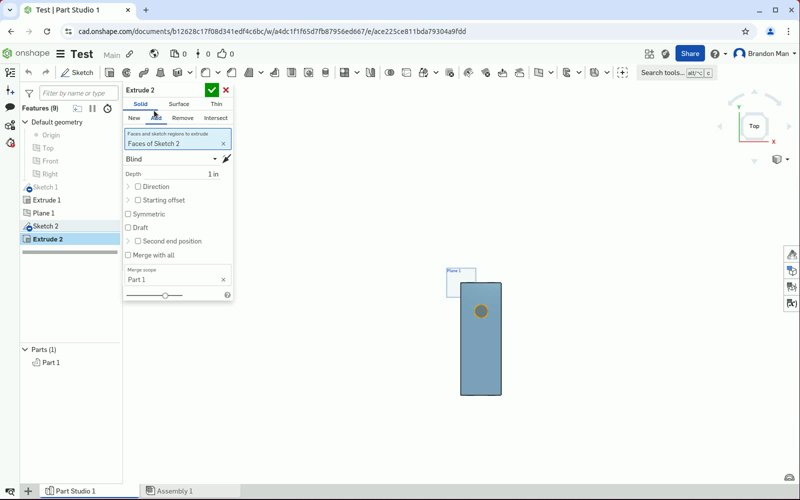
mouse_move(186, 120)
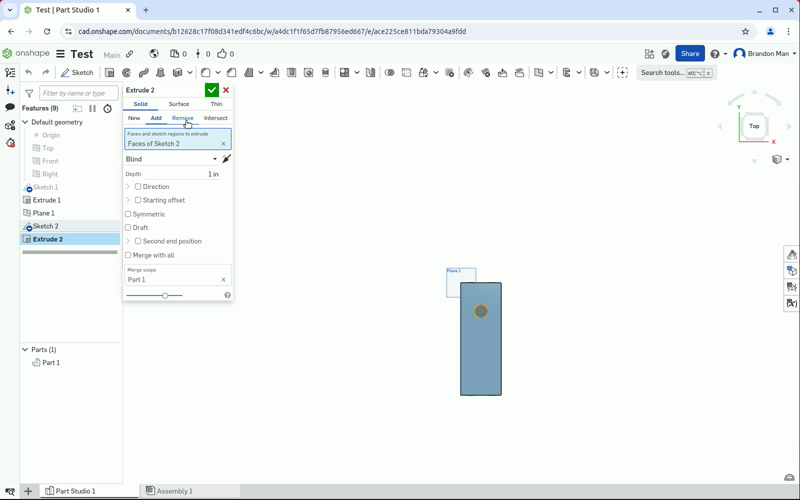
click(186, 120)
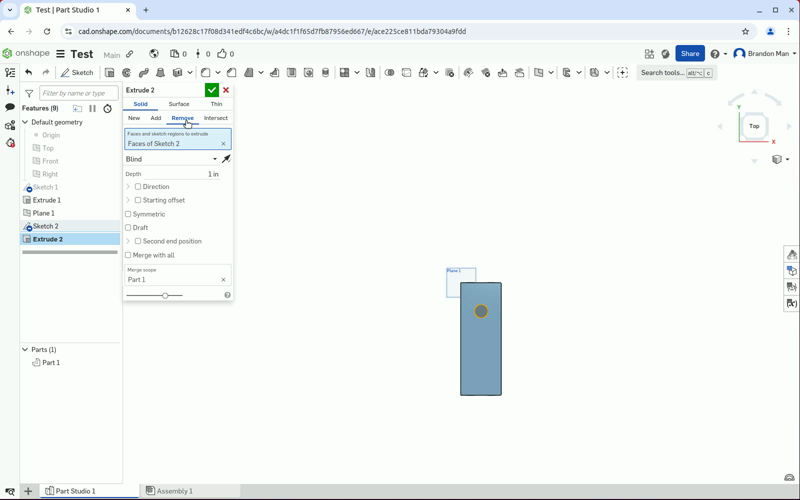
key(tab, 4)
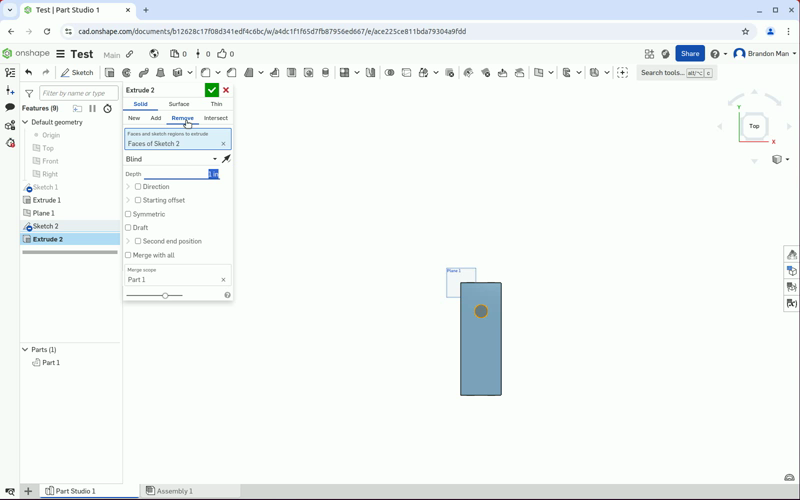
text(9.628)
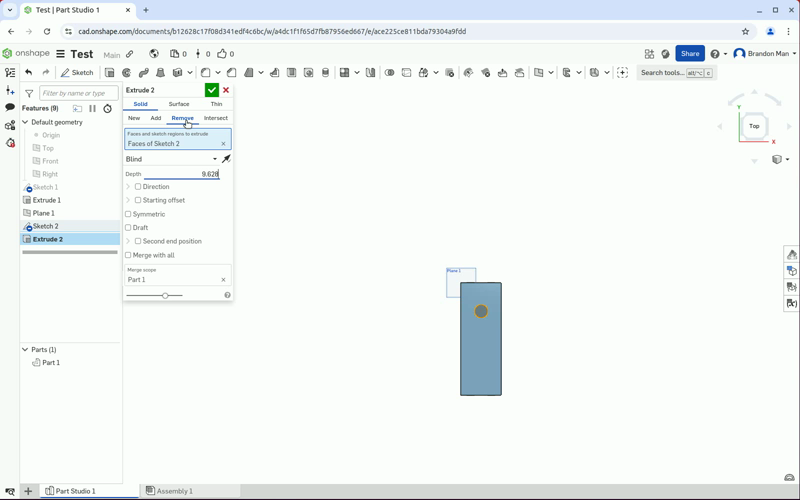
key(tab, 6)
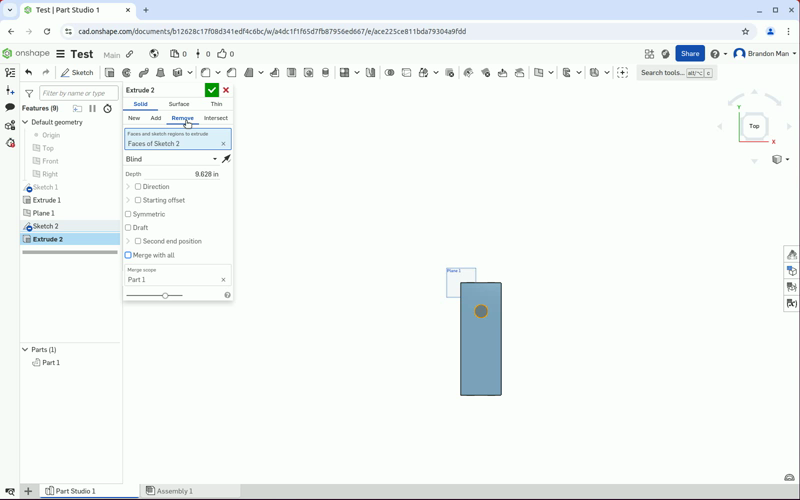
key(space)
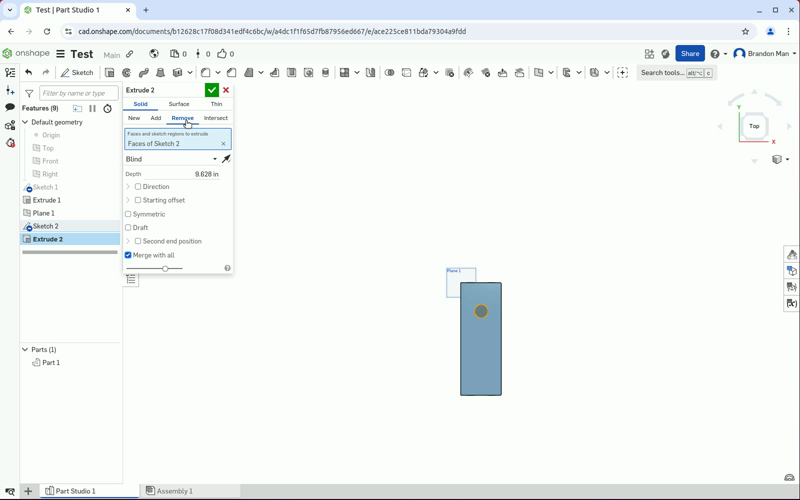
key(enter)
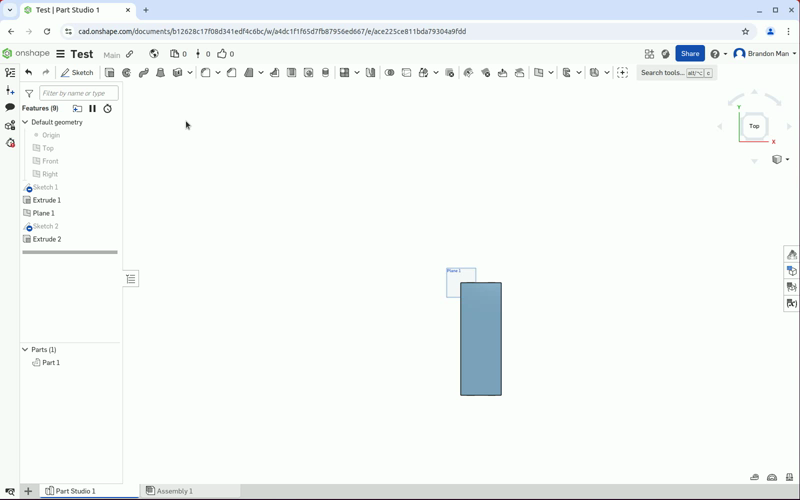
key(shift+h)
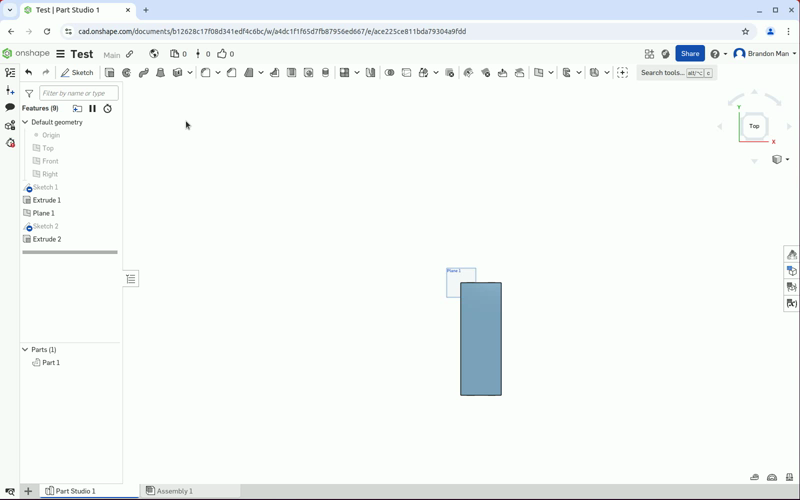
key(shift+h)
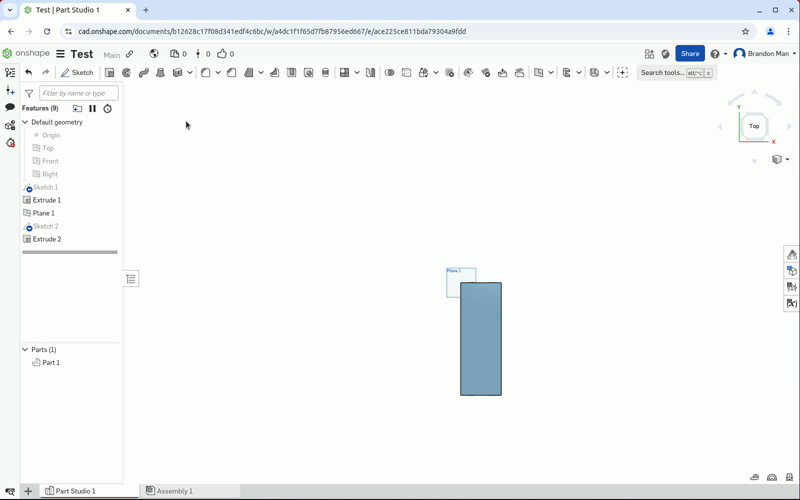
mouse_move(73, 189)
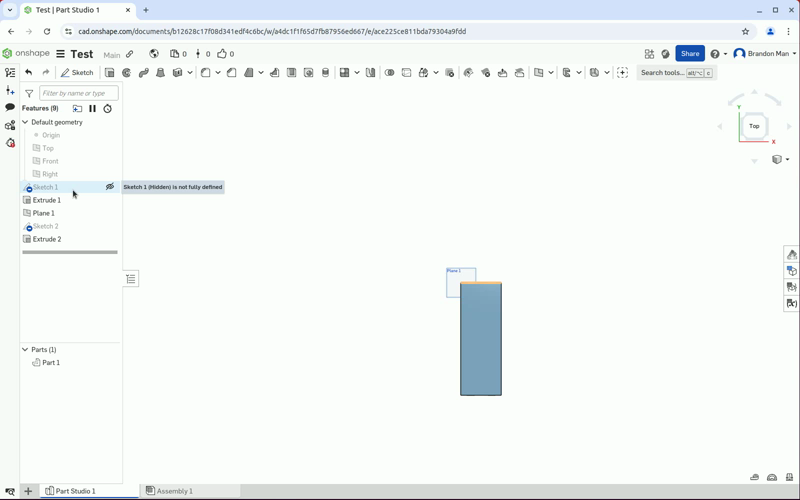
click(73, 189)
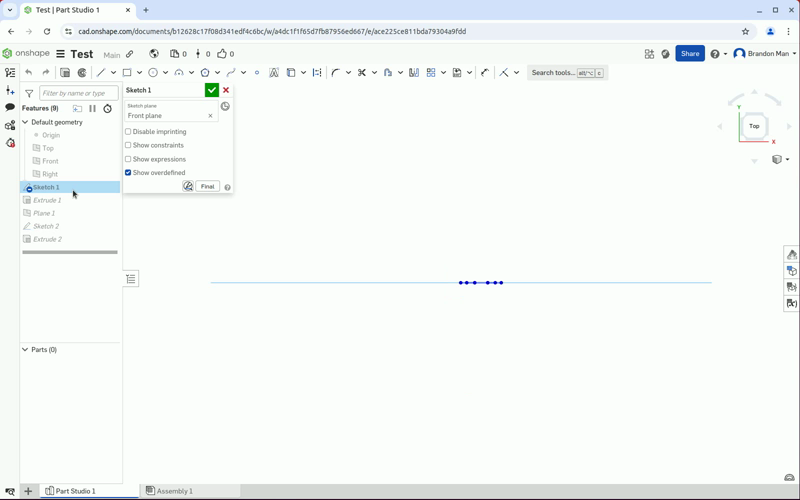
mouse_move(229, 92)
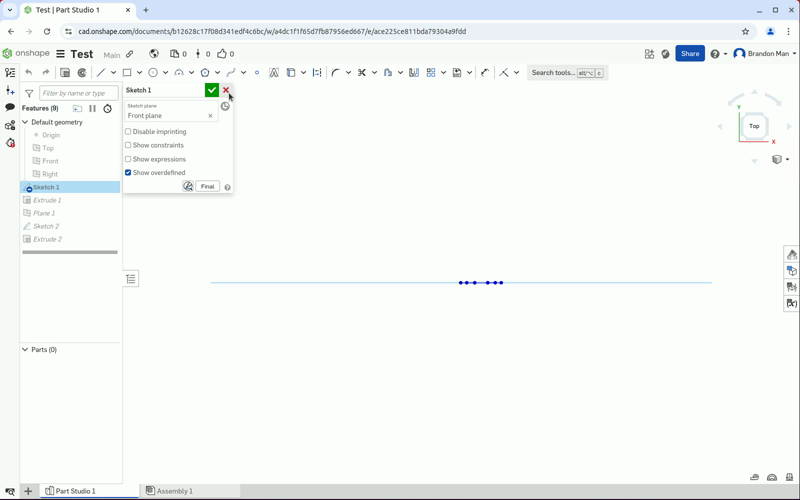
click(229, 92)
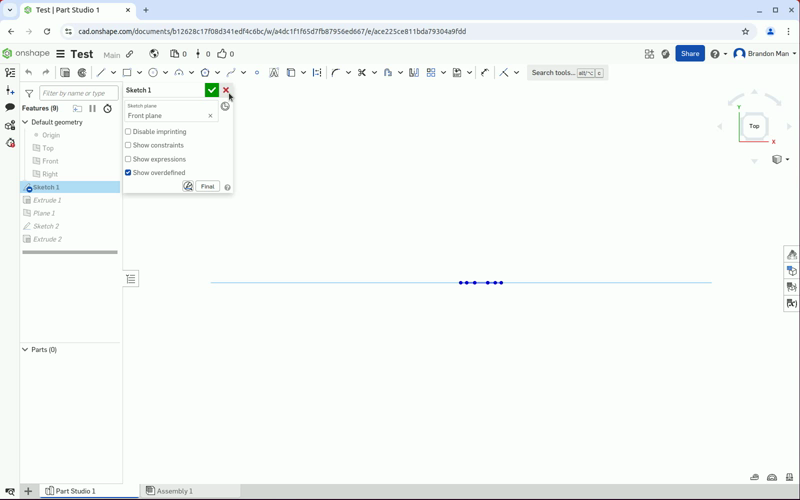
key(shift+s)
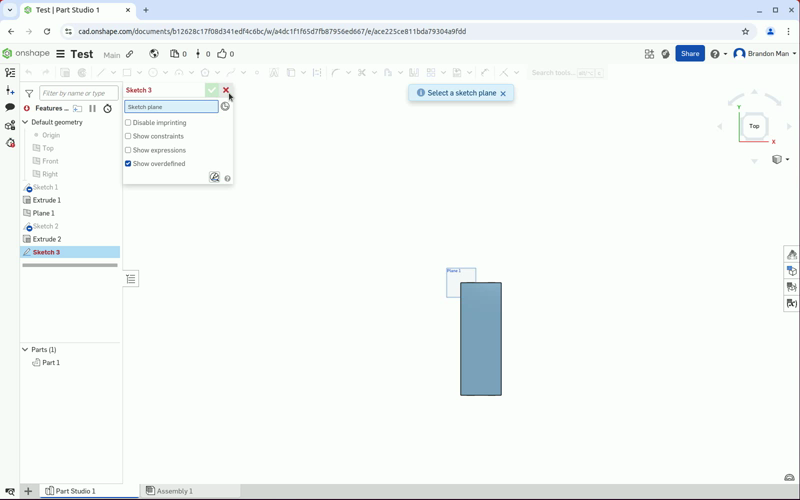
mouse_move(73, 215)
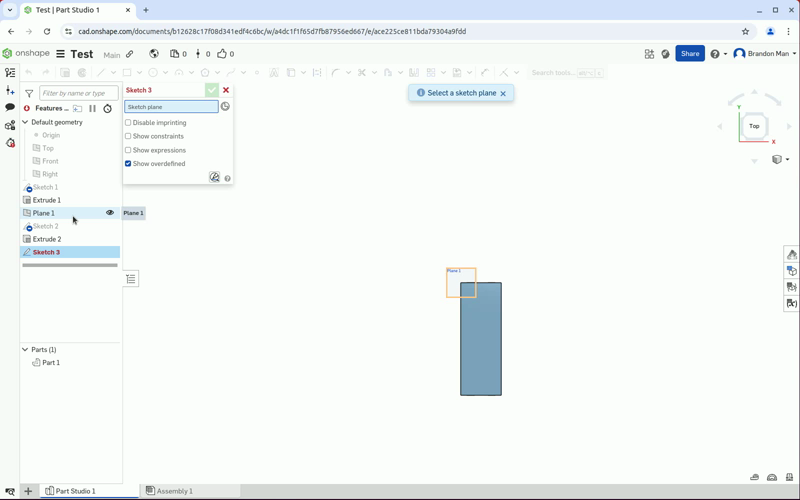
click(73, 215)
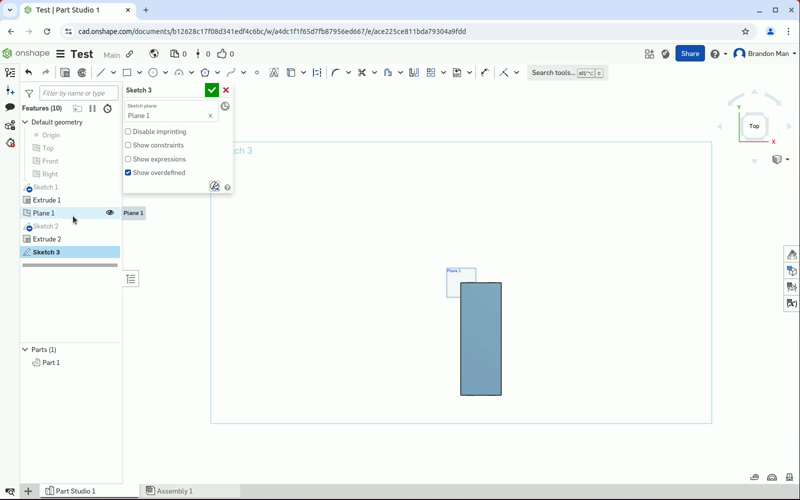
mouse_move(73, 352)
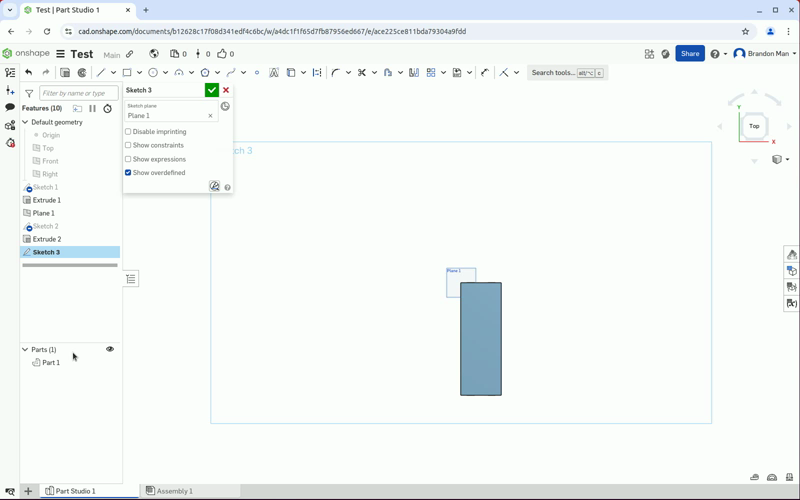
key(y)
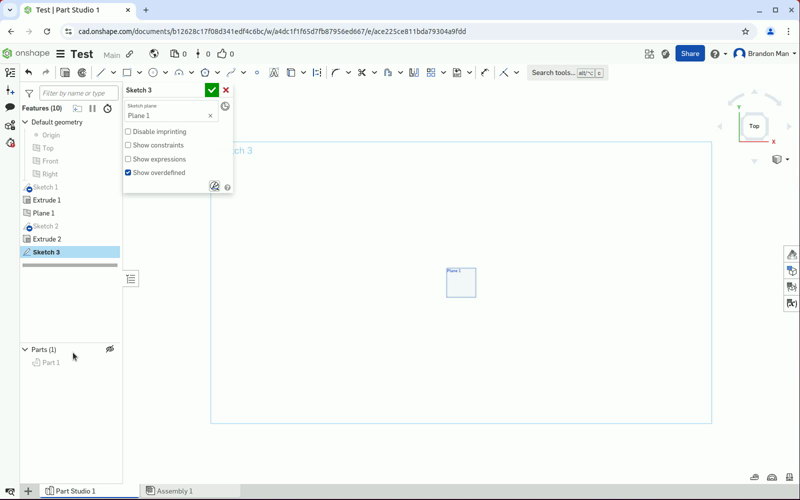
key(c)
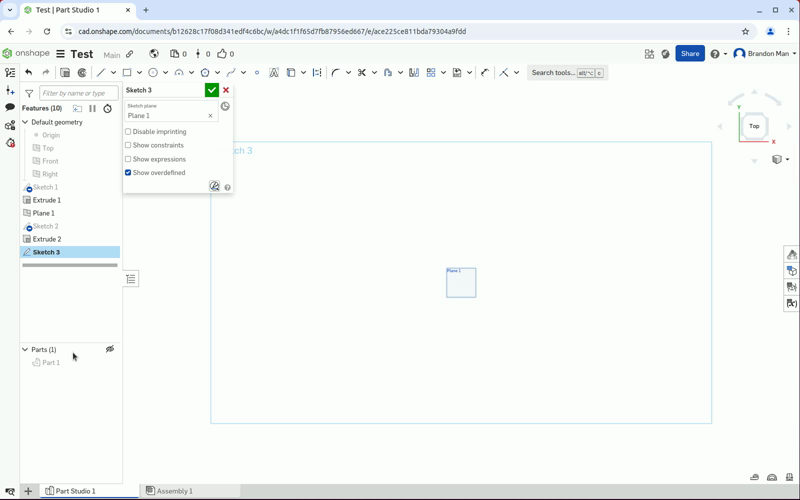
key_down(shift)
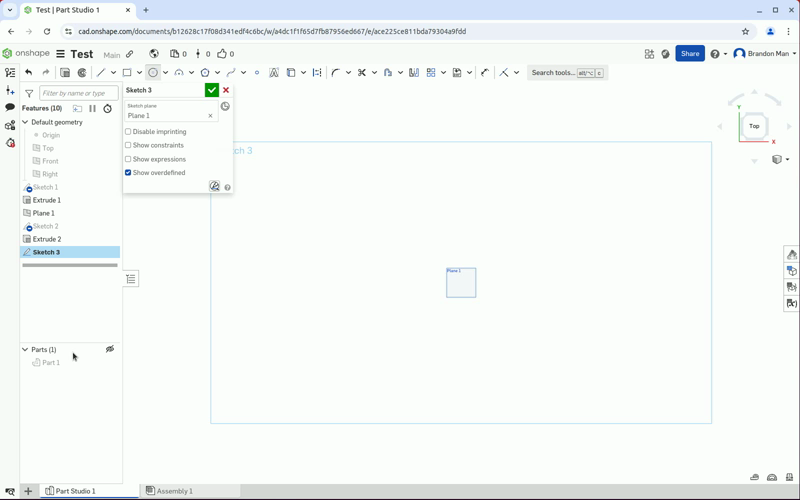
mouse_move(481, 367)
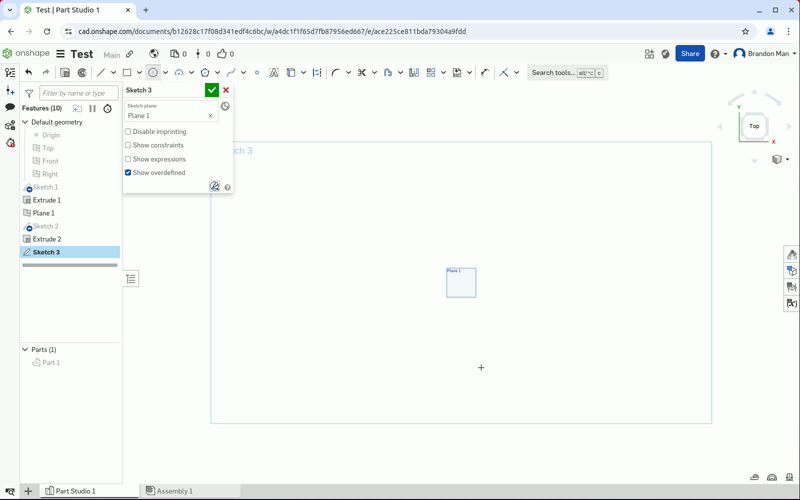
click(481, 367)
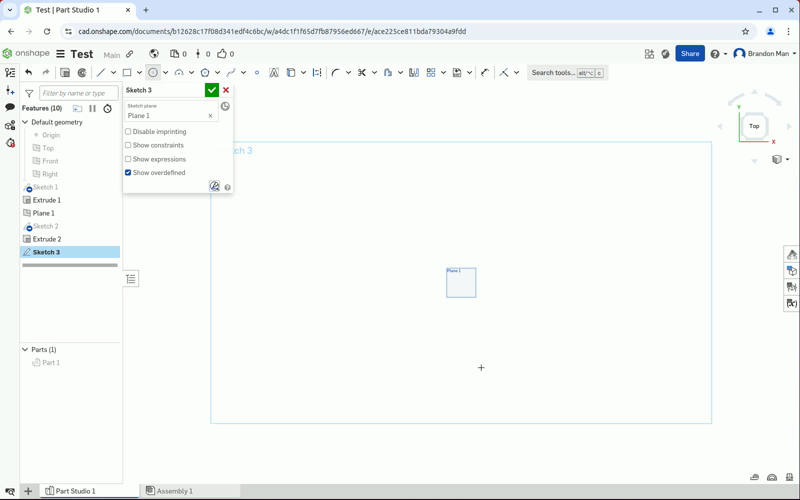
key_up(shift)
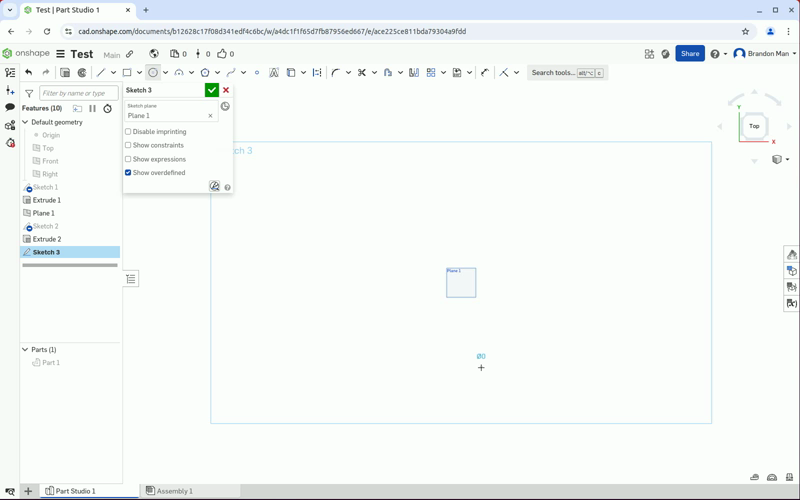
mouse_move(487, 367)
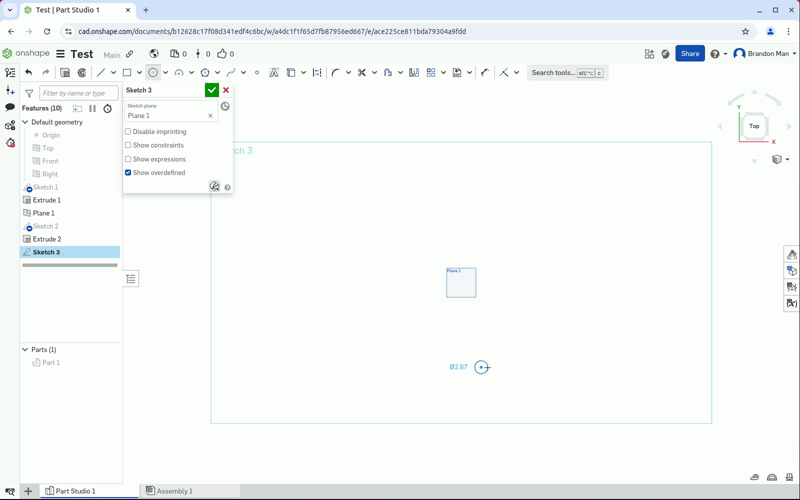
click(487, 367)
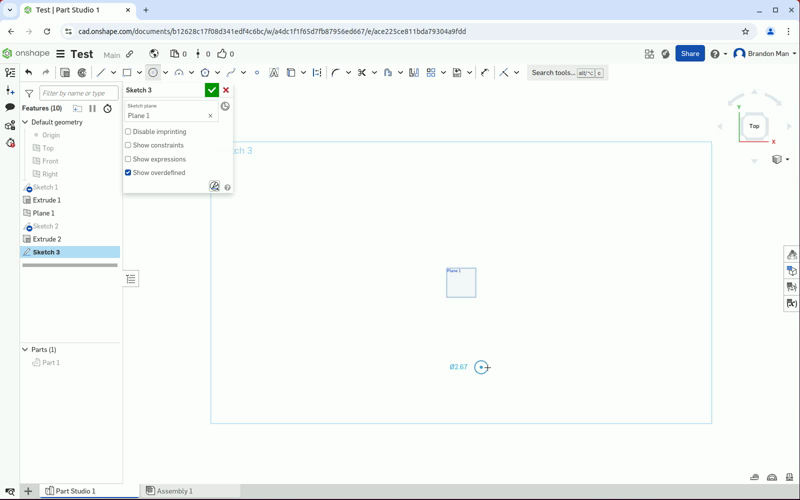
key(esc)
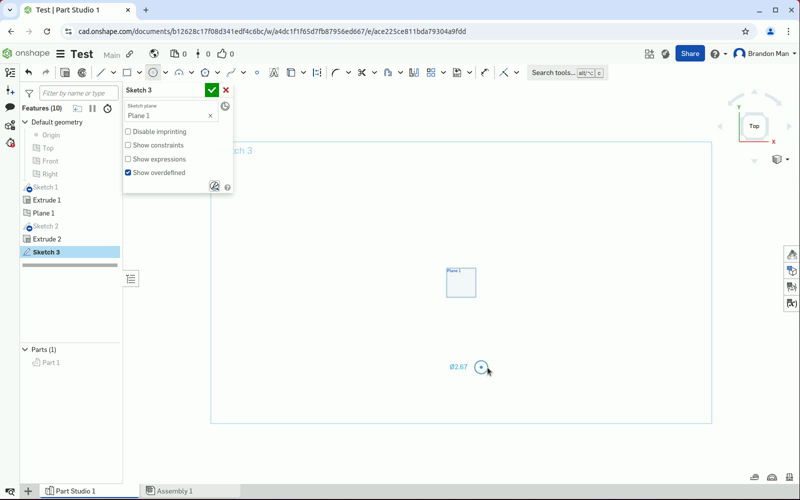
mouse_move(476, 365)
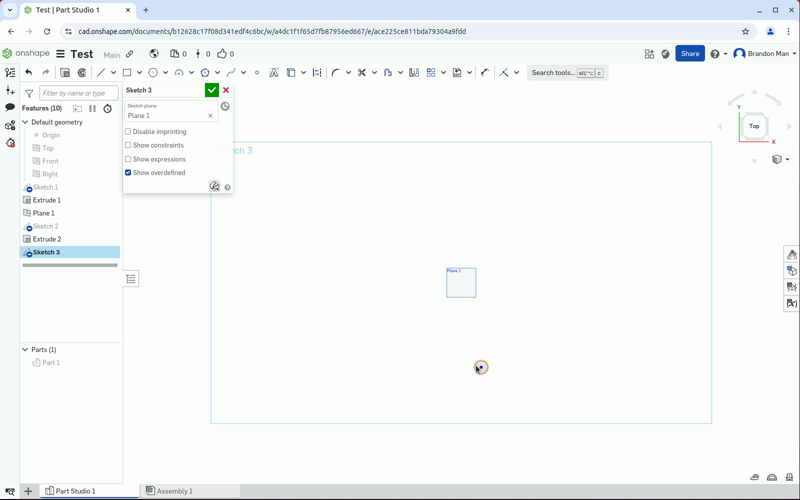
scroll(6)
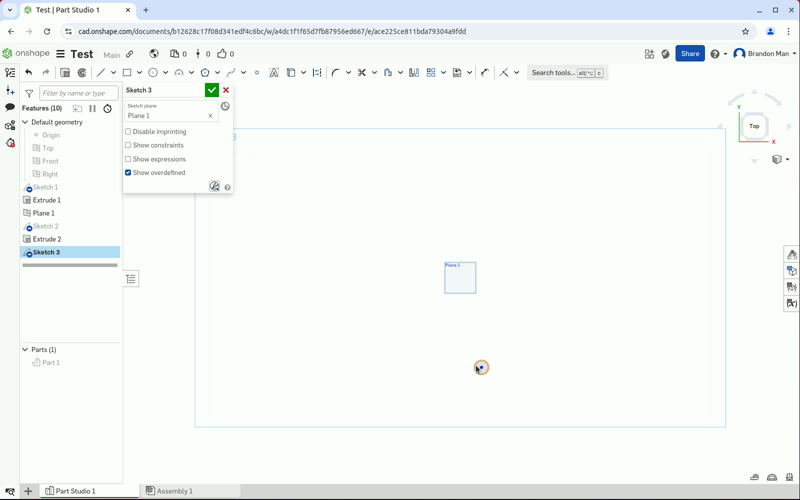
scroll(6)
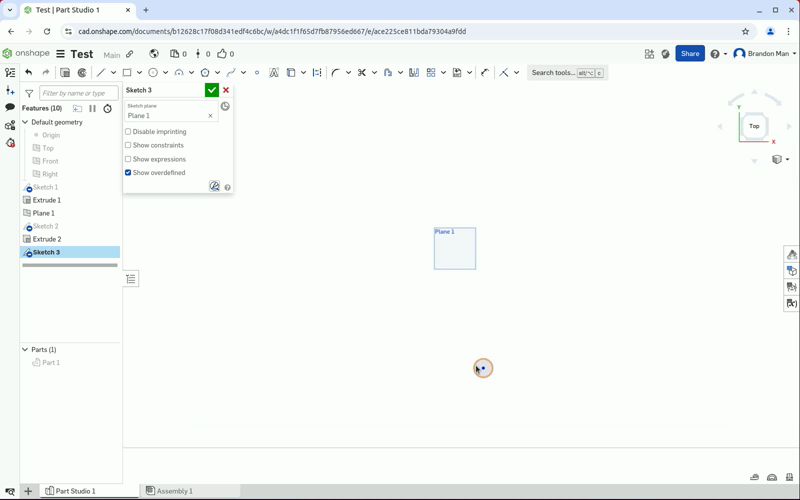
scroll(6)
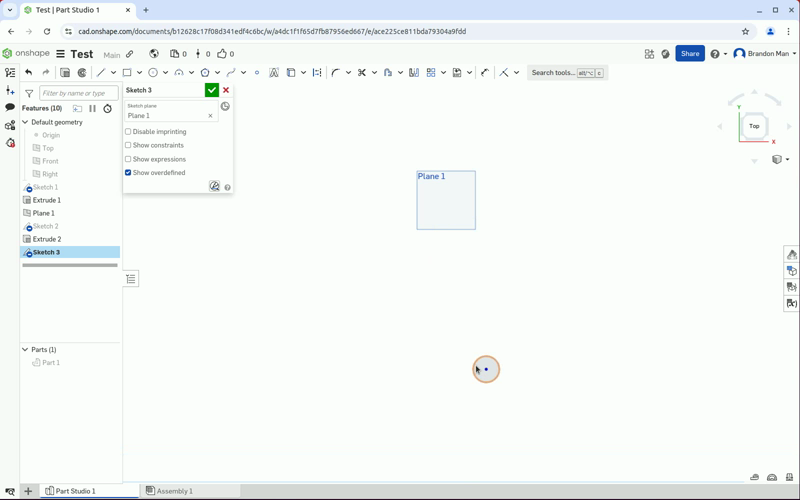
scroll(6)
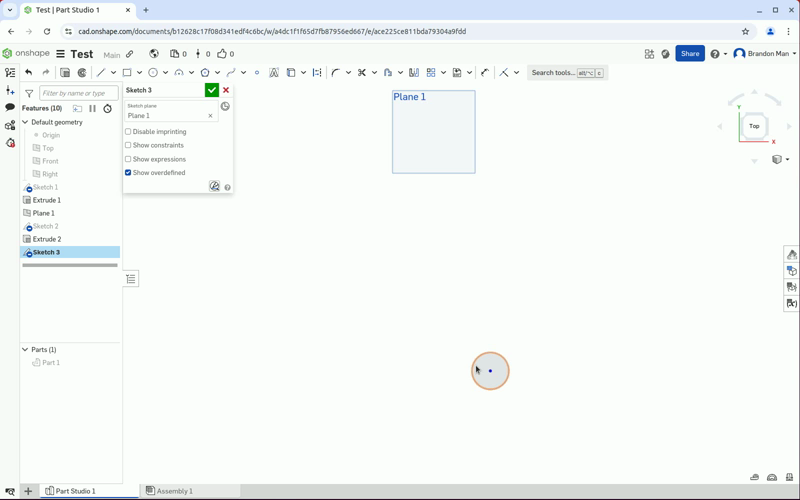
scroll(6)
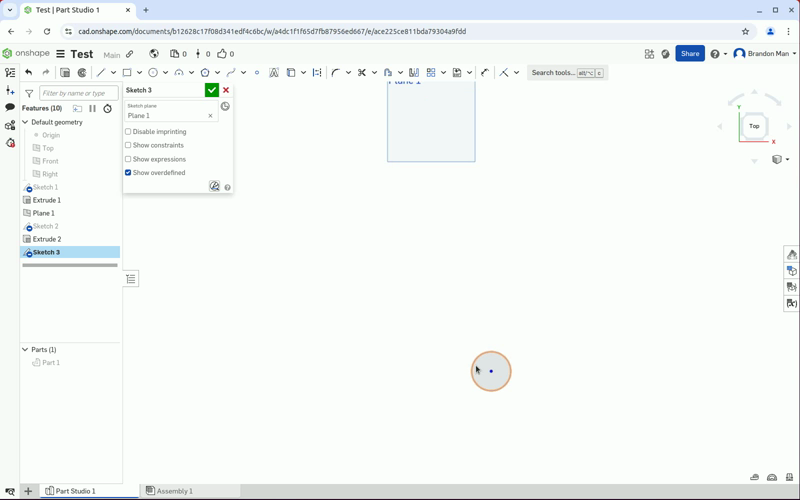
scroll(6)
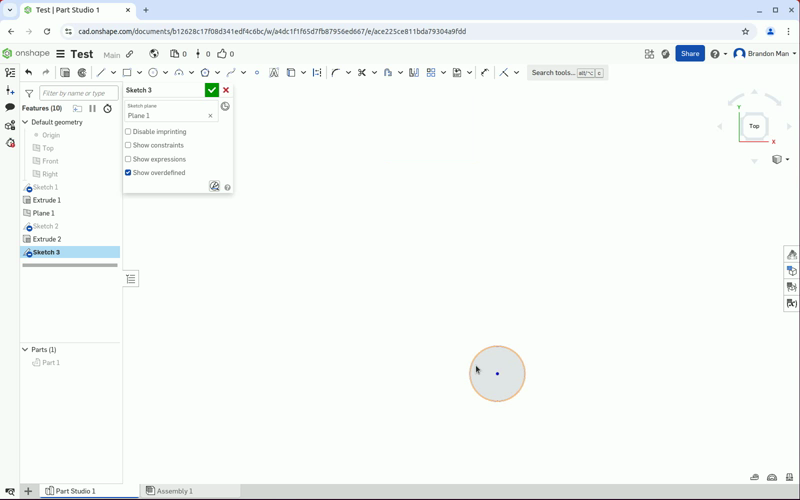
scroll(6)
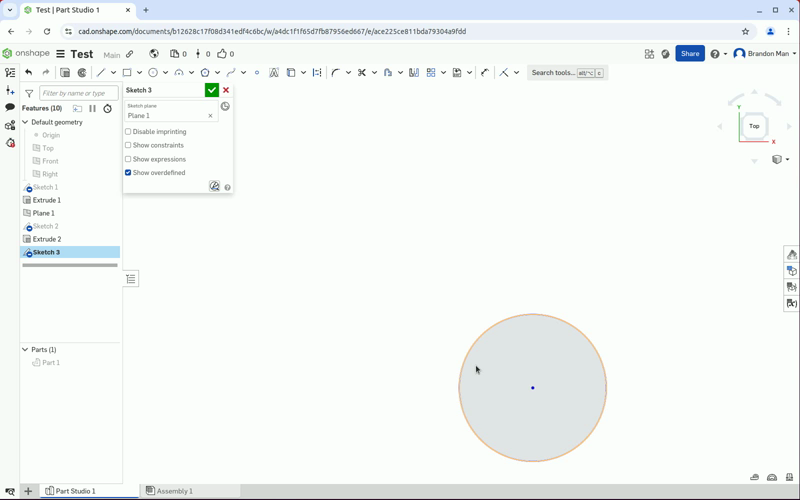
click(476, 365)
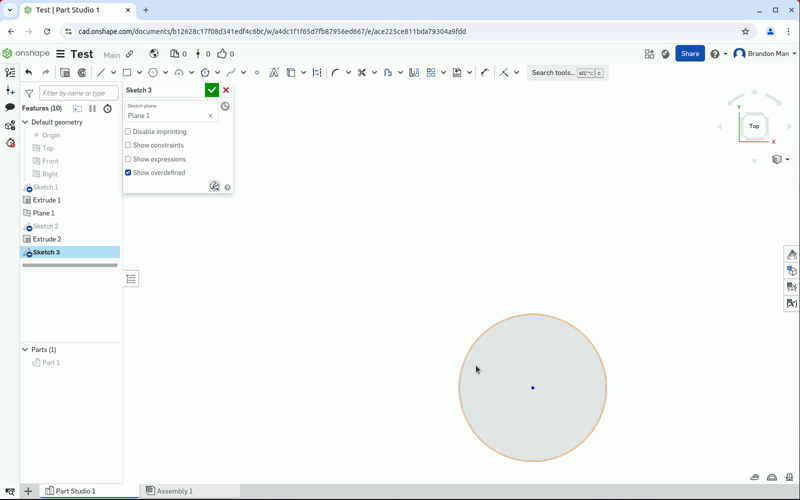
scroll(-6)
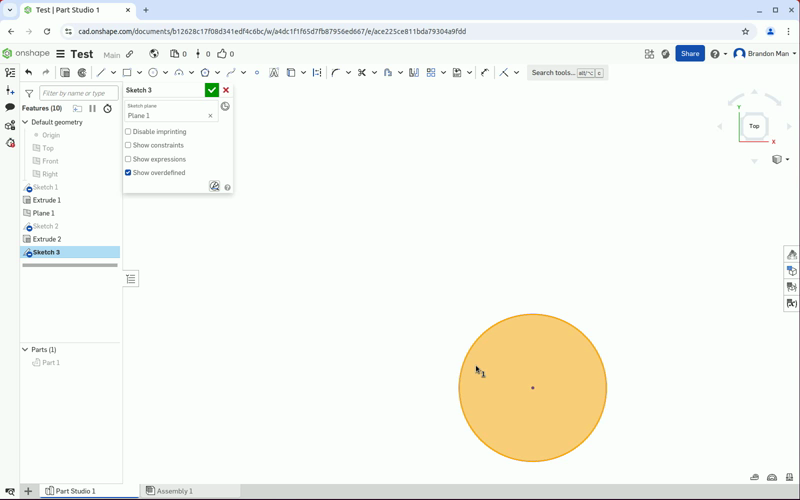
scroll(-6)
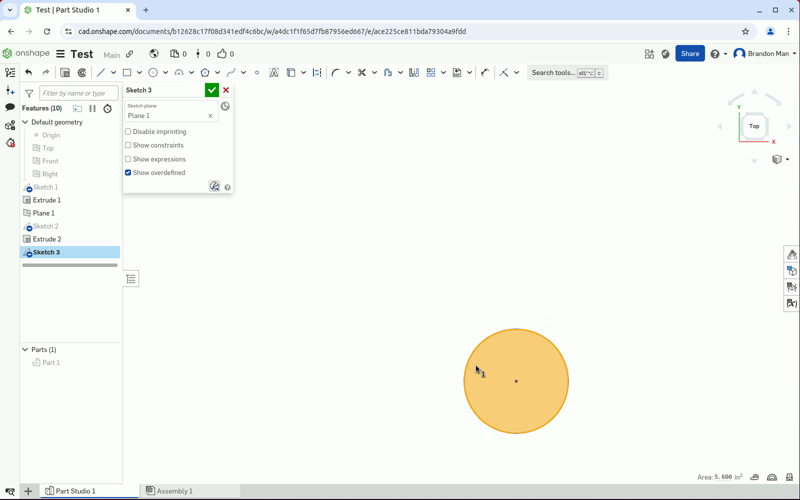
scroll(-6)
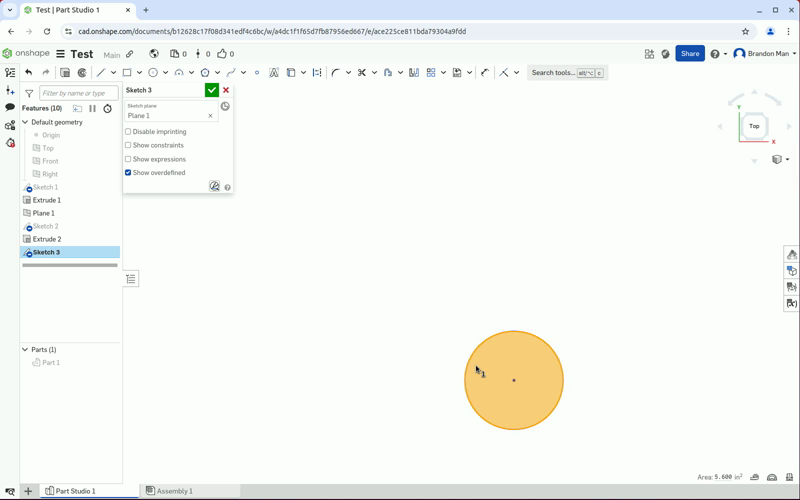
scroll(-6)
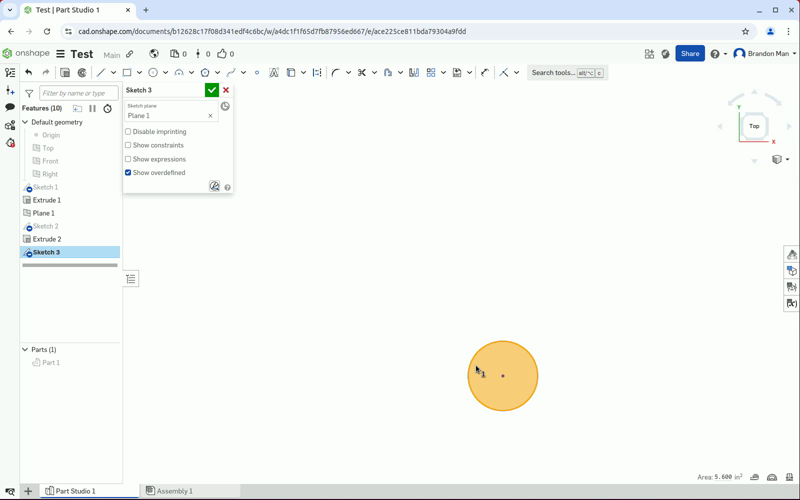
scroll(-6)
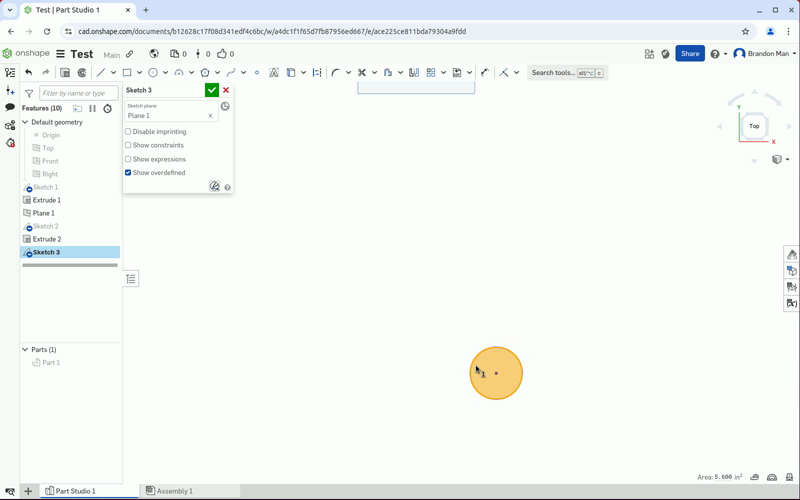
scroll(-6)
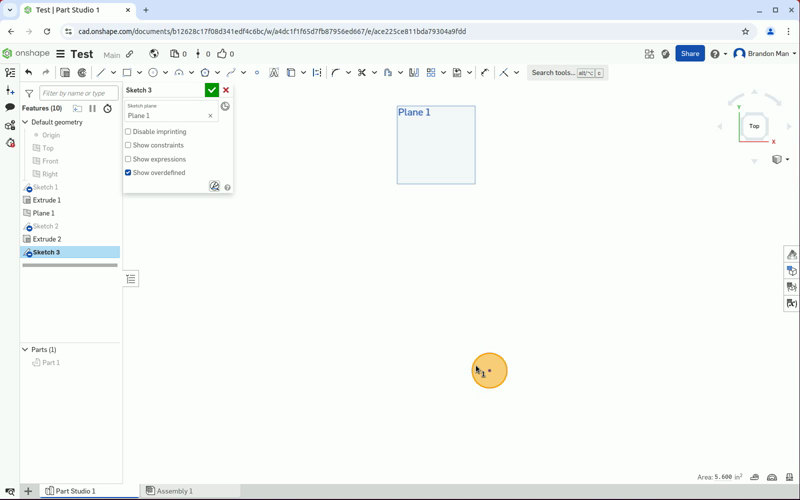
scroll(-6)
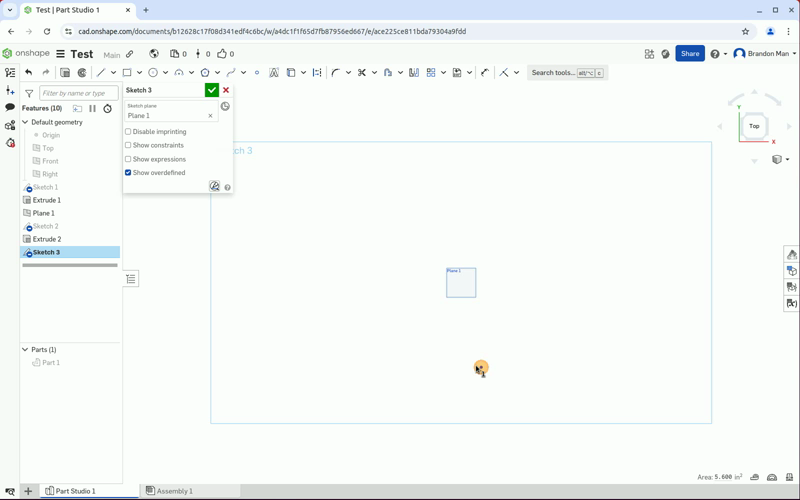
mouse_move(73, 352)
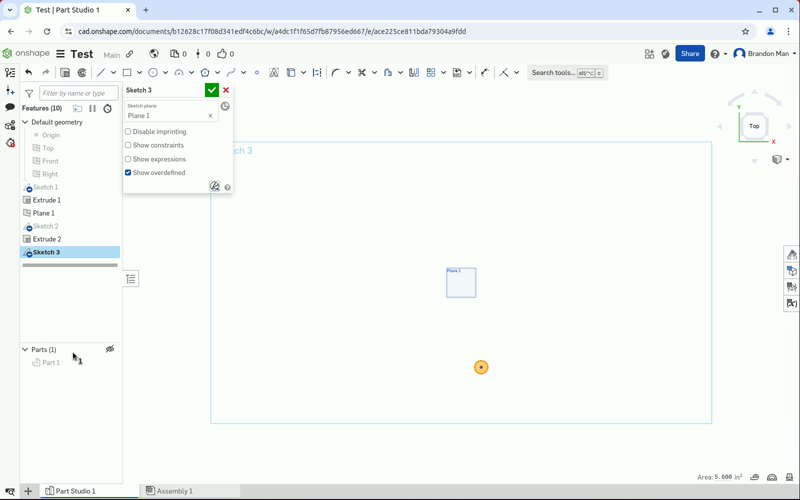
key(shift+y)
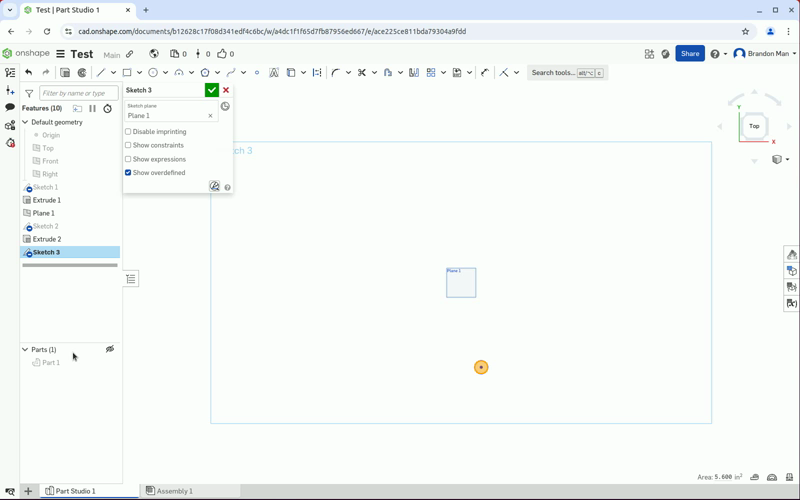
key(shift+e)
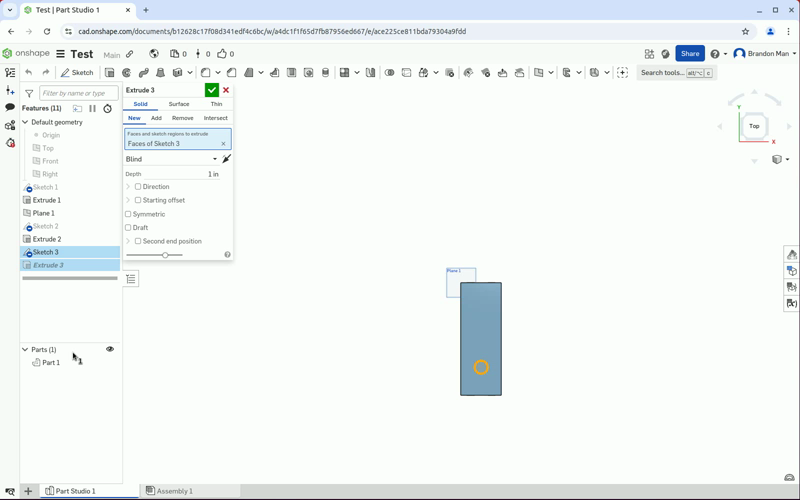
mouse_move(143, 106)
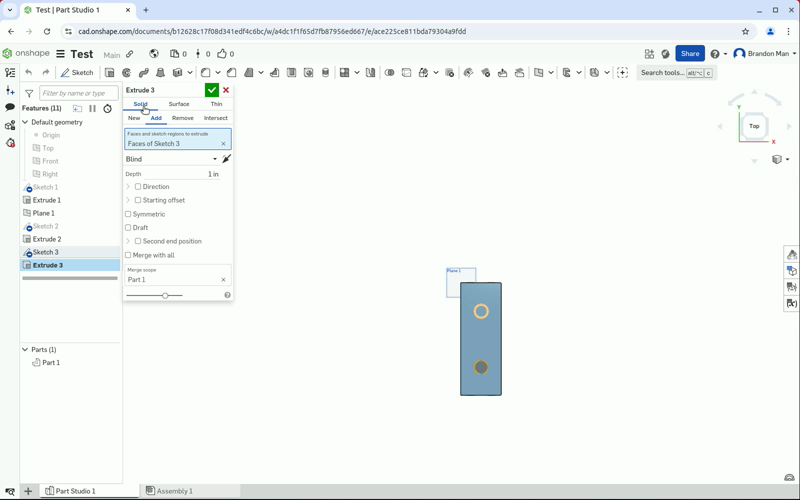
click(143, 106)
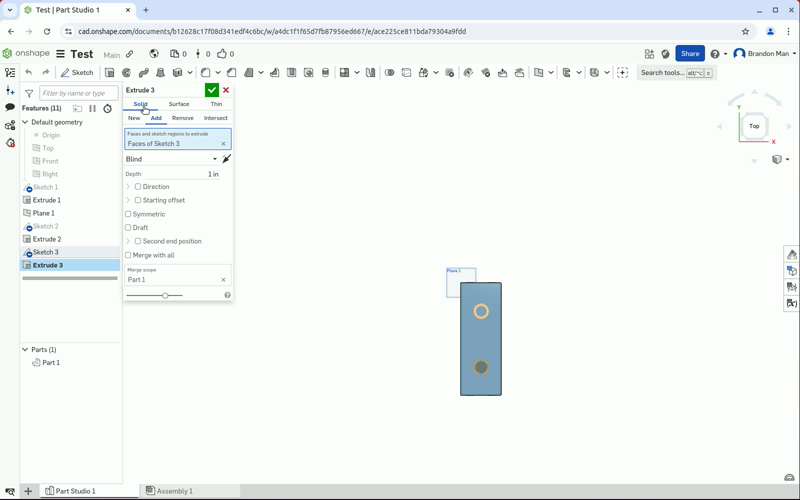
mouse_move(186, 120)
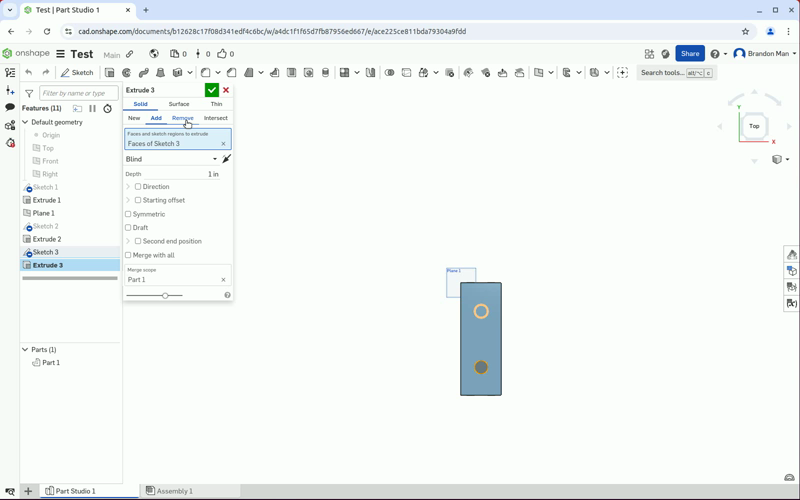
click(186, 120)
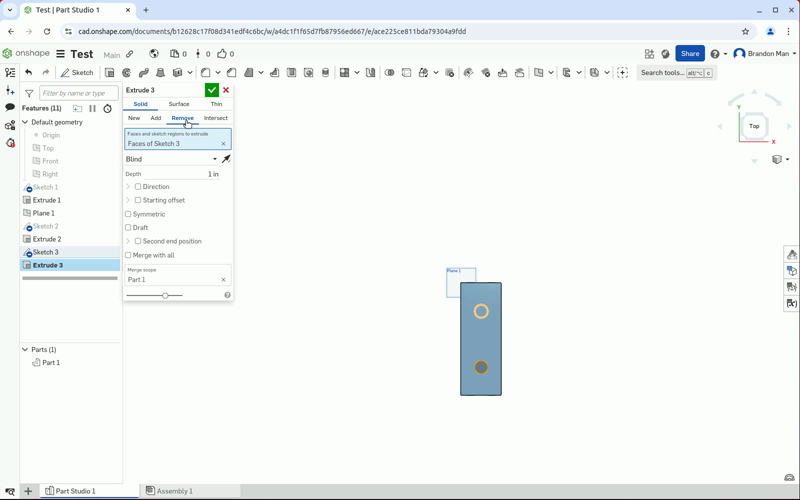
key(tab, 4)
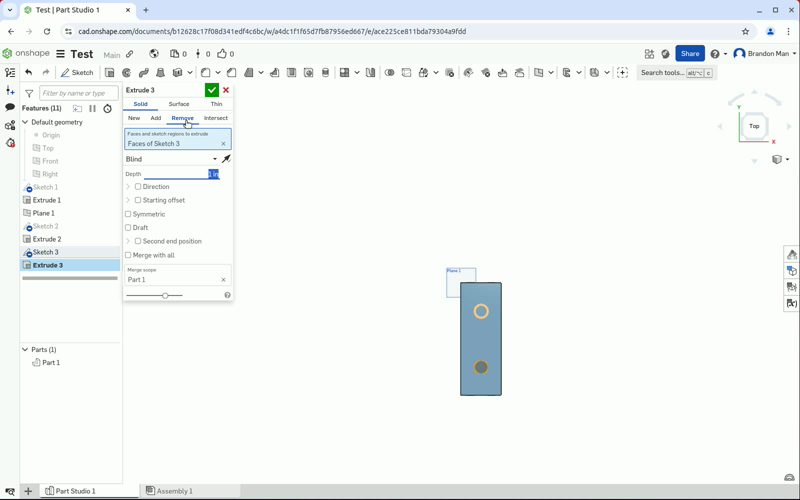
text(9.628)
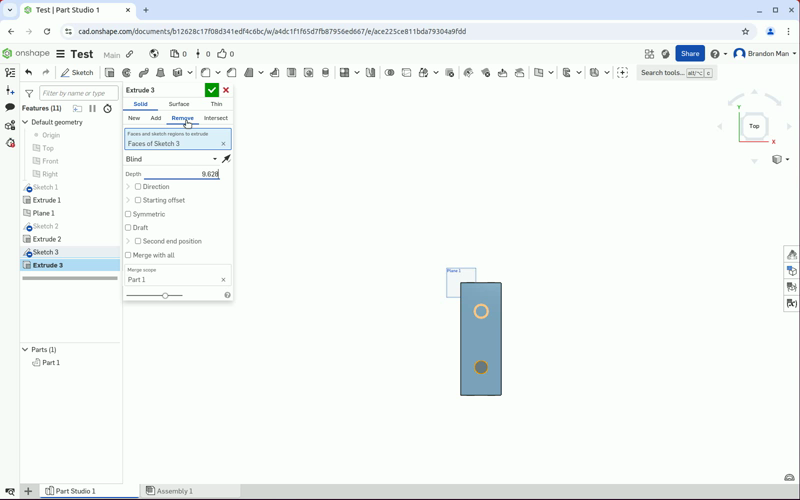
key(tab, 6)
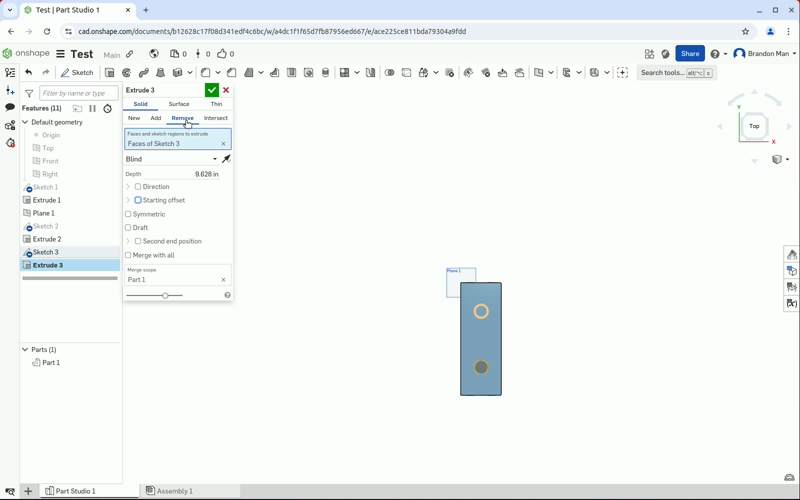
key(space)
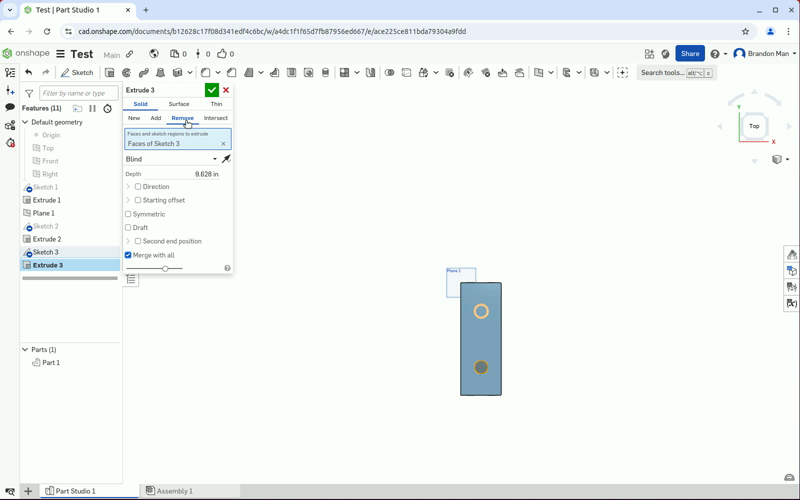
key(enter)
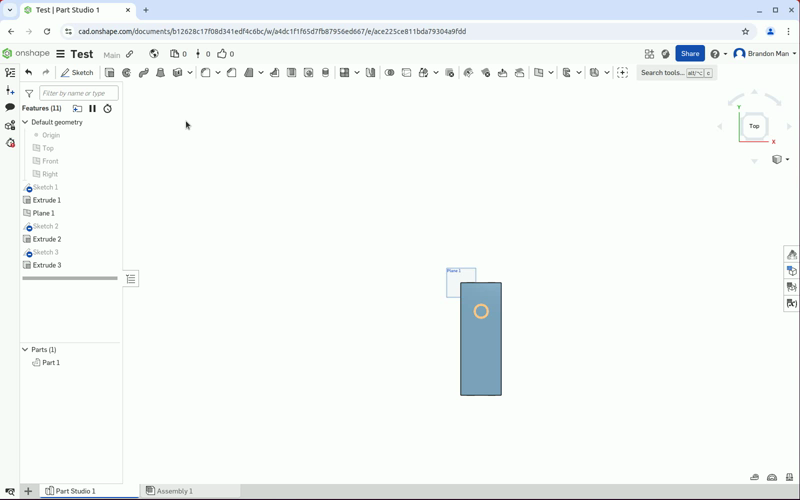
key(shift+h)
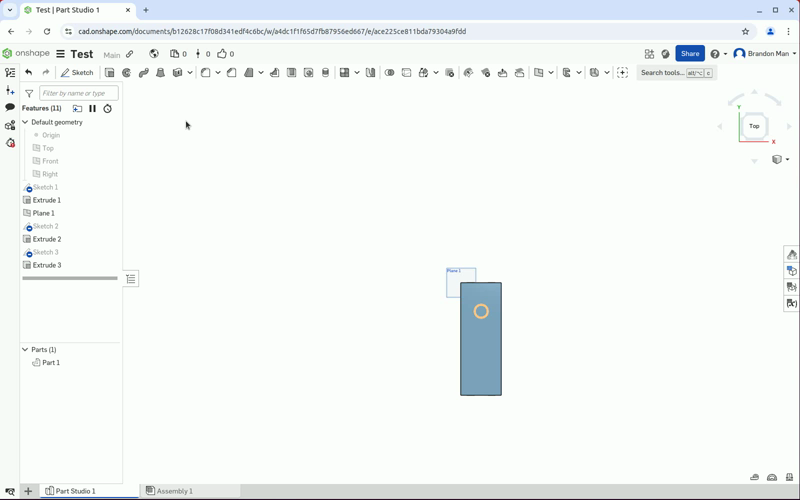
key(shift+h)
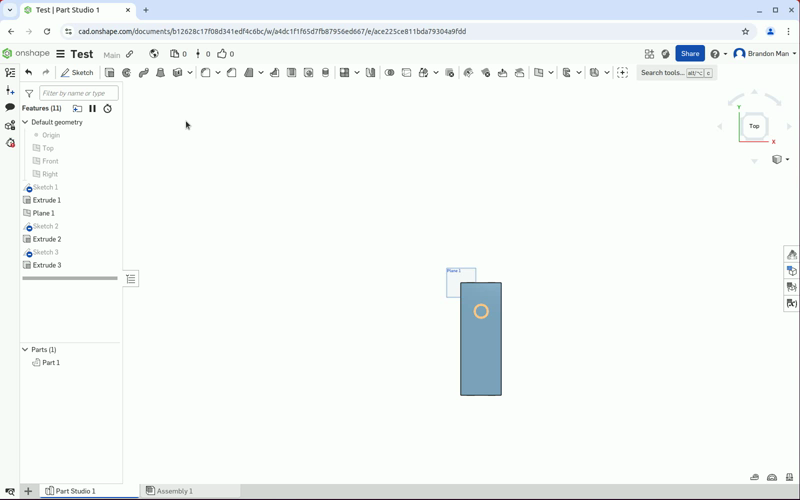
key(shift+7)
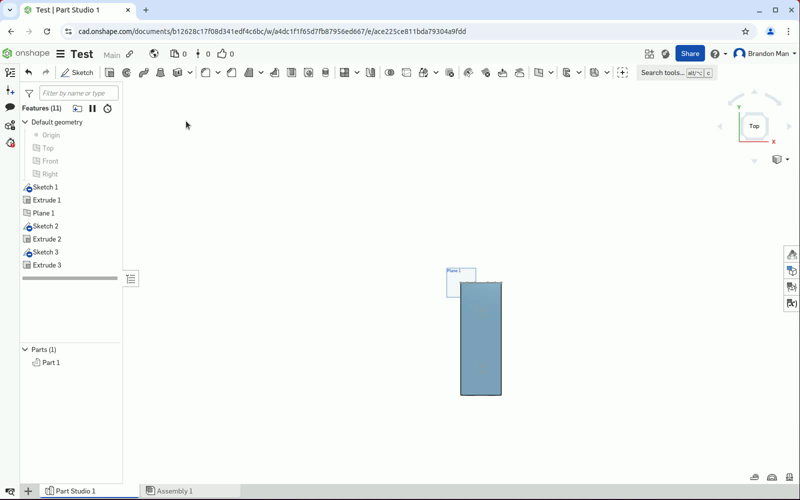
key(up, 3)
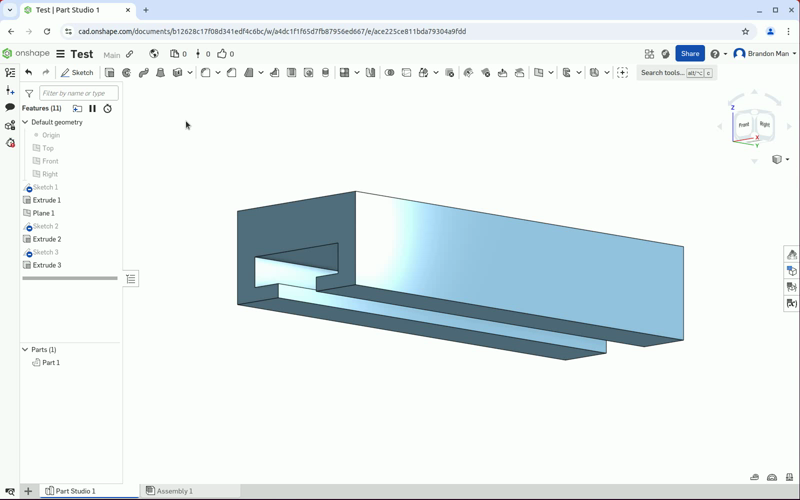
key(left, 3)
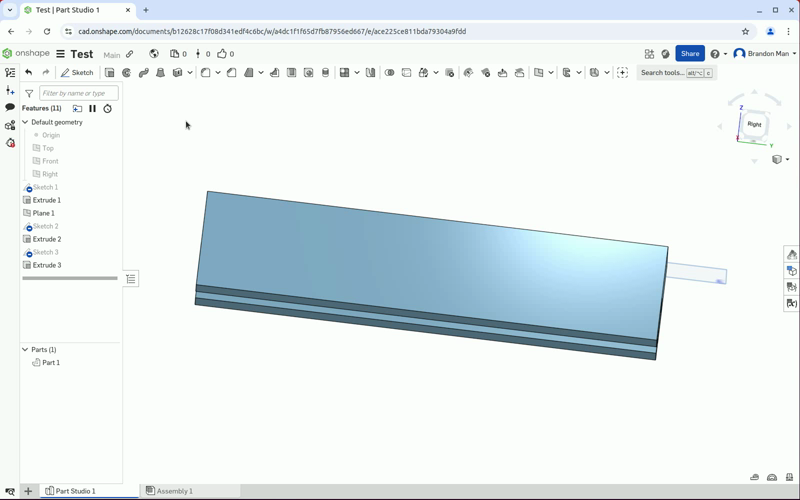
key(right, 3)
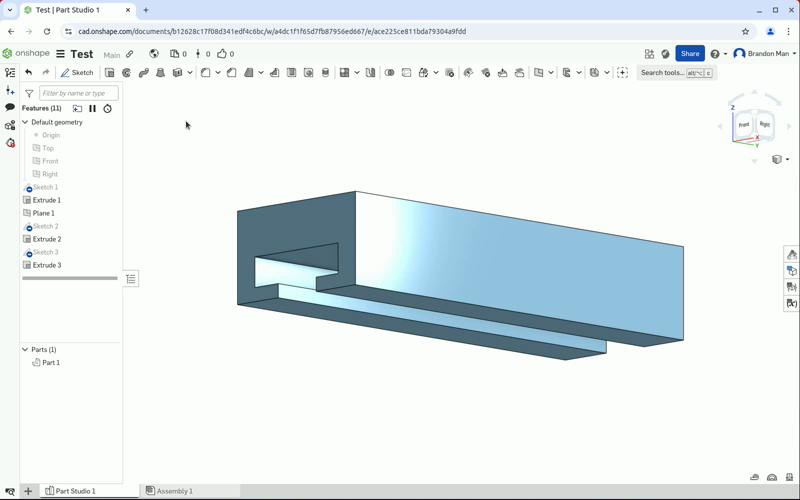
key(down, 3)
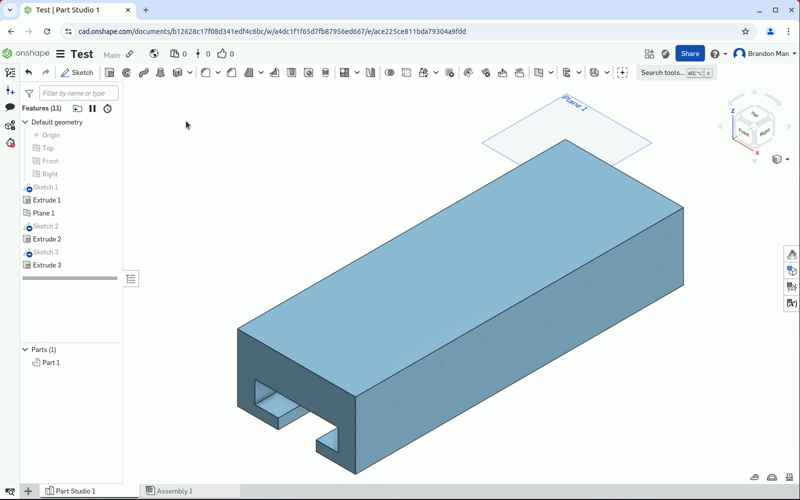
mouse_move(73, 189)
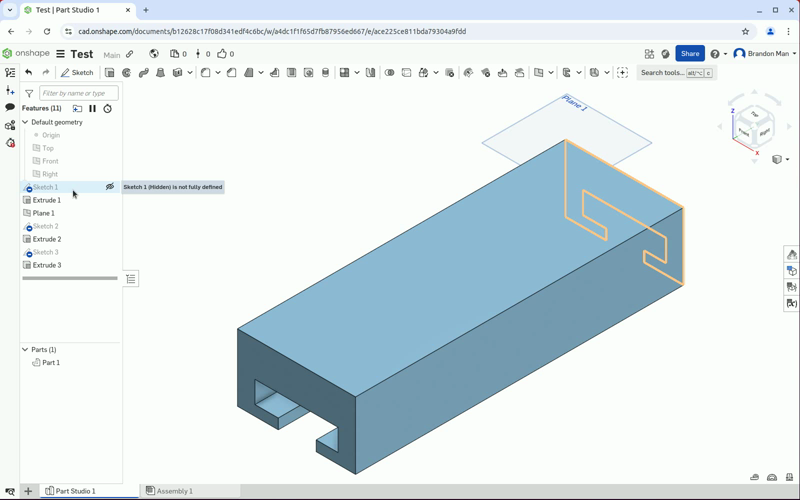
click(73, 189)